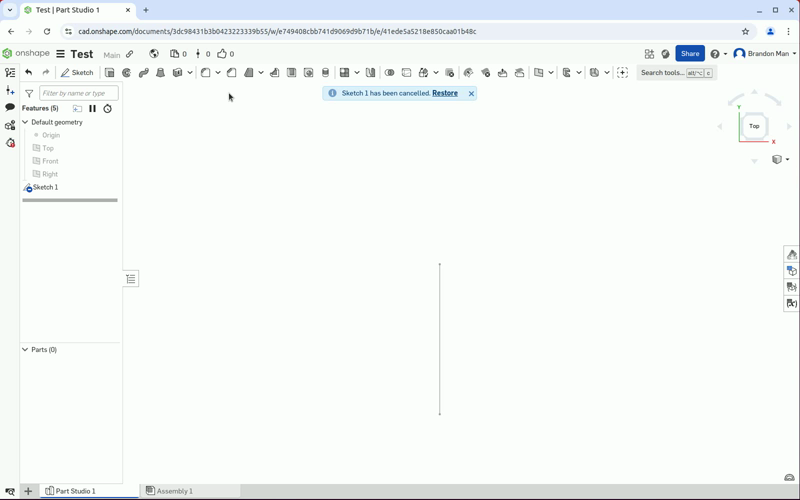
key(shift+h)
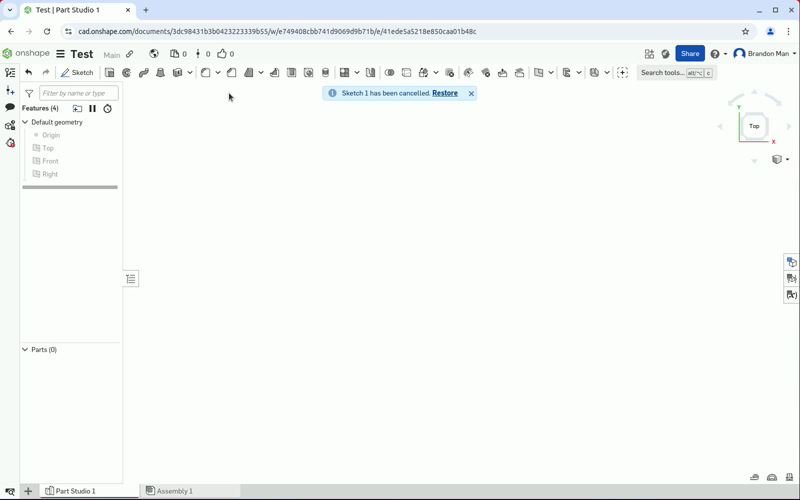
mouse_move(73, 352)
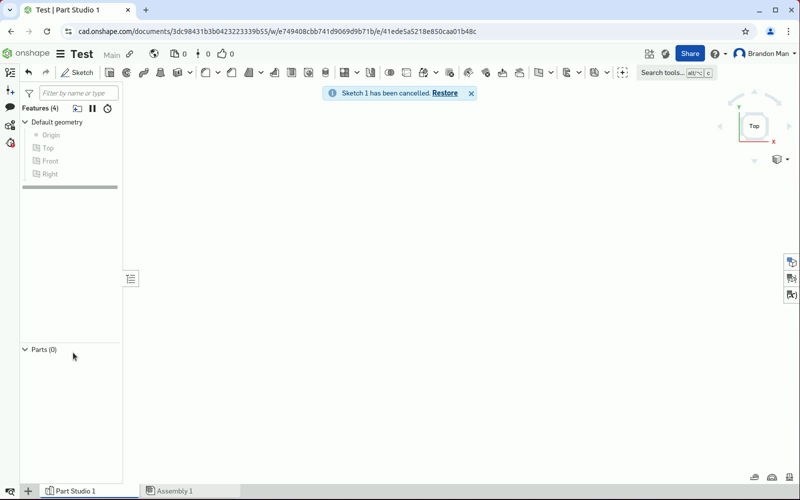
key(y)
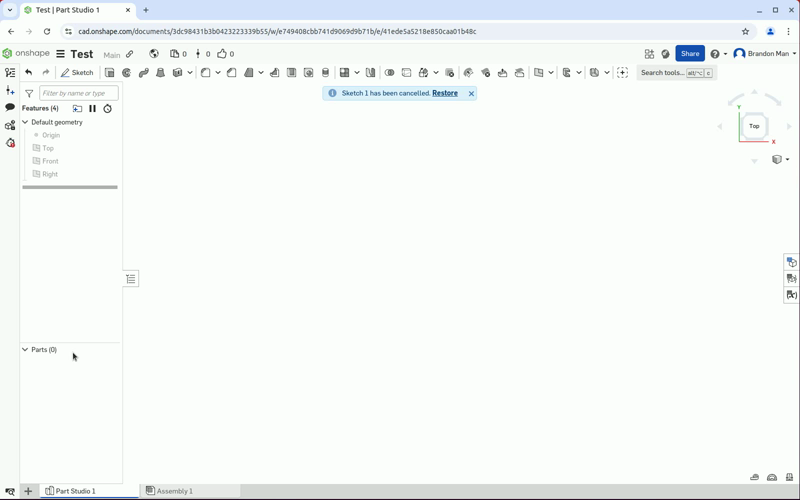
key(shift+p)
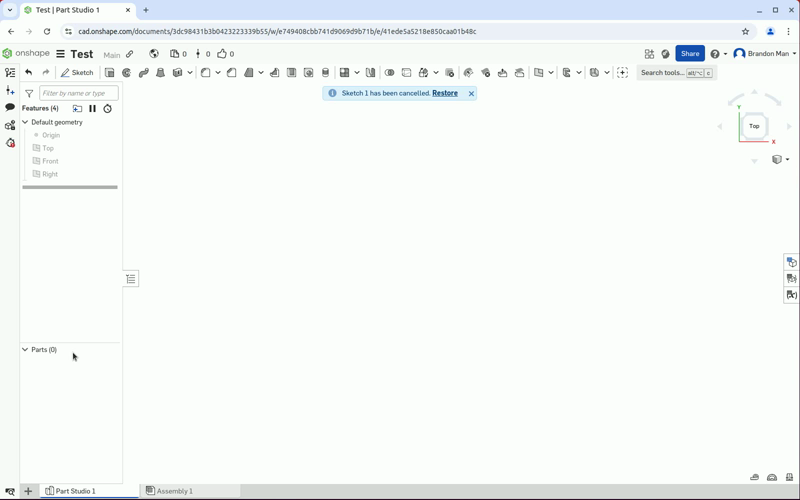
key(space)
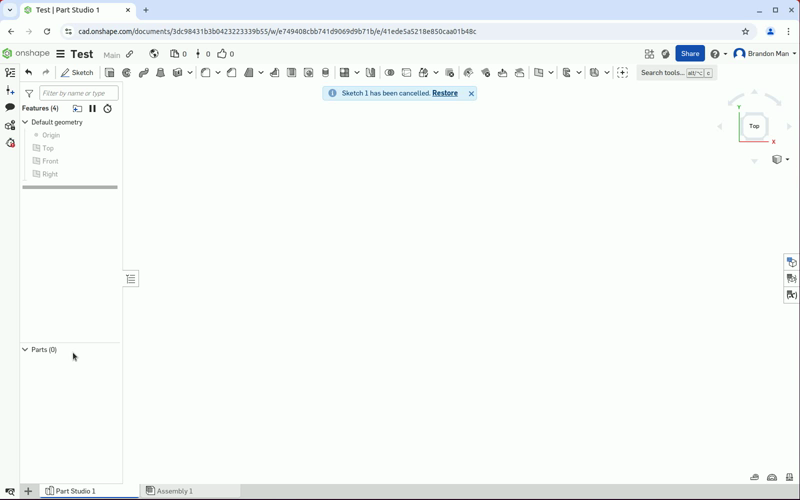
key_down(shift)
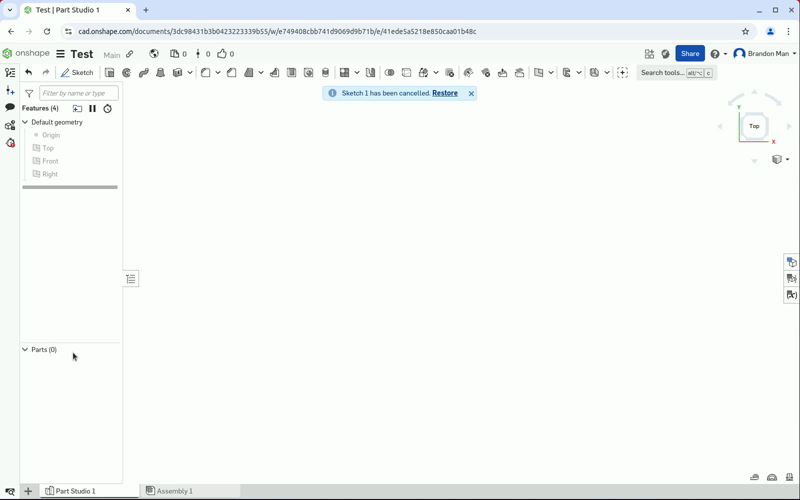
key(up)
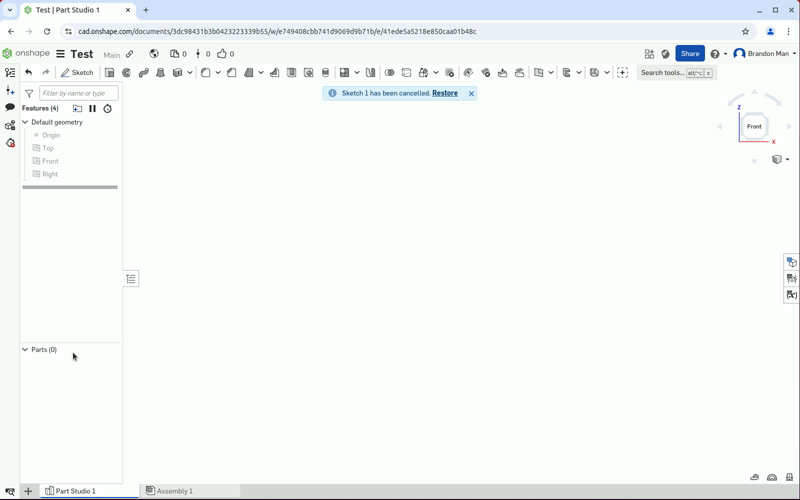
key_up(shift)
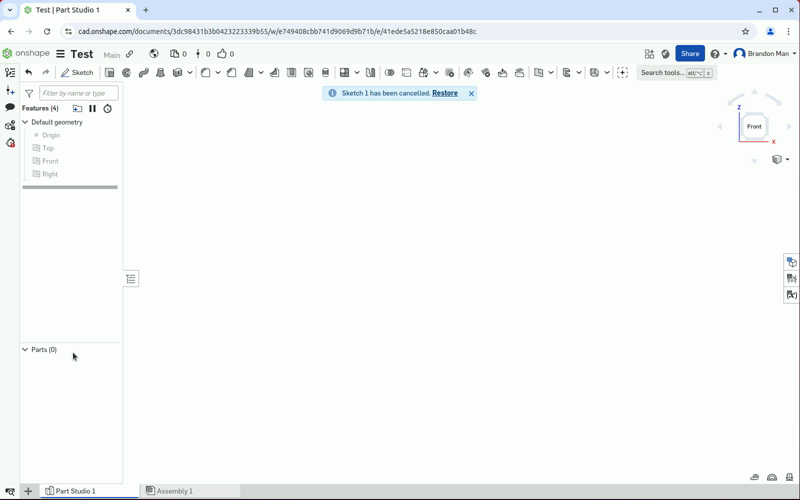
mouse_move(73, 352)
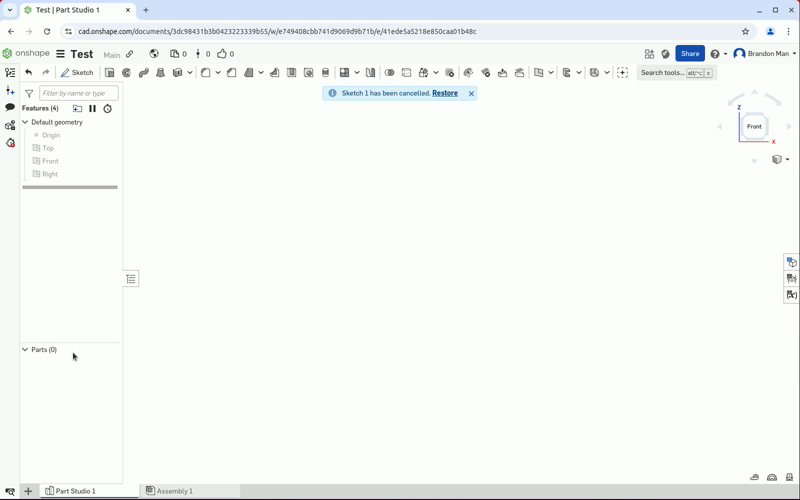
key(shift+y)
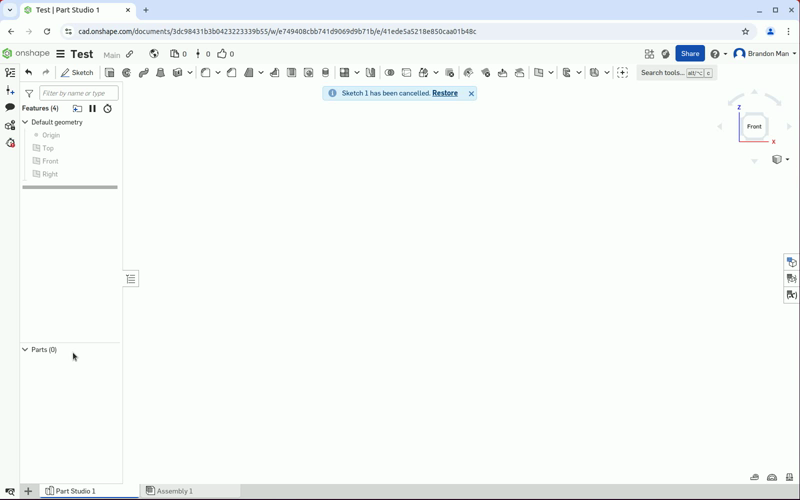
key(shift+s)
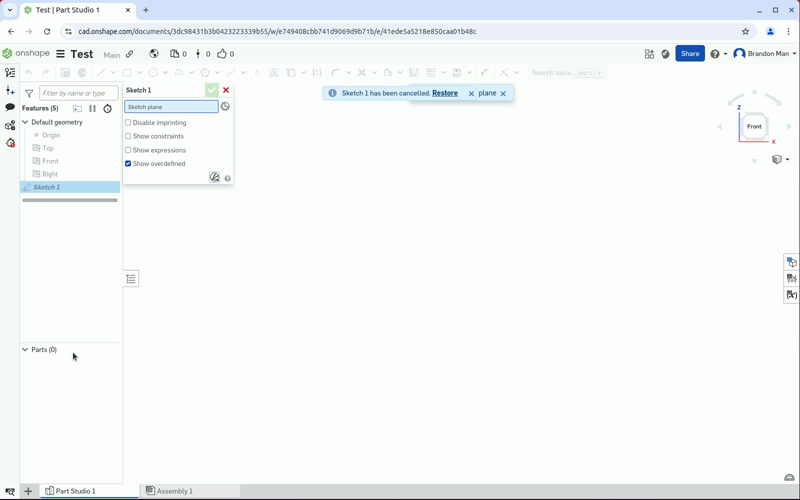
mouse_move(73, 163)
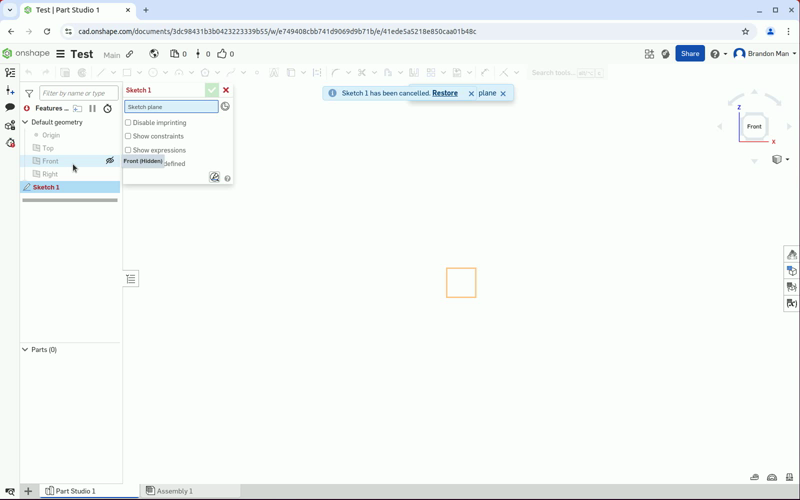
click(73, 163)
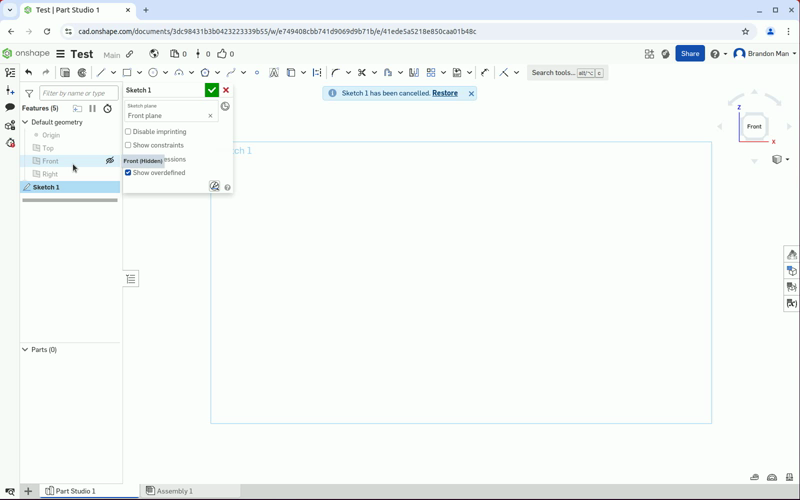
mouse_move(73, 352)
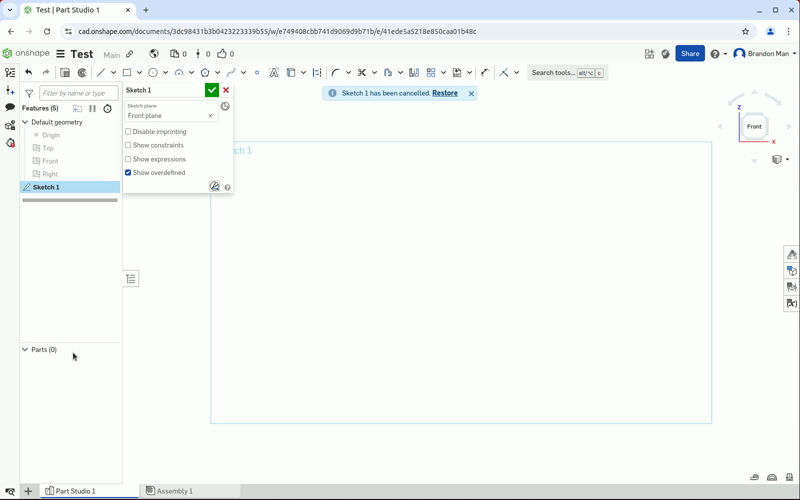
key(y)
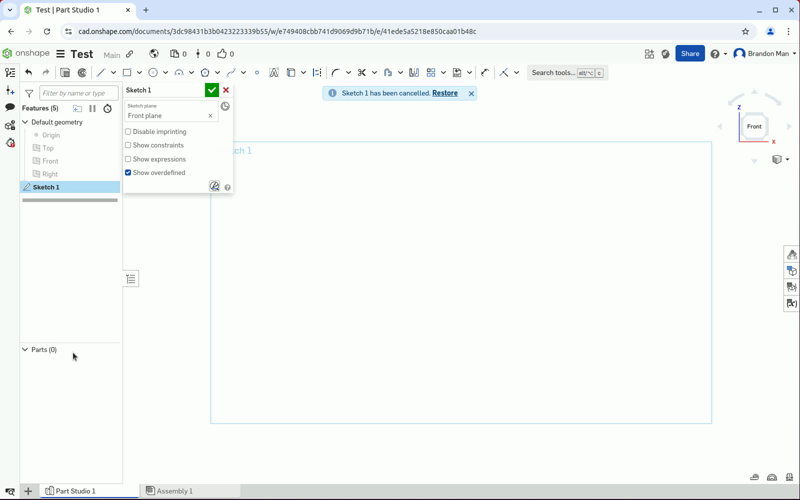
key(l)
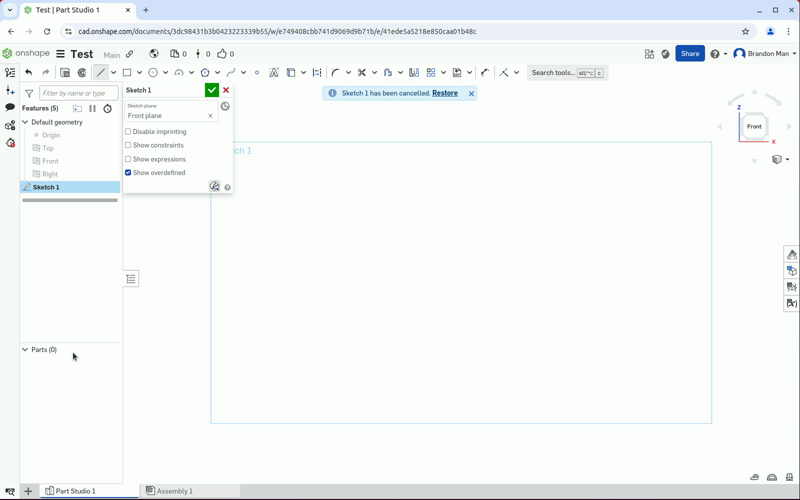
key_down(shift)
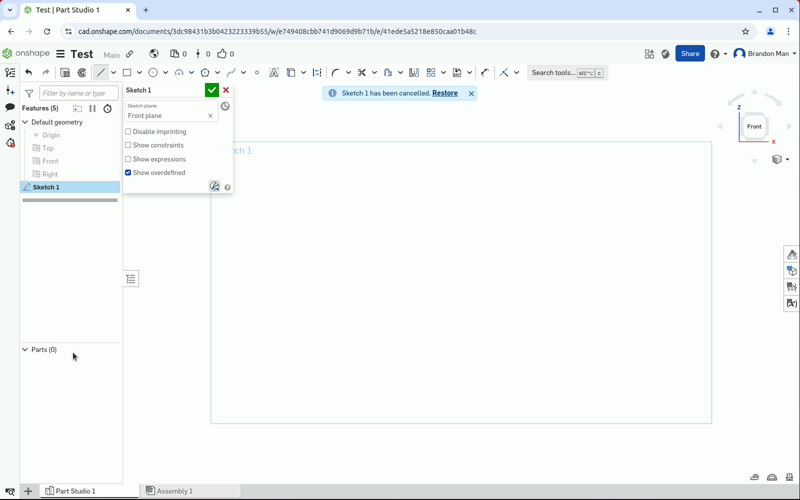
mouse_move(359, 313)
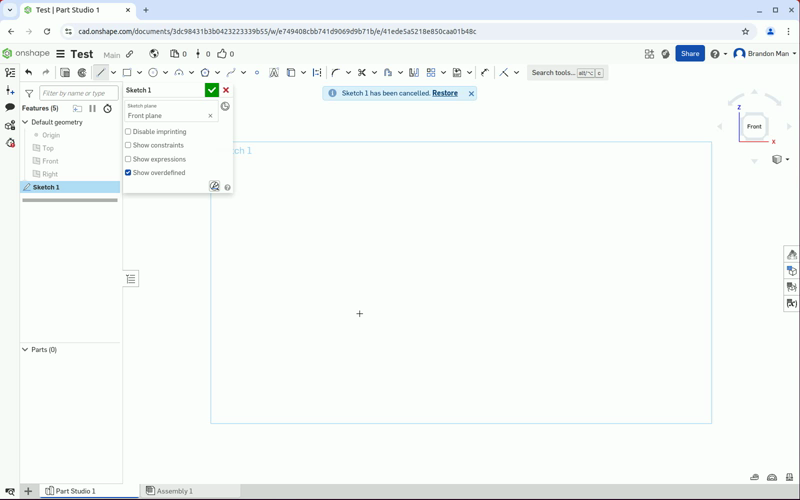
click(359, 313)
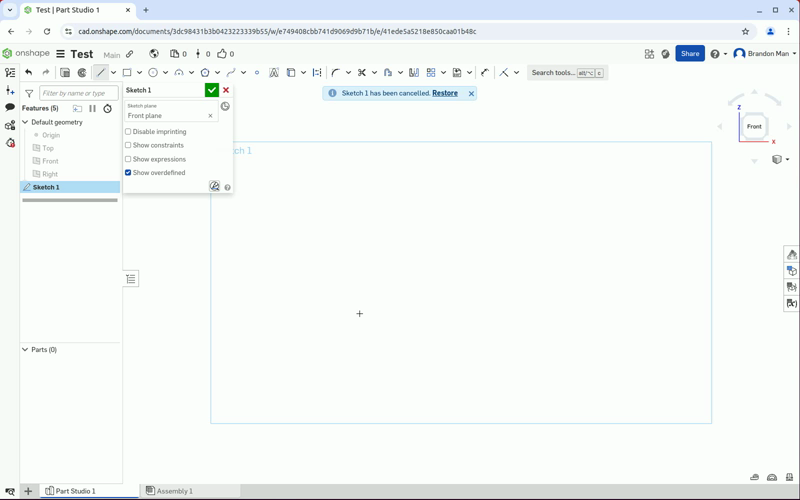
key_up(shift)
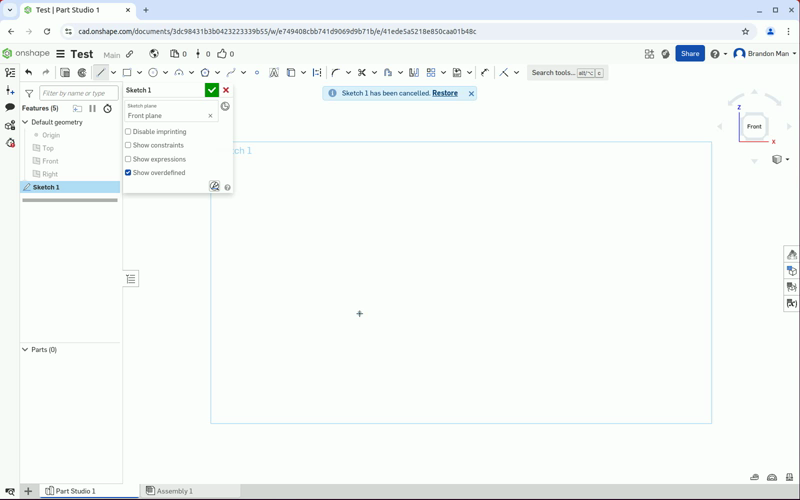
key_down(shift)
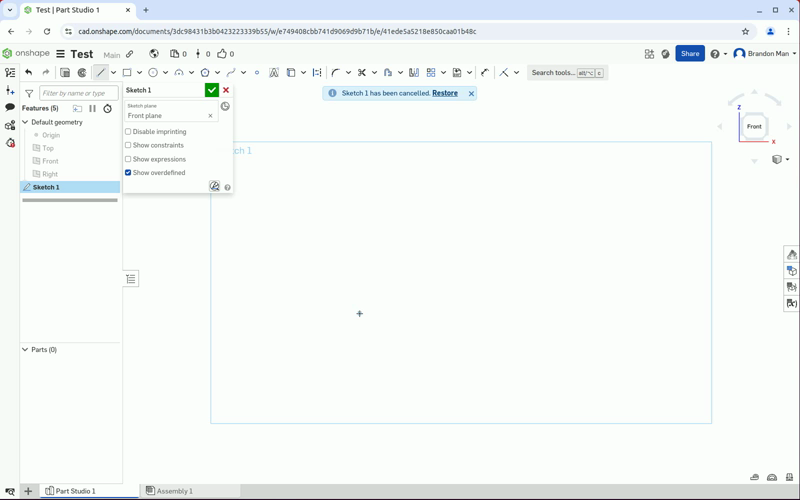
mouse_move(559, 313)
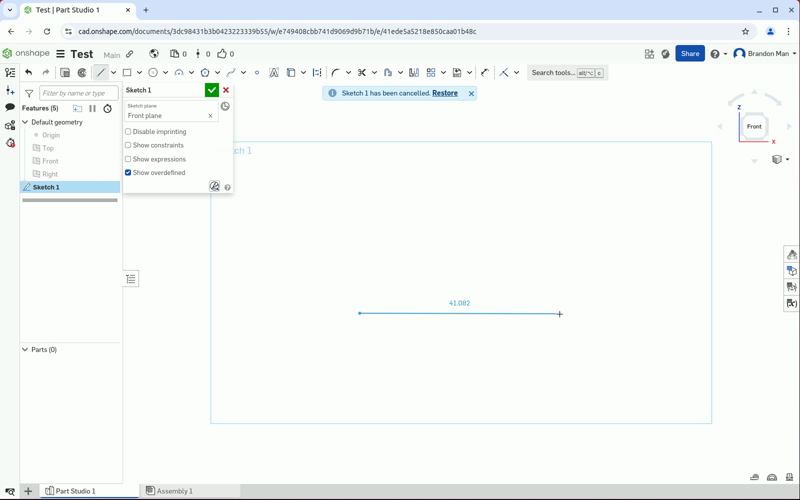
click(559, 313)
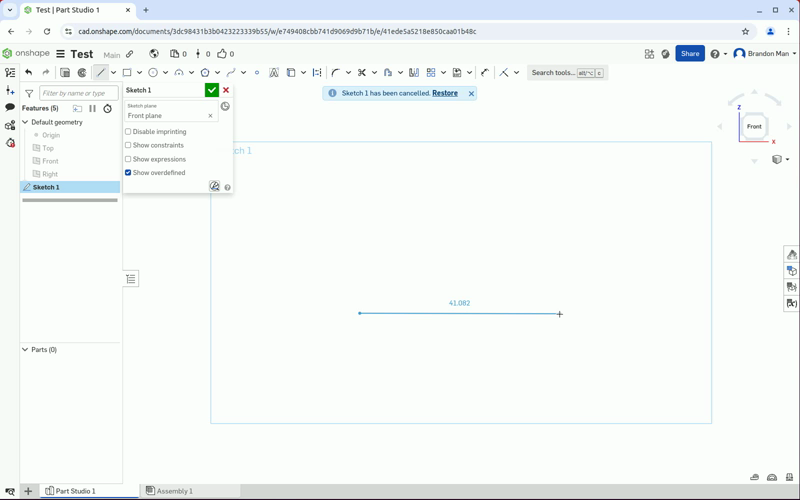
key_up(shift)
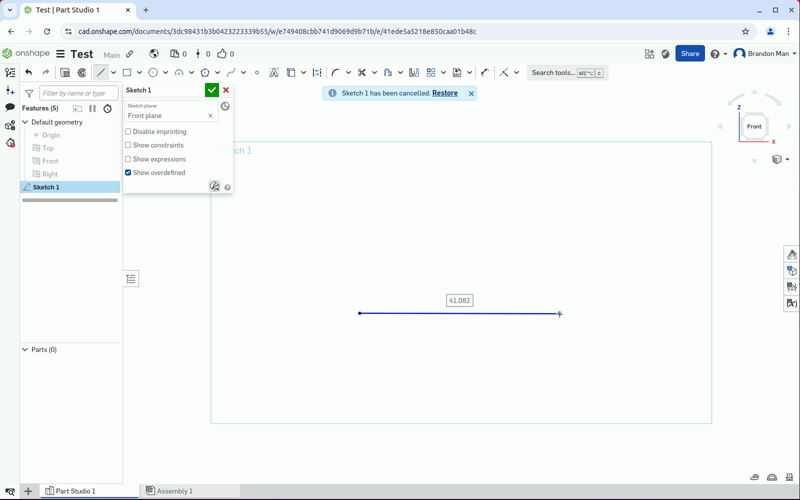
key_down(shift)
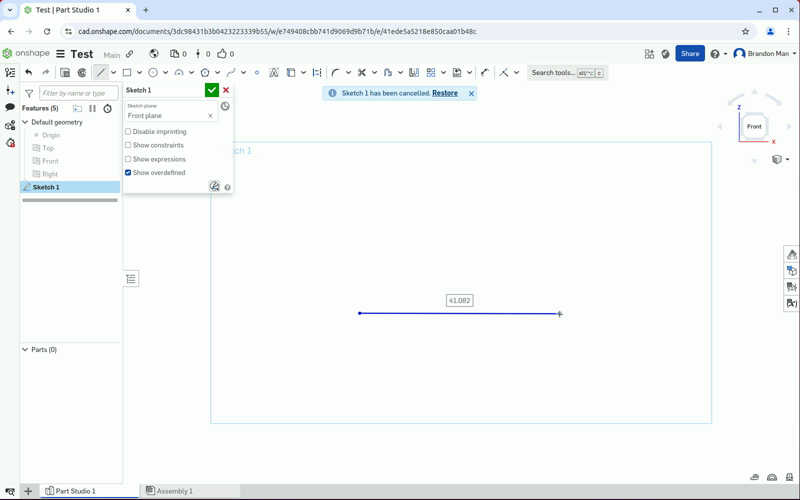
mouse_move(589, 313)
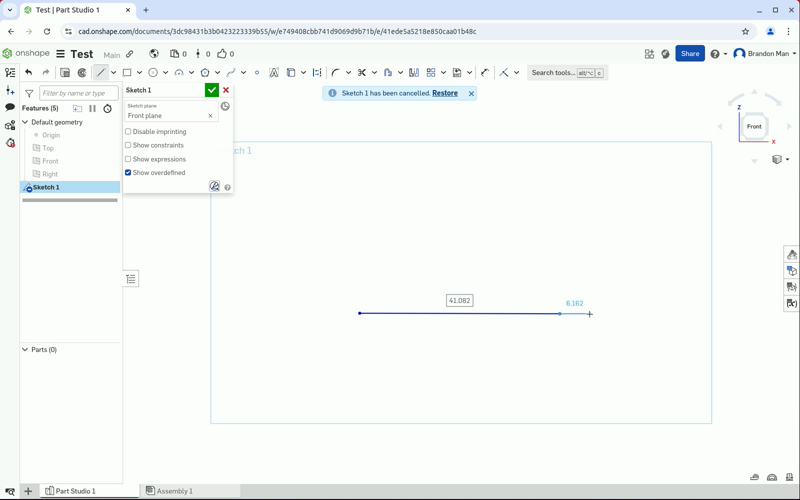
mouse_move(559, 284)
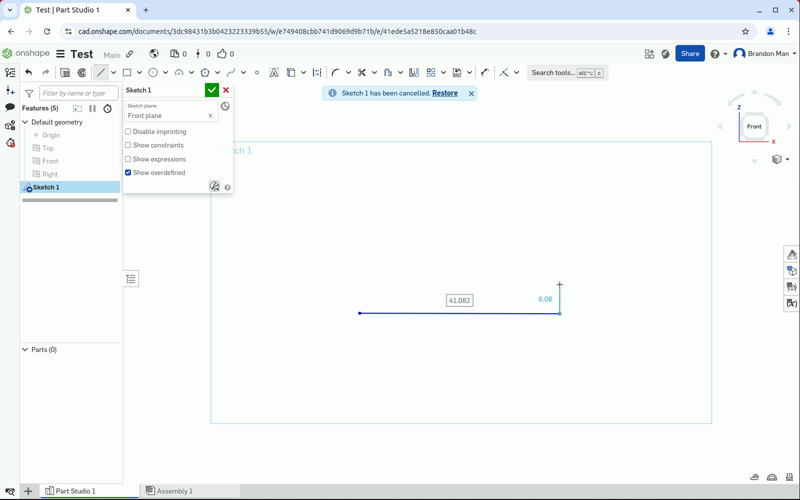
click(559, 284)
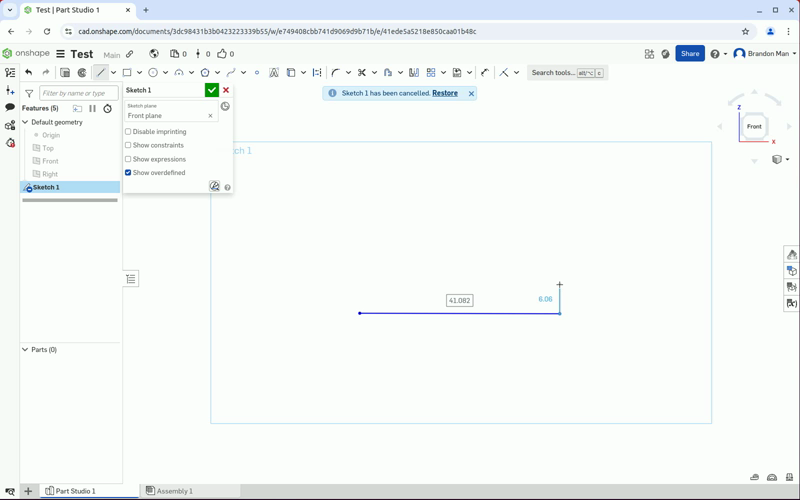
key_up(shift)
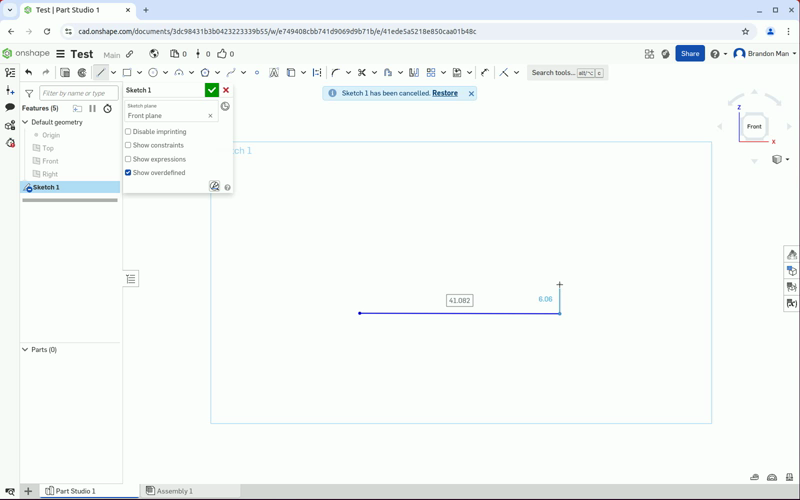
key_down(shift)
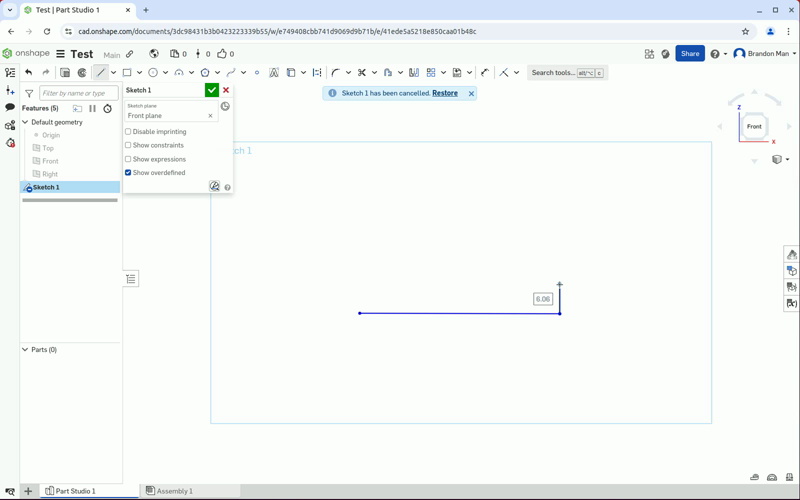
mouse_move(359, 284)
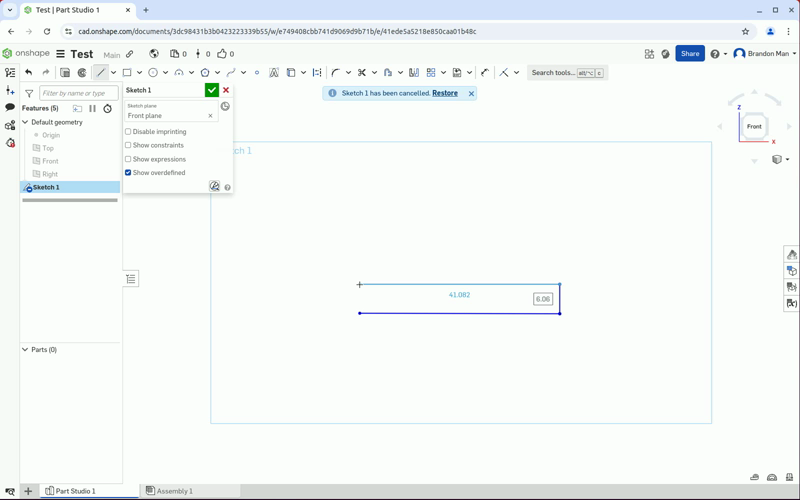
click(359, 284)
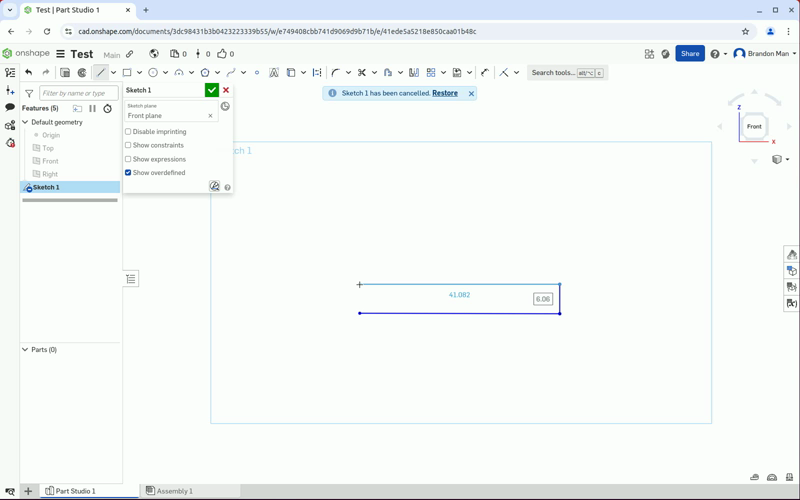
key_up(shift)
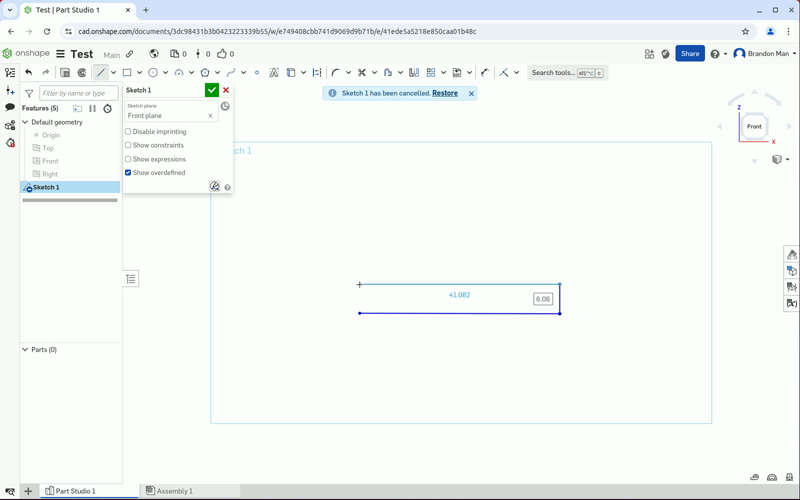
mouse_move(389, 284)
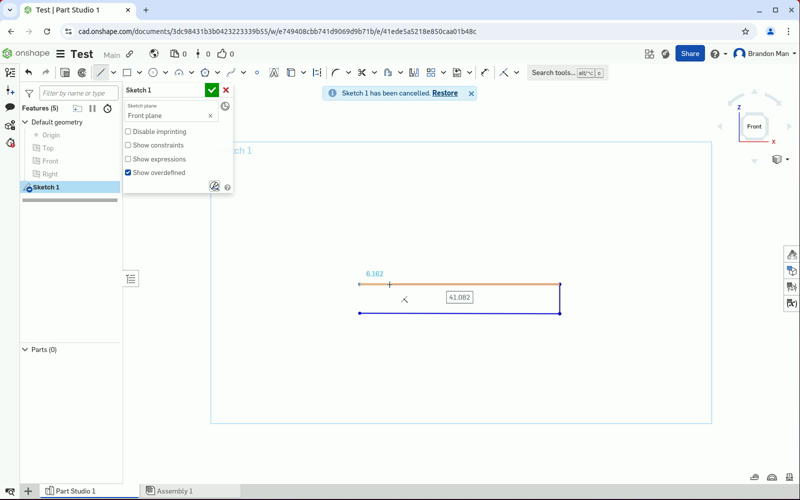
key_down(shift)
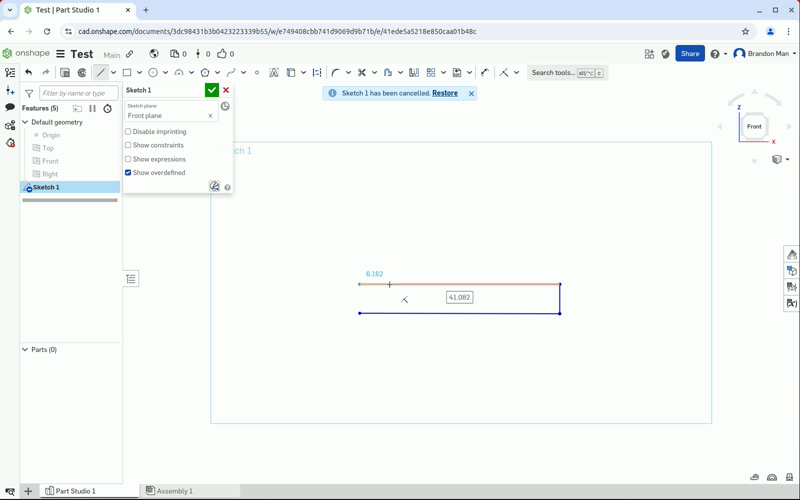
mouse_move(359, 313)
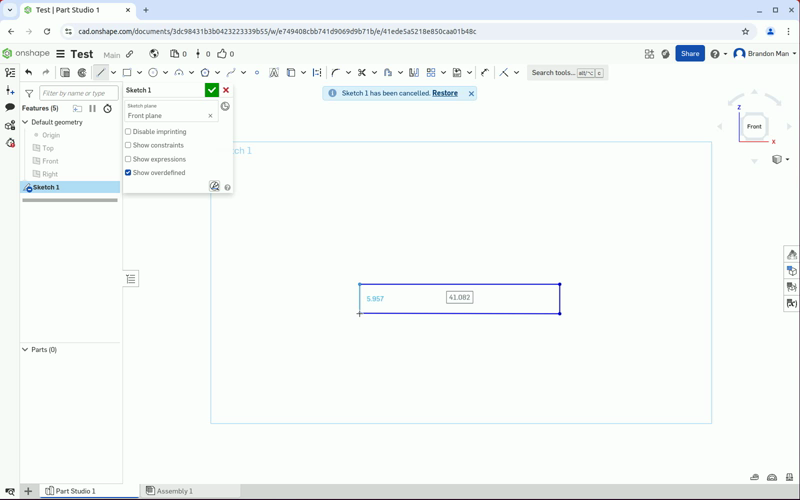
key_up(shift)
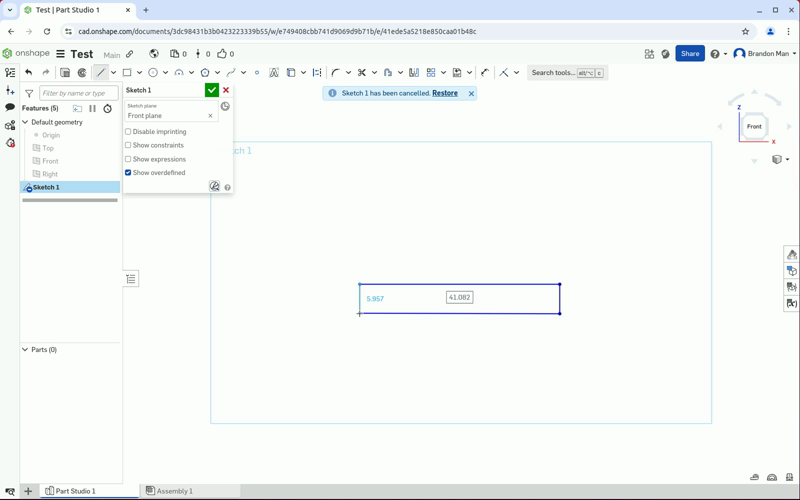
click(359, 313)
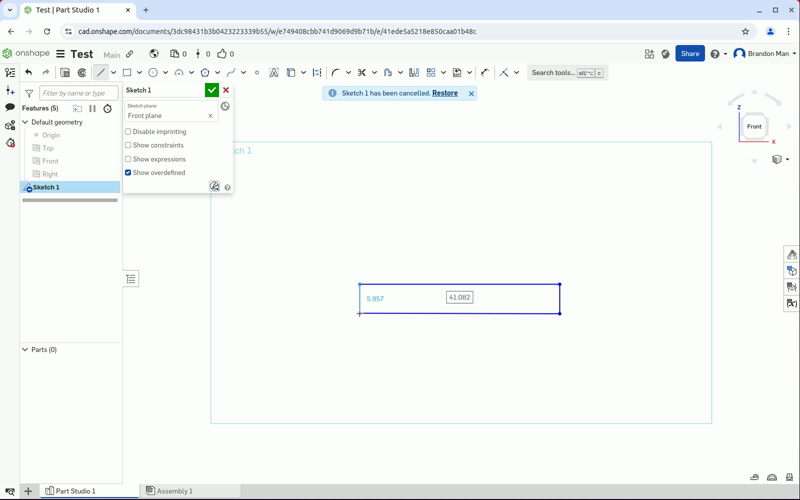
key(esc)
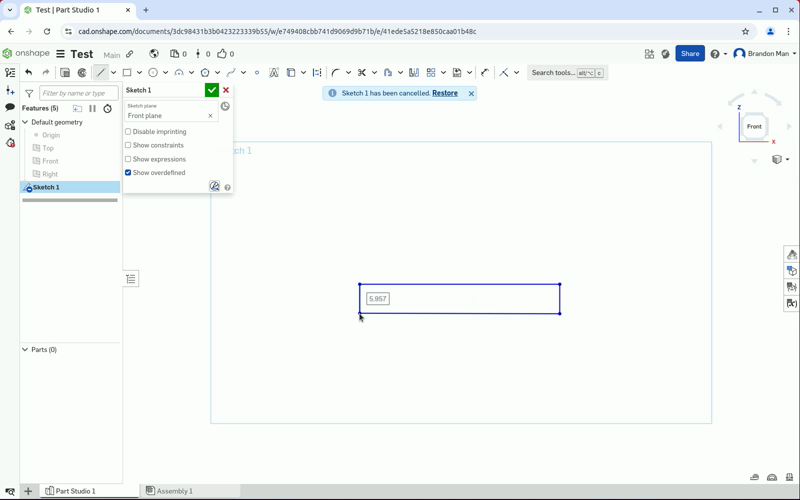
mouse_move(378, 292)
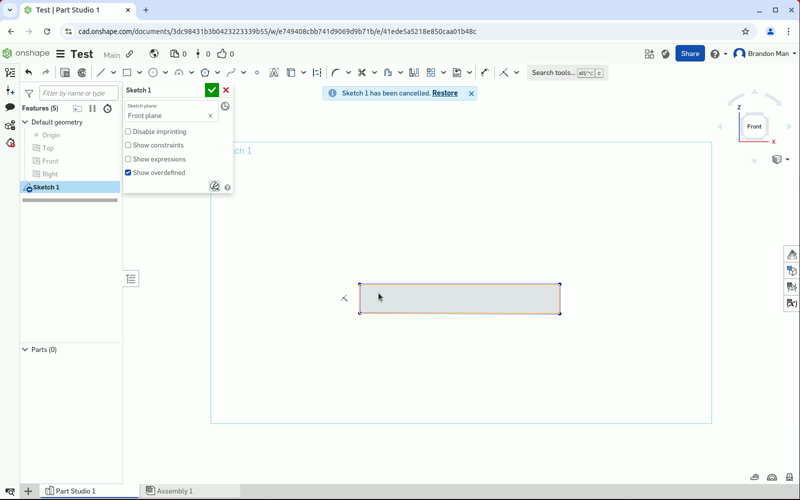
click(378, 292)
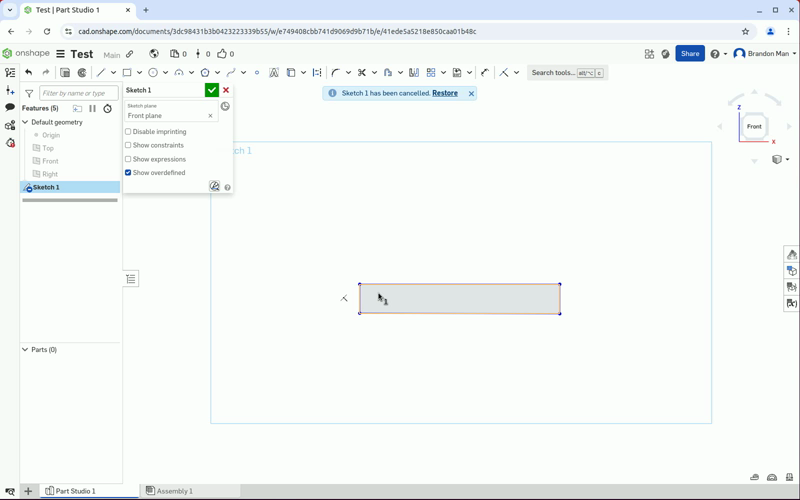
mouse_move(73, 352)
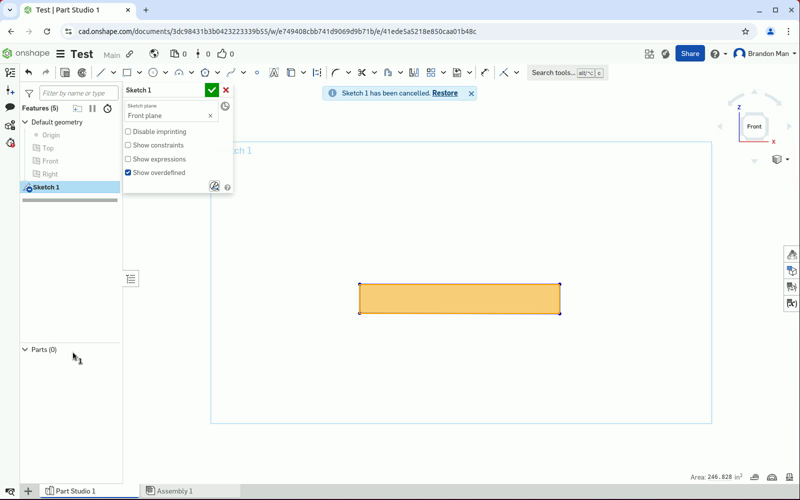
key(shift+y)
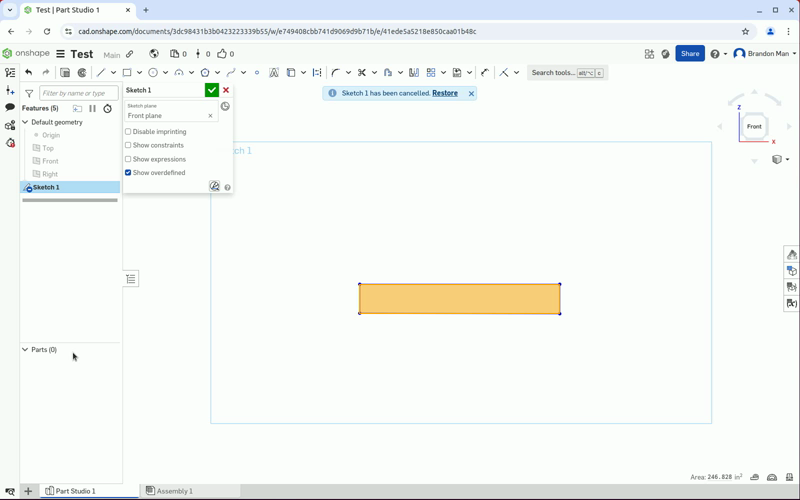
key(shift+e)
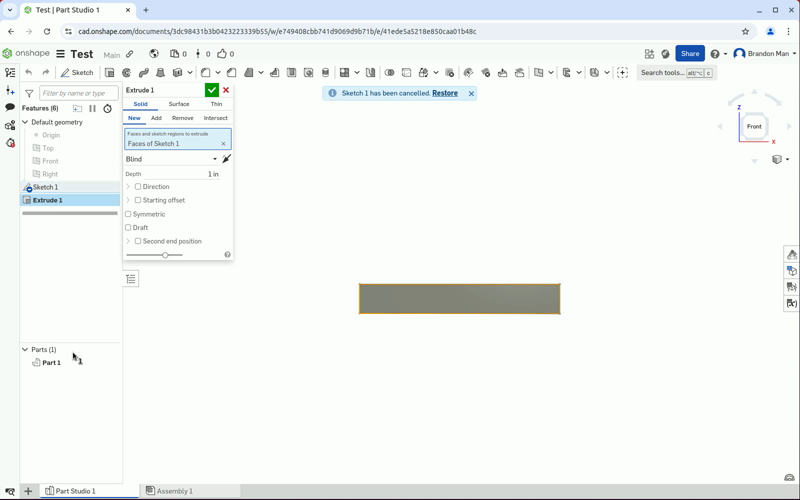
mouse_move(143, 106)
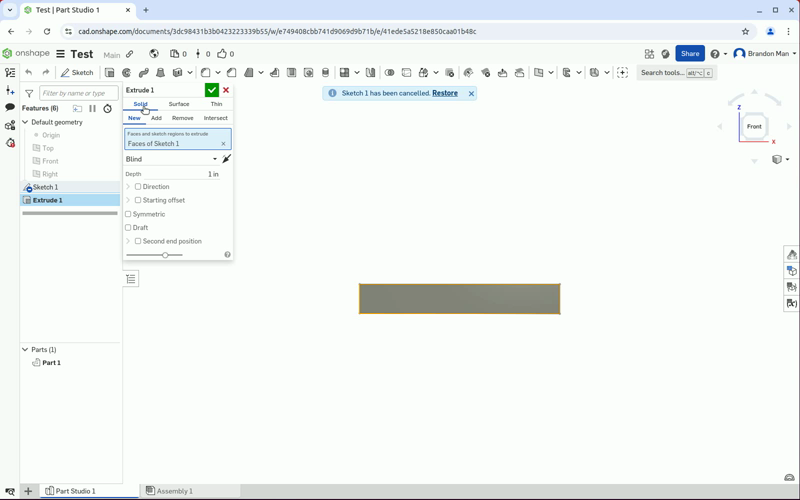
click(143, 106)
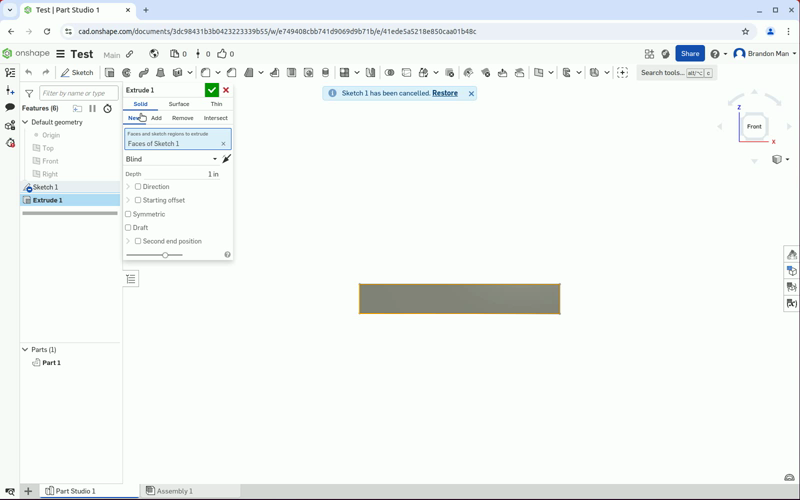
mouse_move(137, 120)
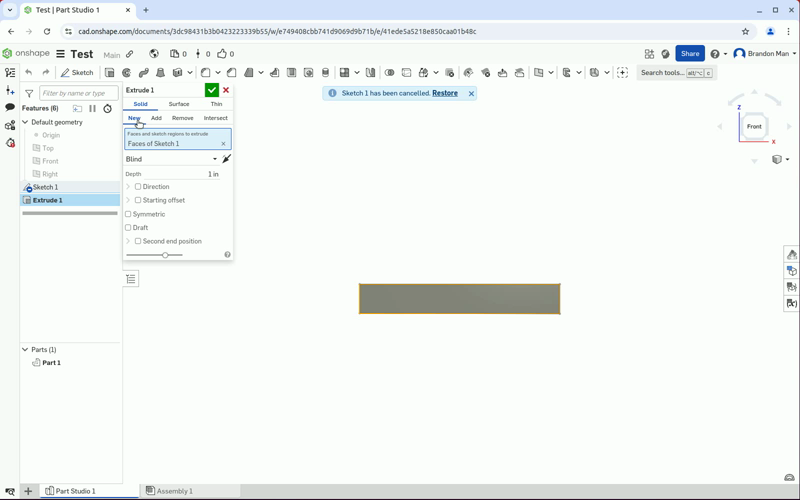
click(137, 120)
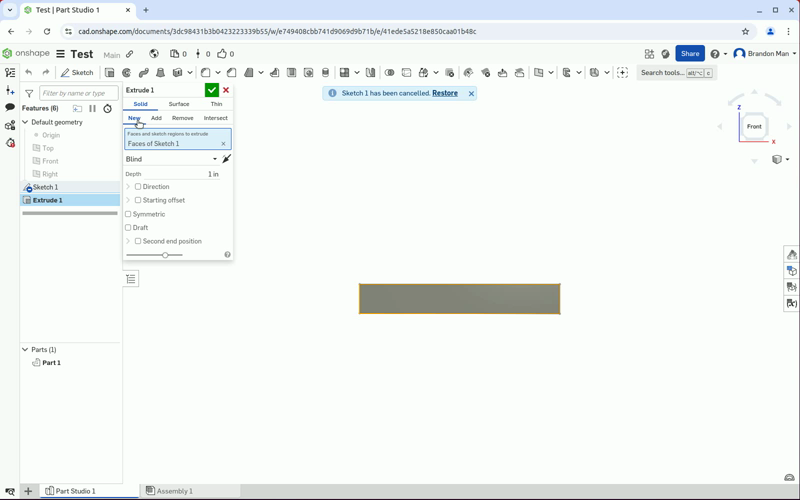
key(tab, 4)
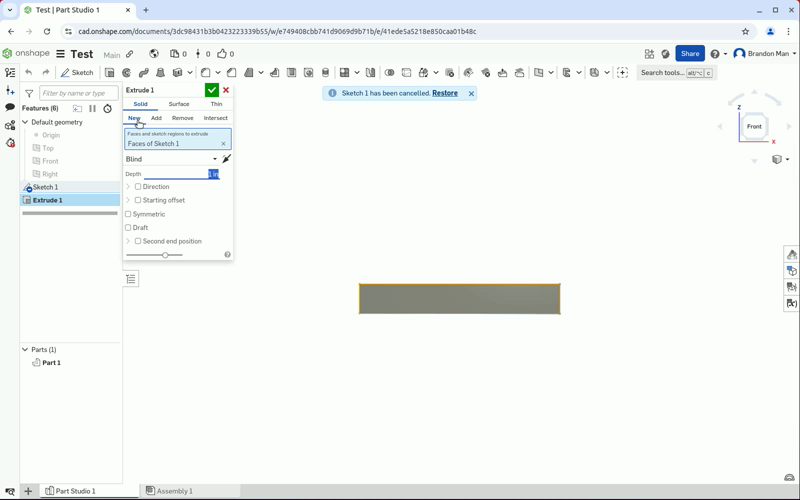
text(1.926)
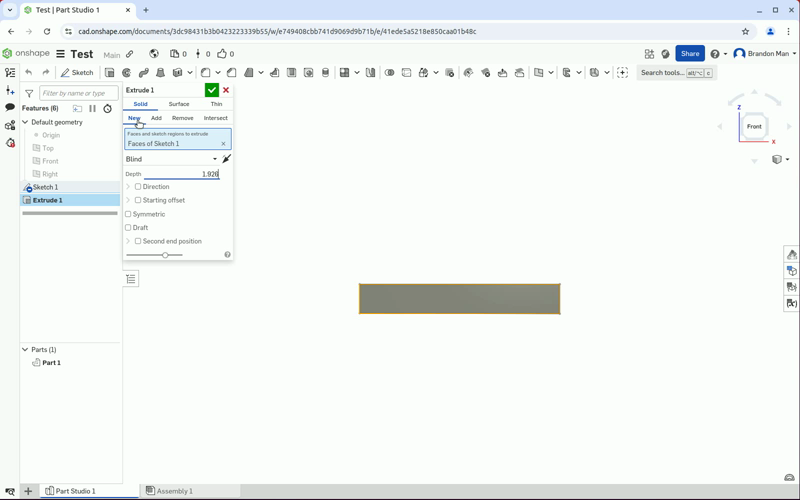
key(enter)
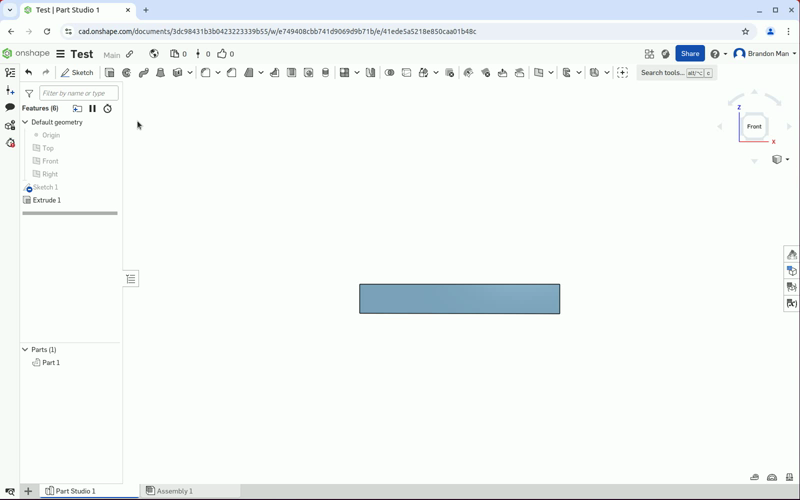
key(shift+h)
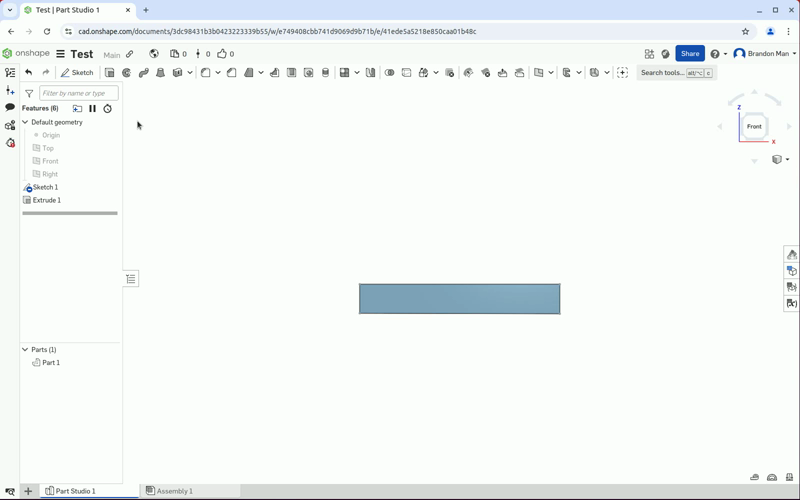
key(shift+h)
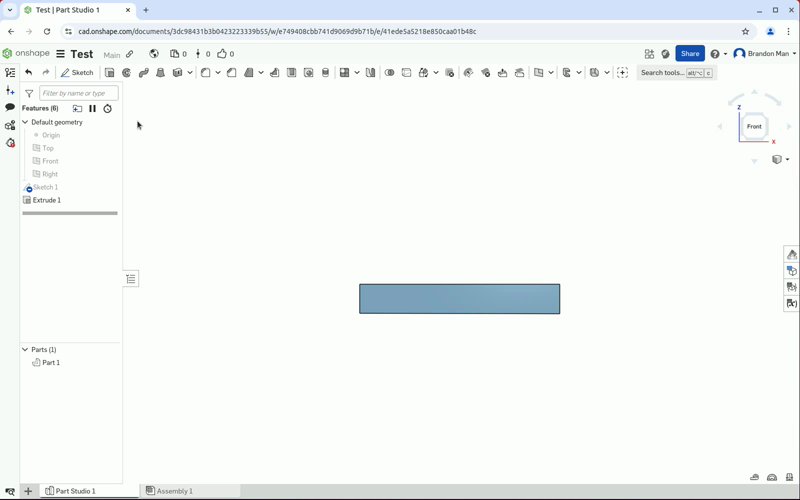
mouse_move(73, 189)
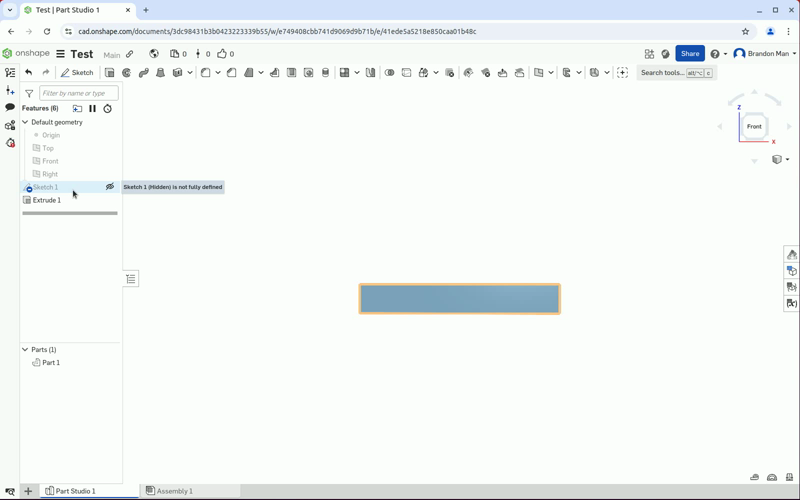
click(73, 189)
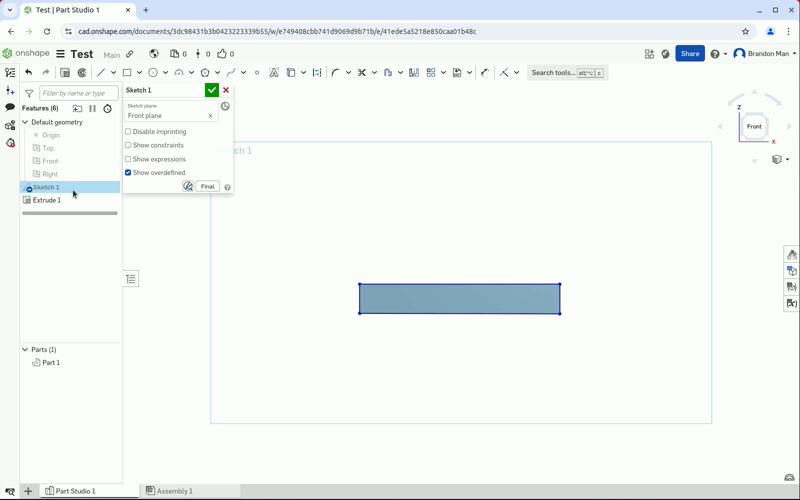
mouse_move(229, 92)
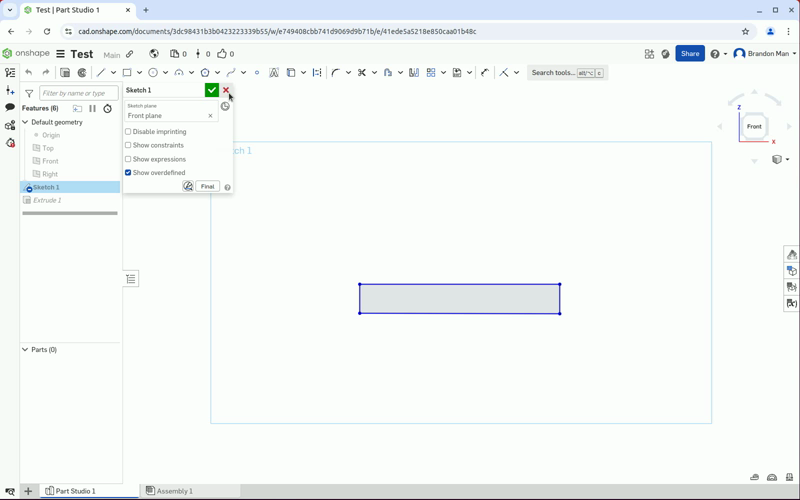
click(229, 92)
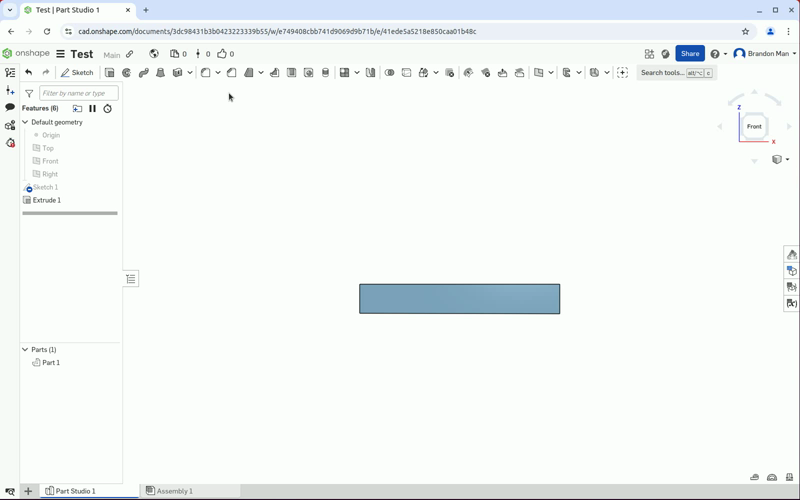
mouse_move(73, 352)
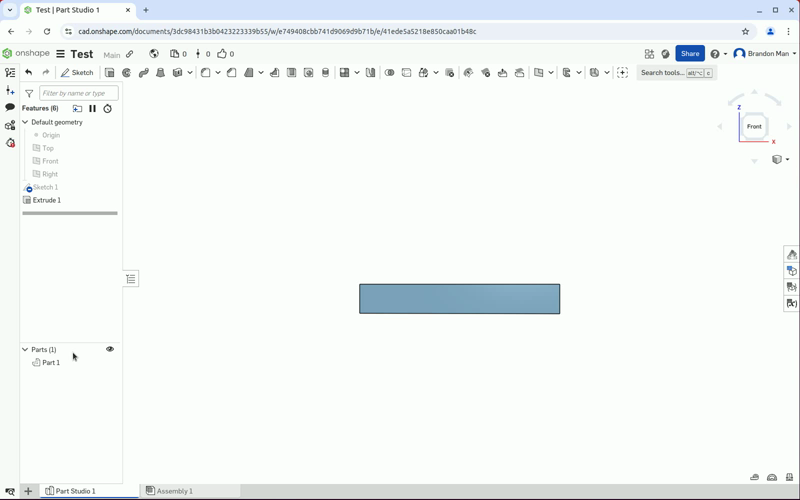
key(y)
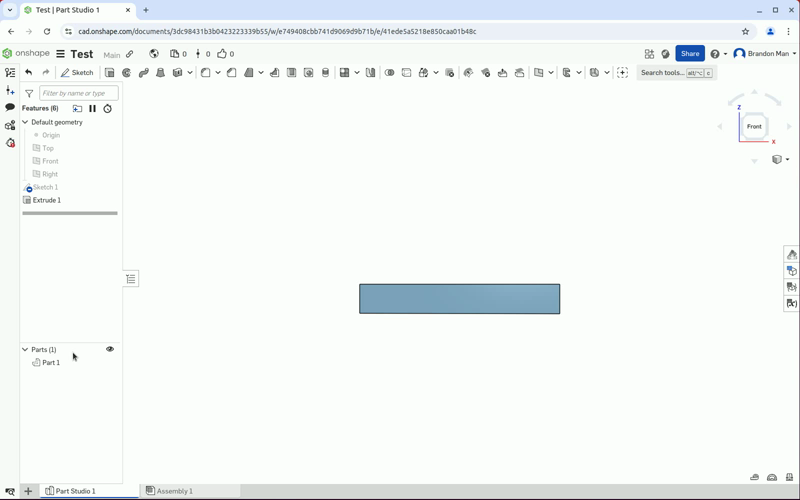
key(shift+p)
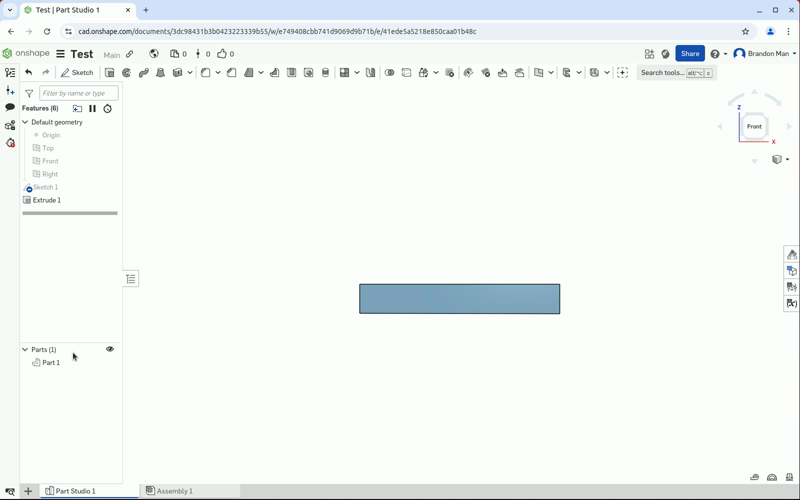
key(space)
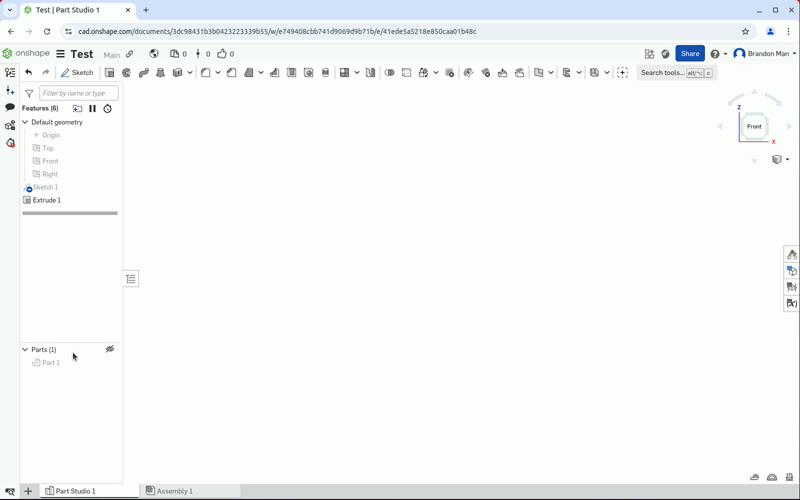
key_down(shift)
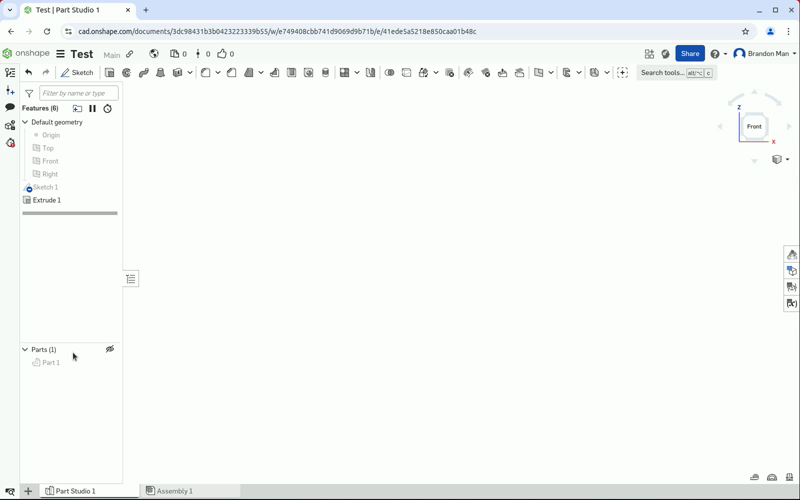
key(left)
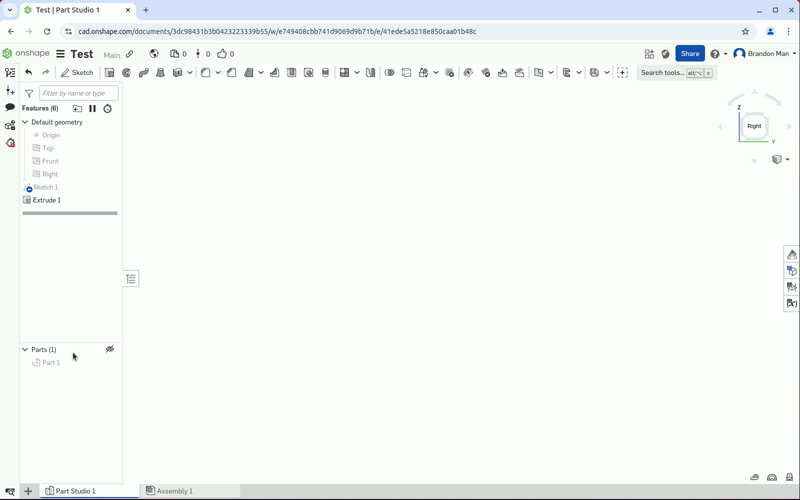
key_up(shift)
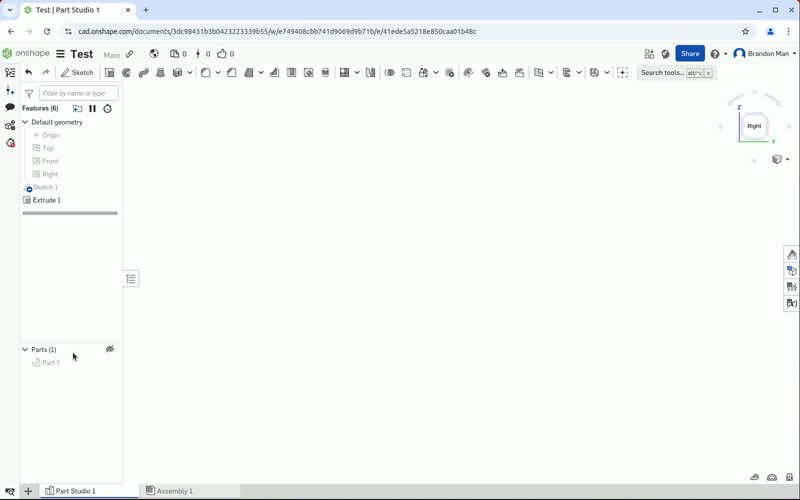
mouse_move(73, 352)
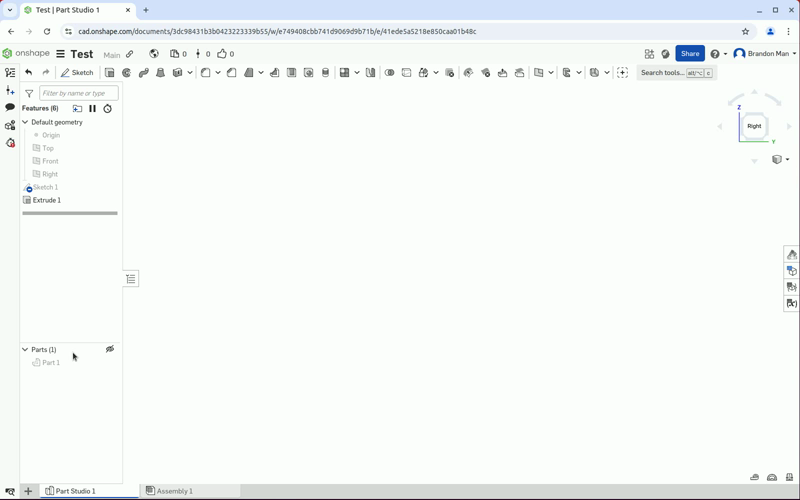
key(shift+y)
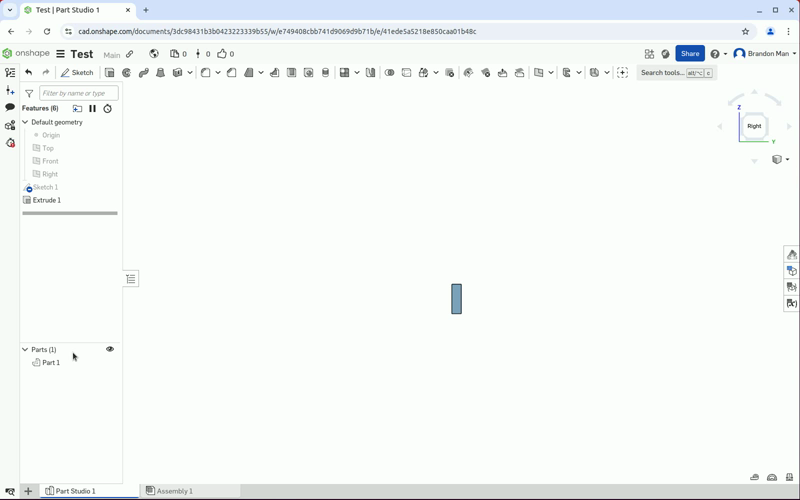
mouse_move(541, 75)
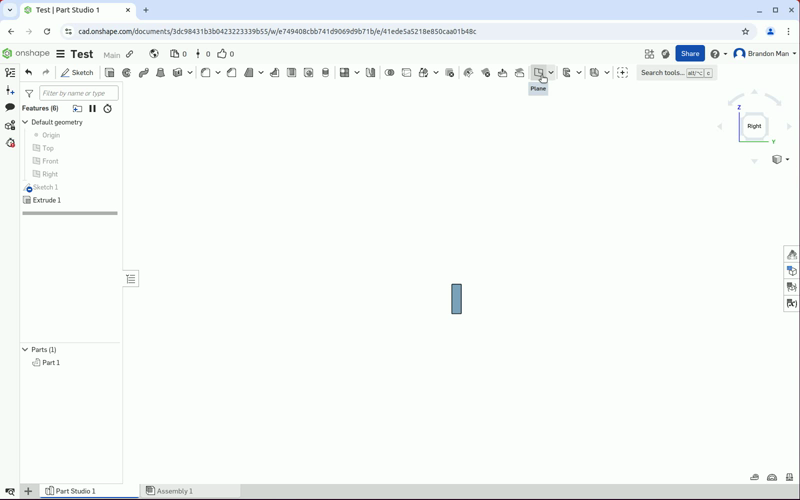
click(541, 75)
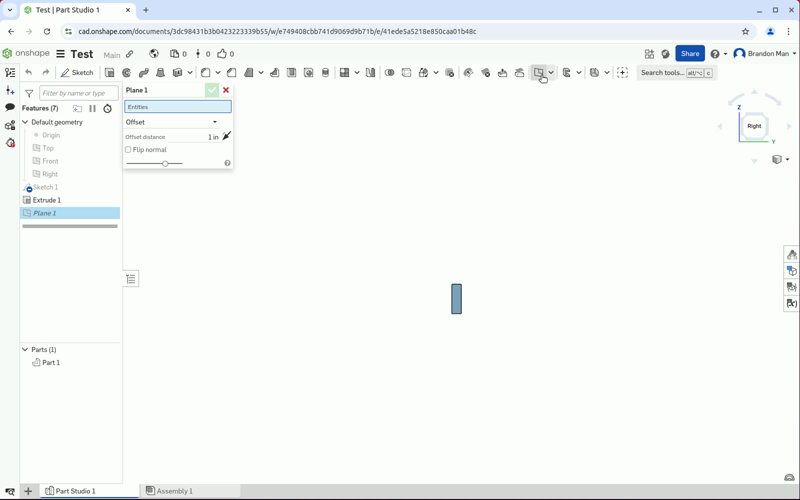
mouse_move(73, 176)
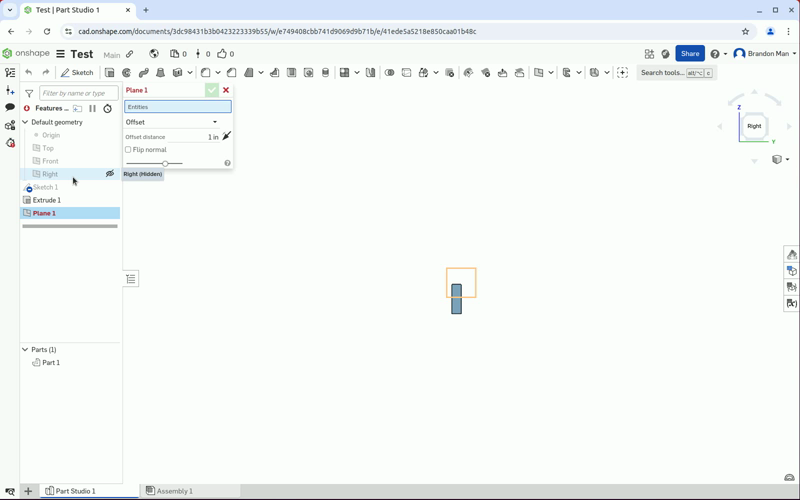
click(73, 176)
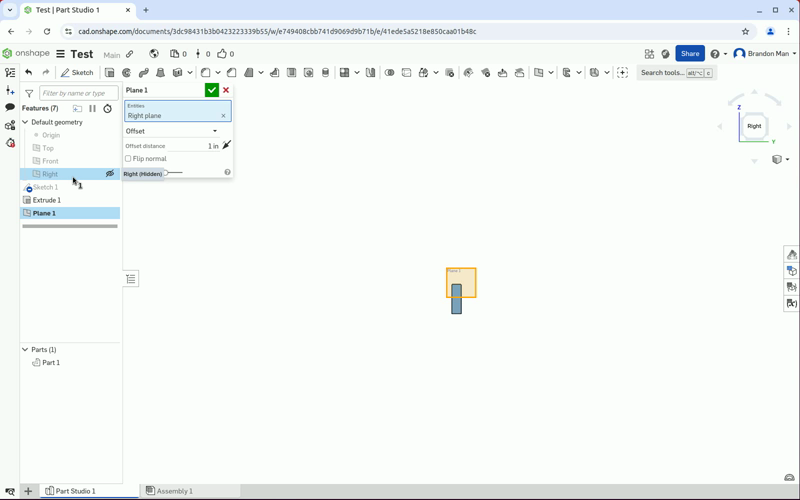
key(tab, 2)
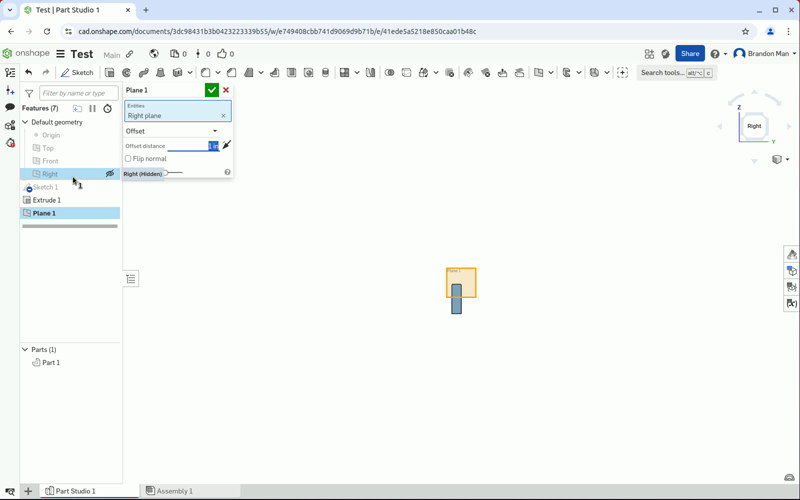
text(20.705)
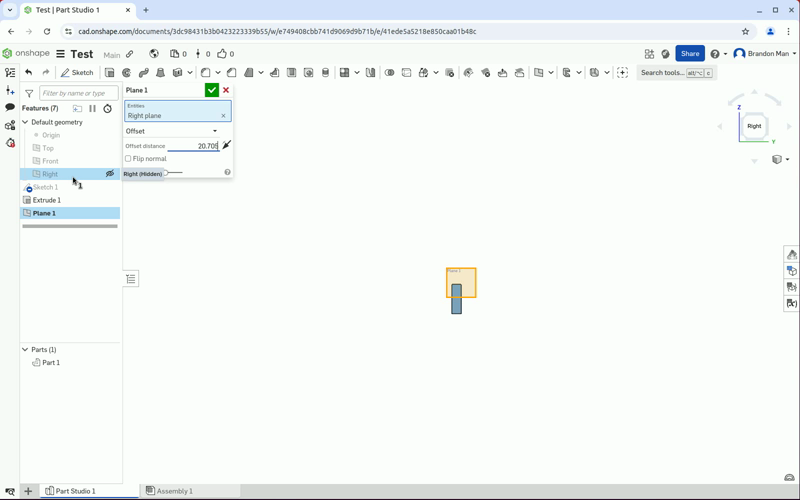
key(enter, 2)
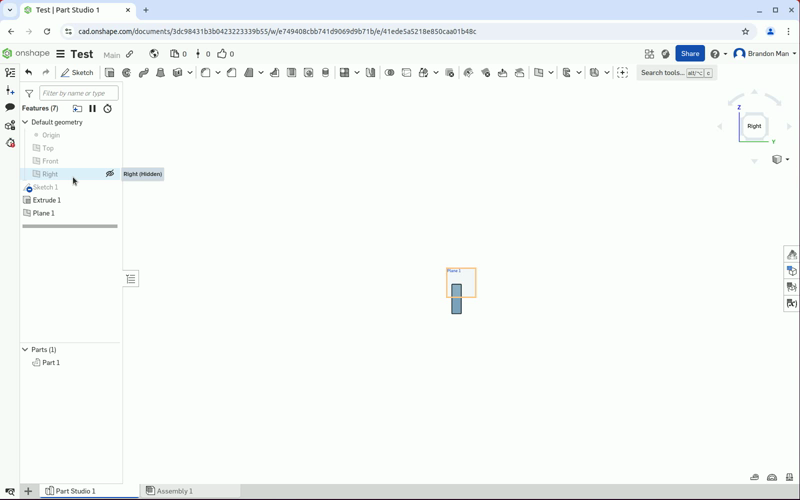
key(shift+s)
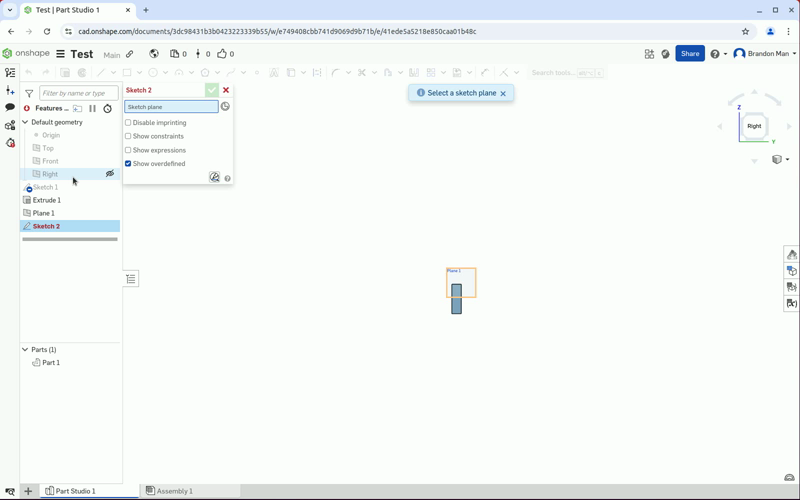
mouse_move(73, 215)
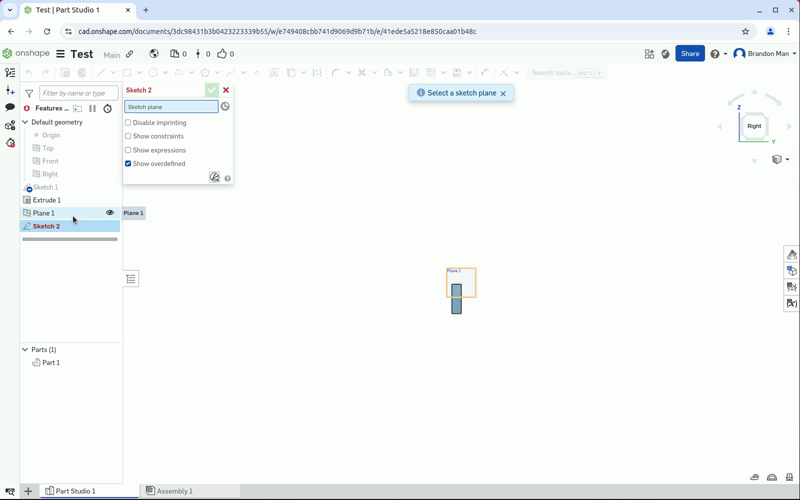
click(73, 215)
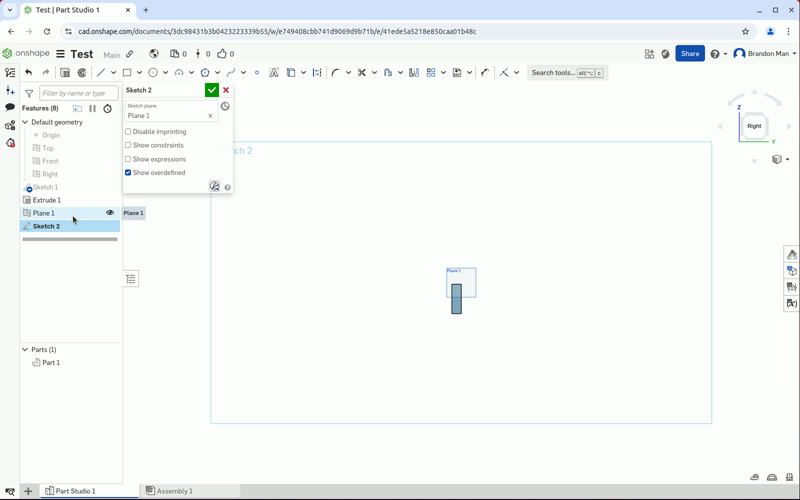
mouse_move(73, 352)
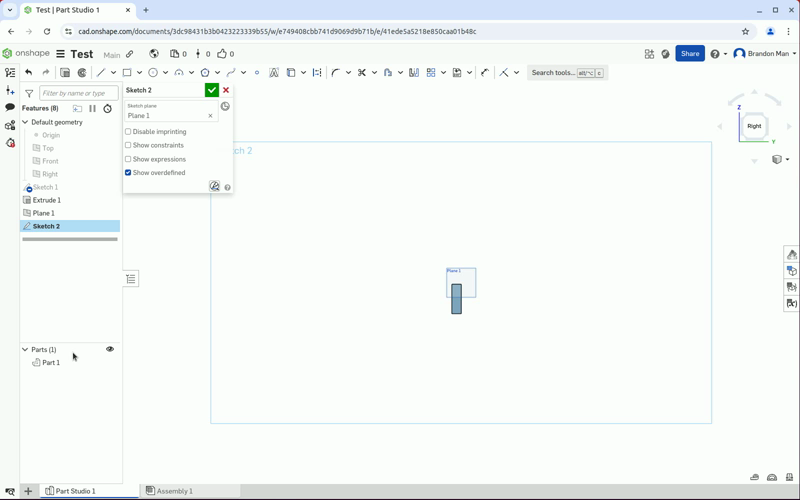
key(y)
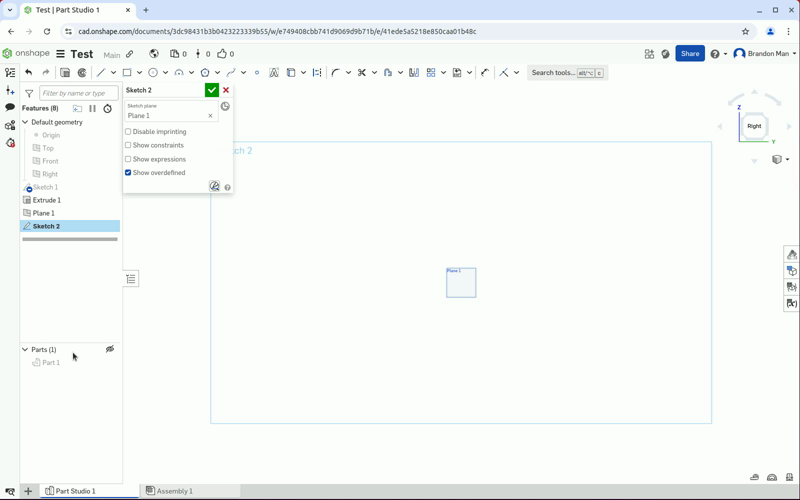
key(l)
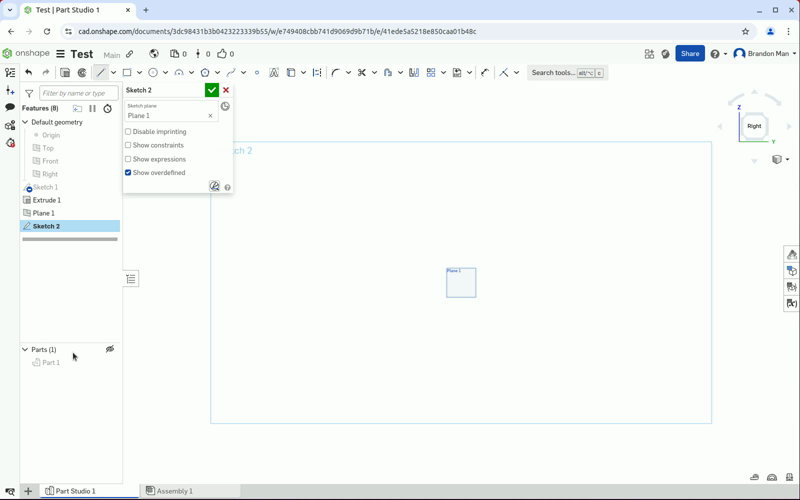
key_down(shift)
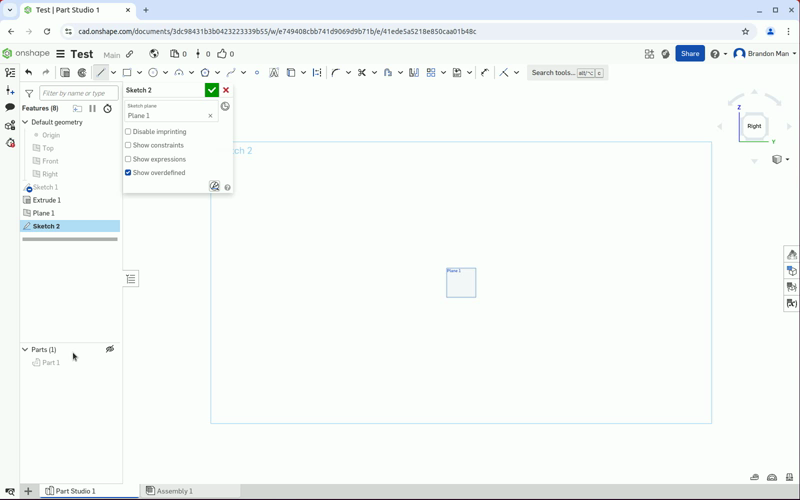
mouse_move(453, 309)
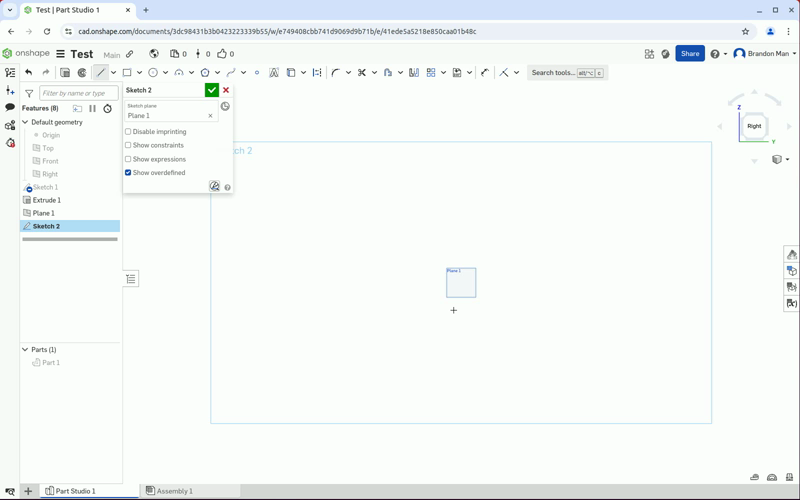
click(453, 309)
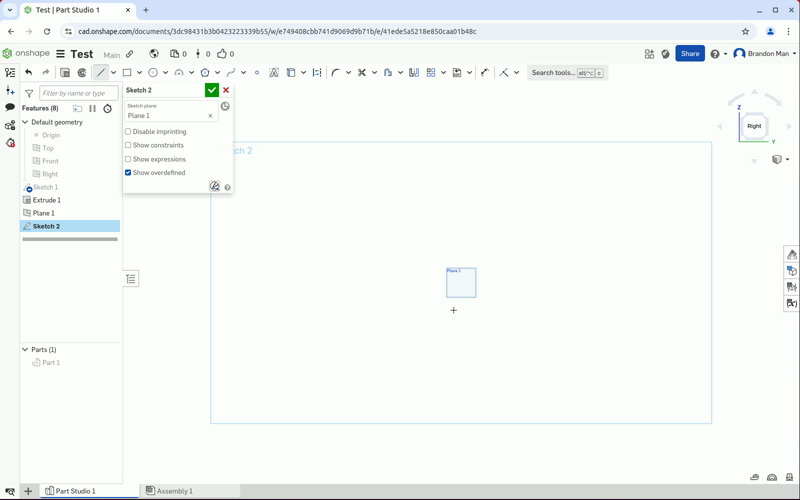
key_up(shift)
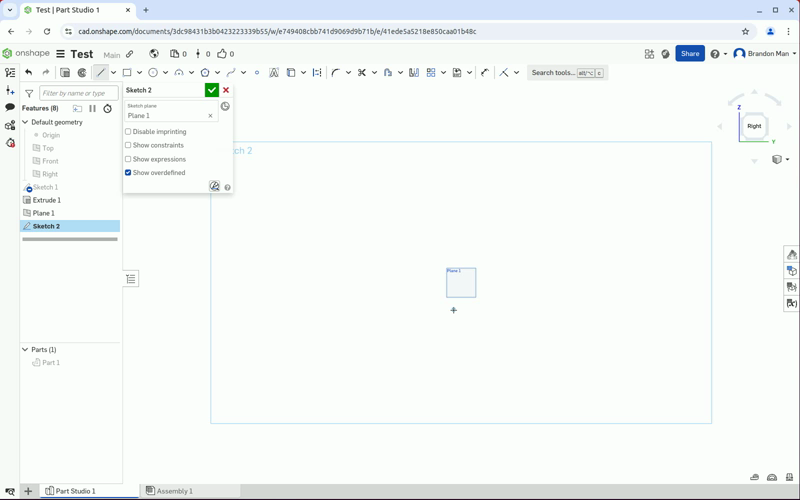
key_down(shift)
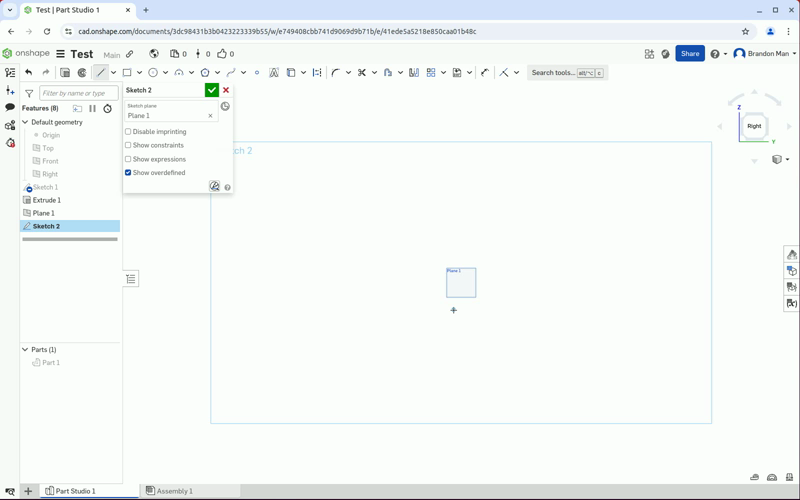
mouse_move(483, 309)
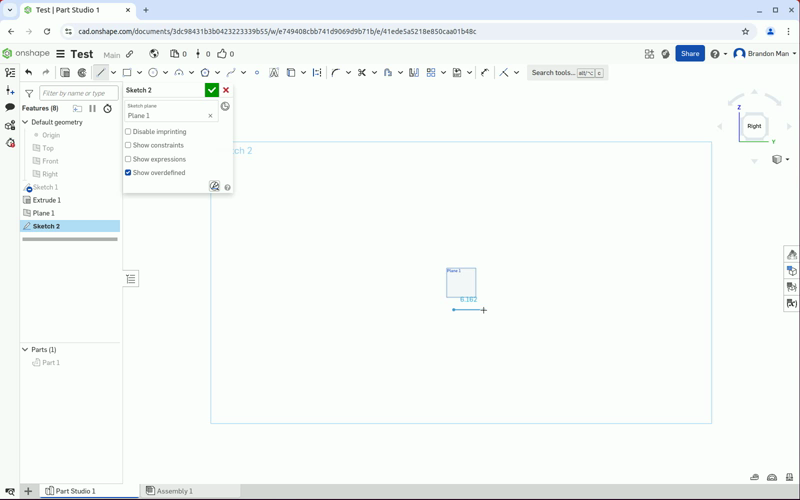
mouse_move(458, 309)
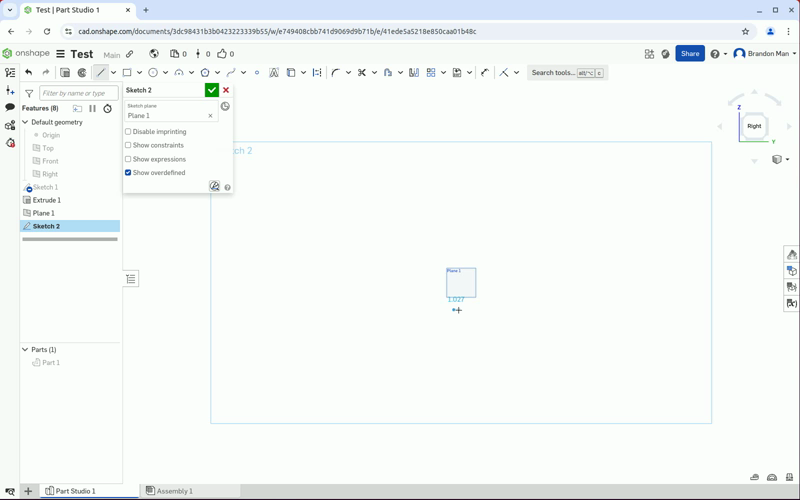
scroll(6)
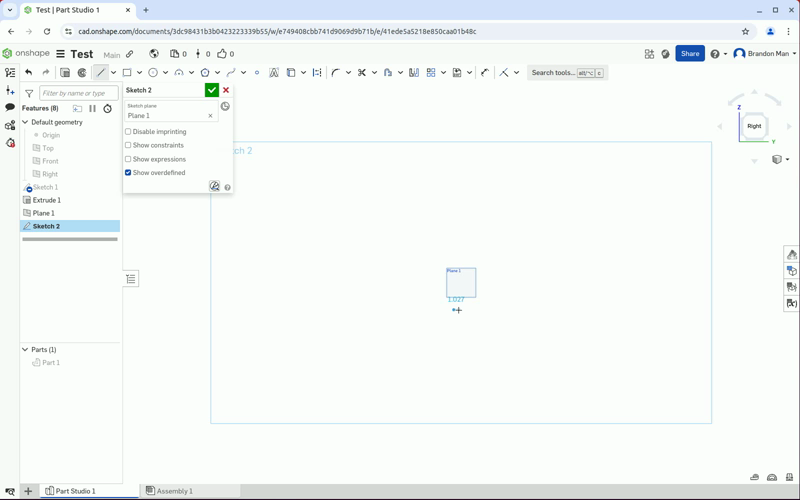
scroll(6)
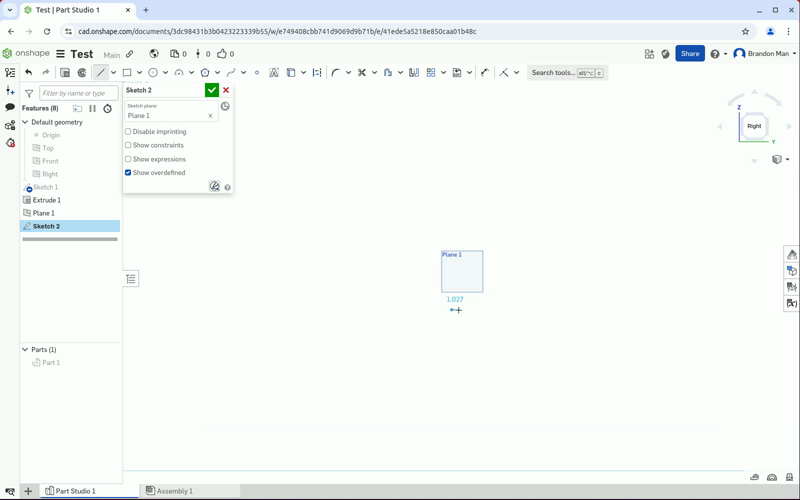
scroll(6)
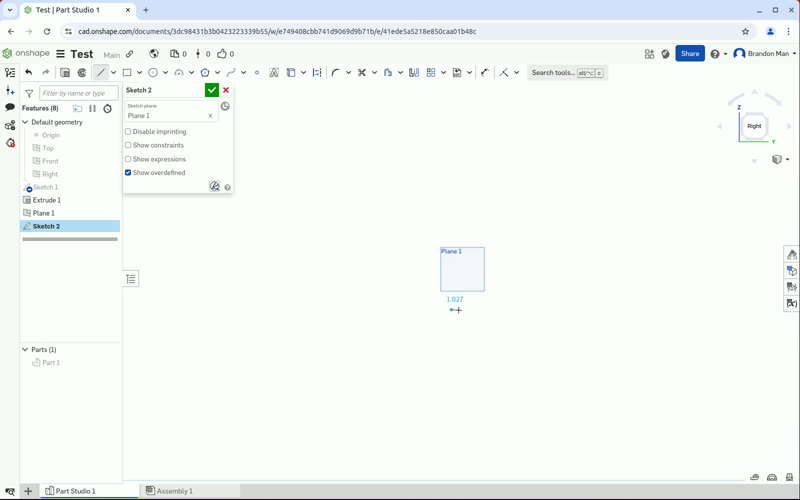
scroll(6)
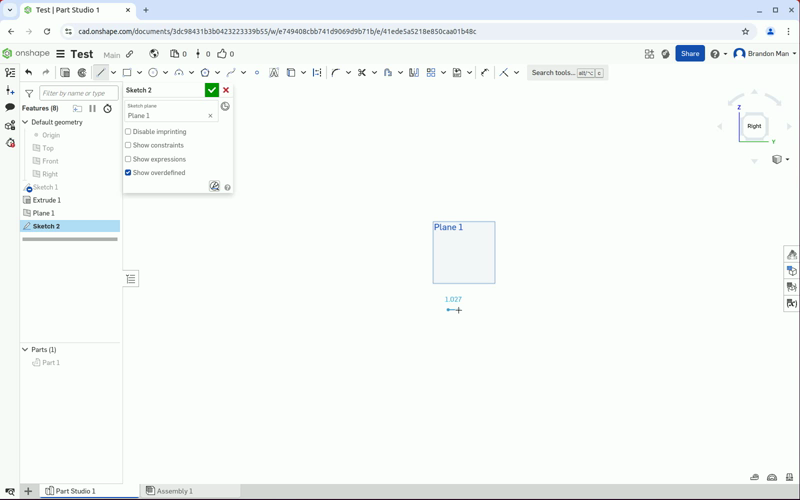
scroll(6)
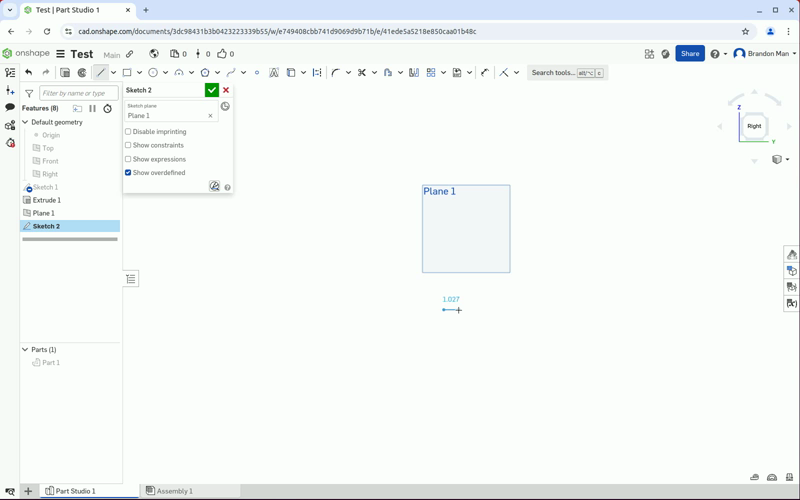
scroll(6)
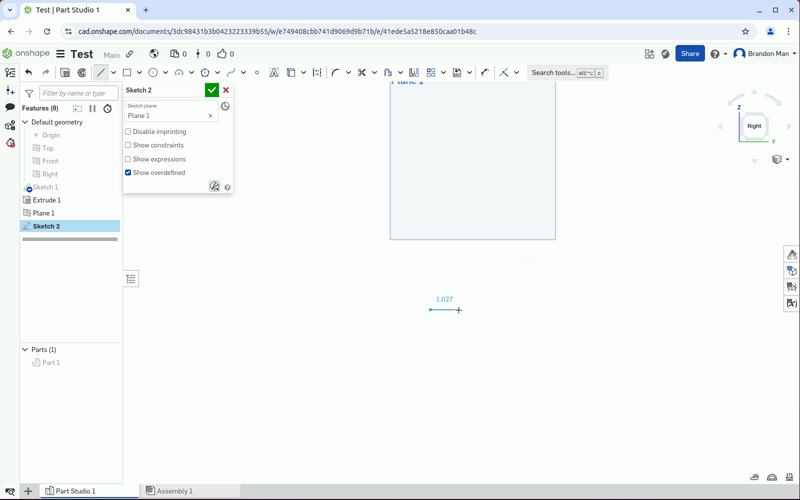
scroll(6)
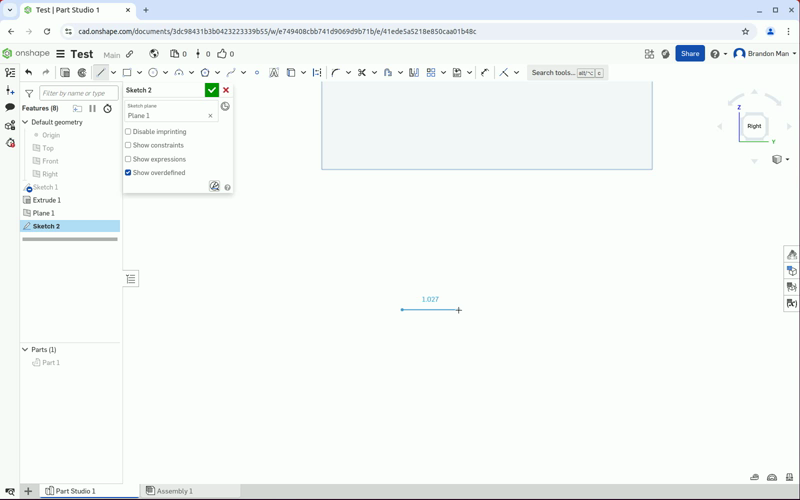
click(458, 309)
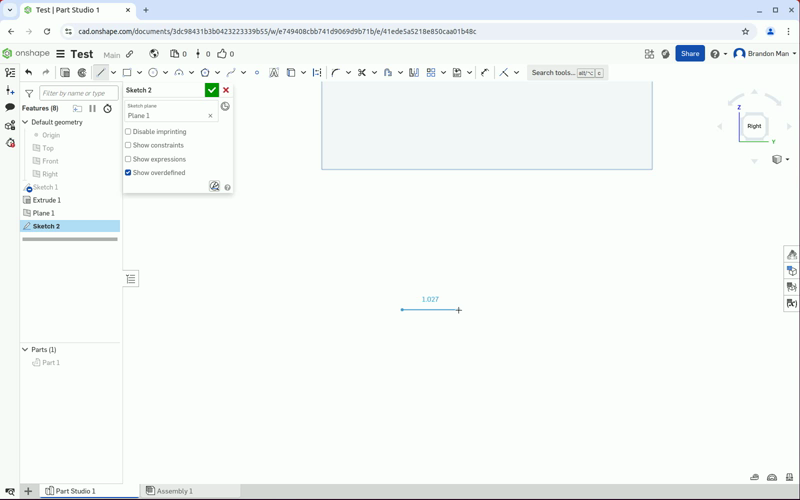
scroll(-6)
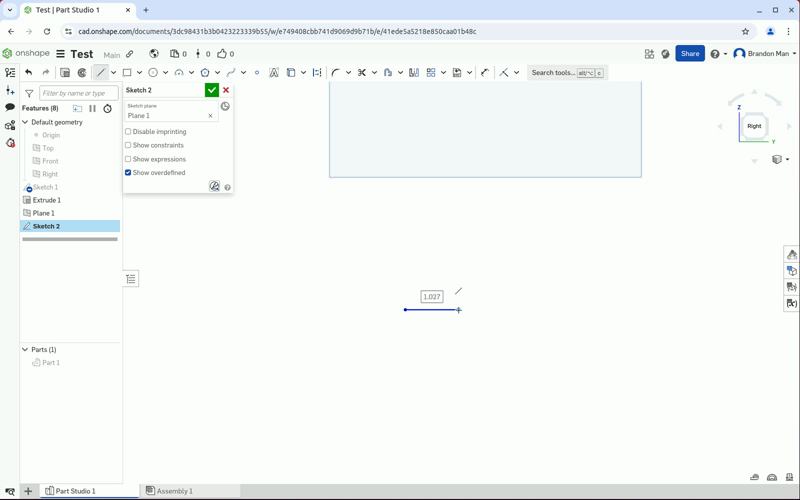
scroll(-6)
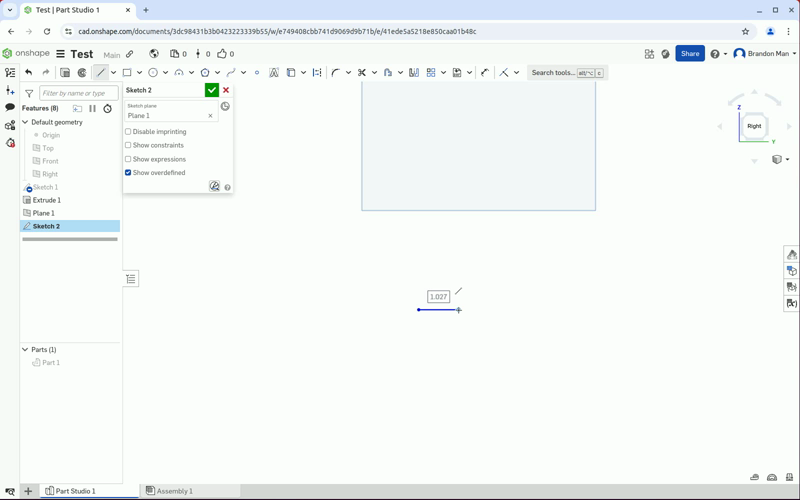
scroll(-6)
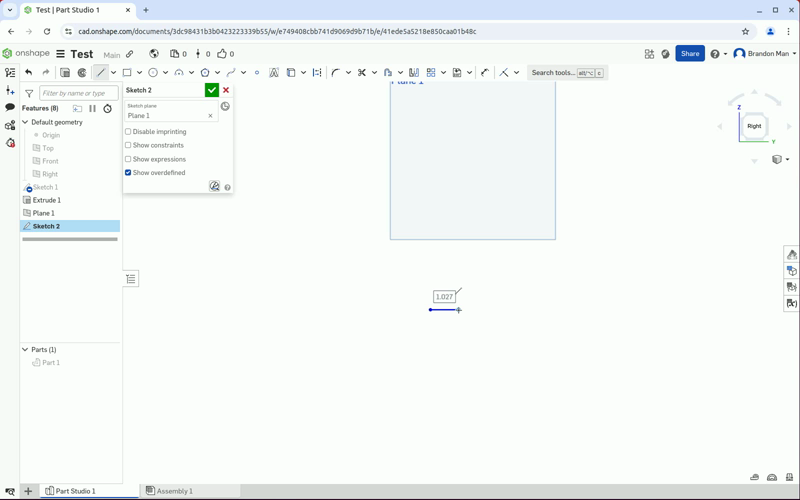
scroll(-6)
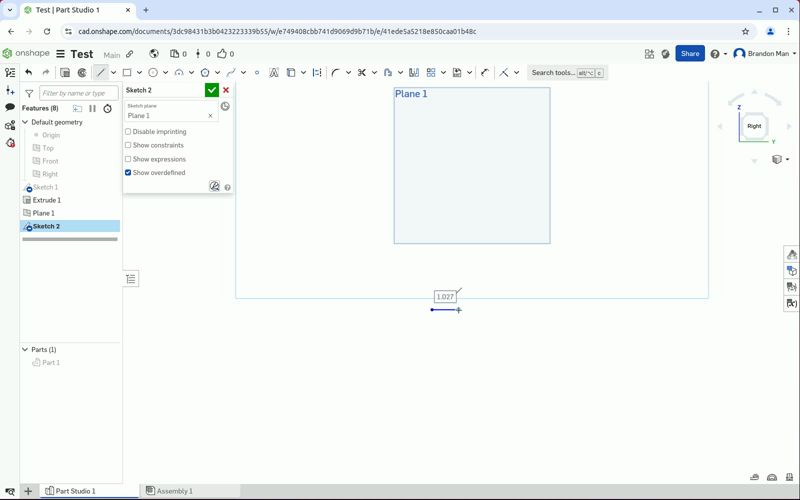
scroll(-6)
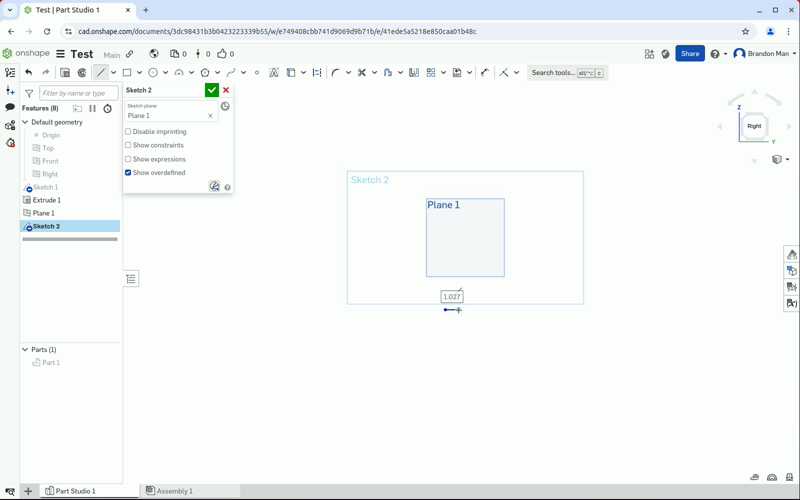
scroll(-6)
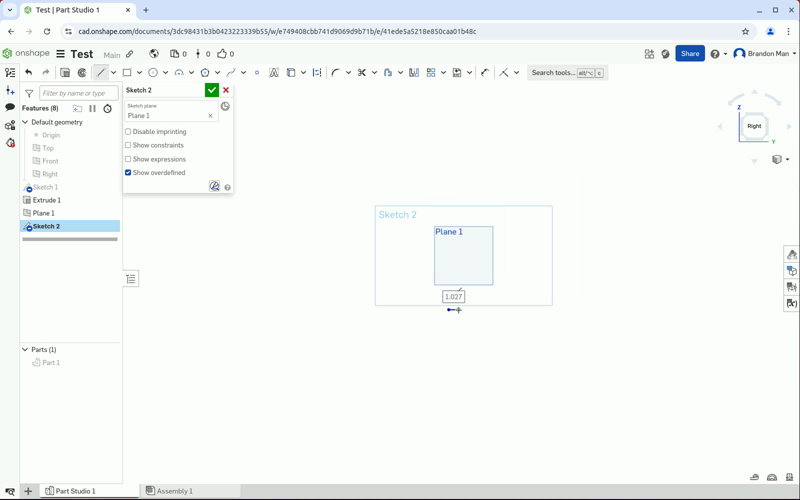
scroll(-6)
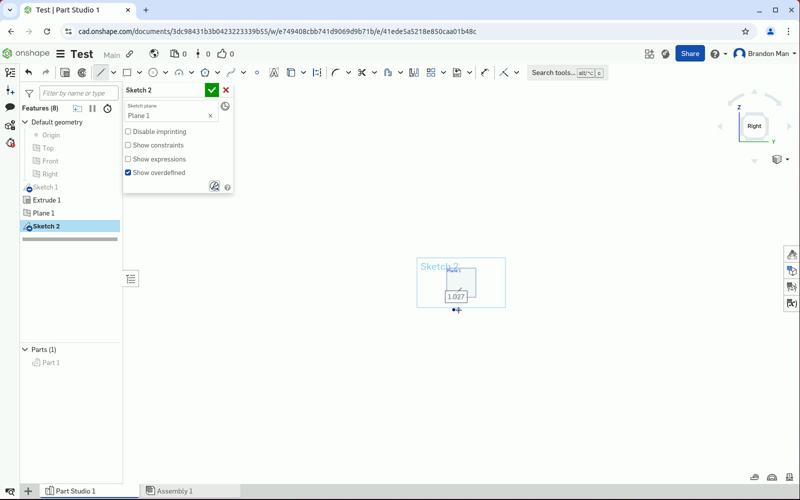
key_up(shift)
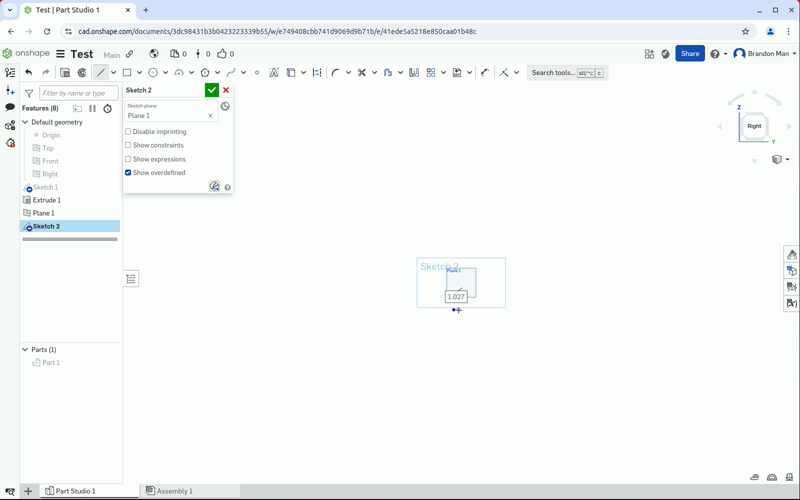
key_down(shift)
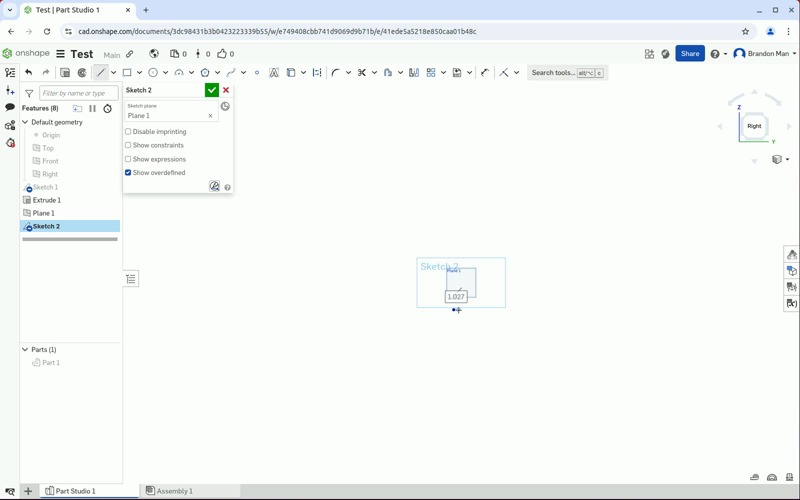
mouse_move(488, 309)
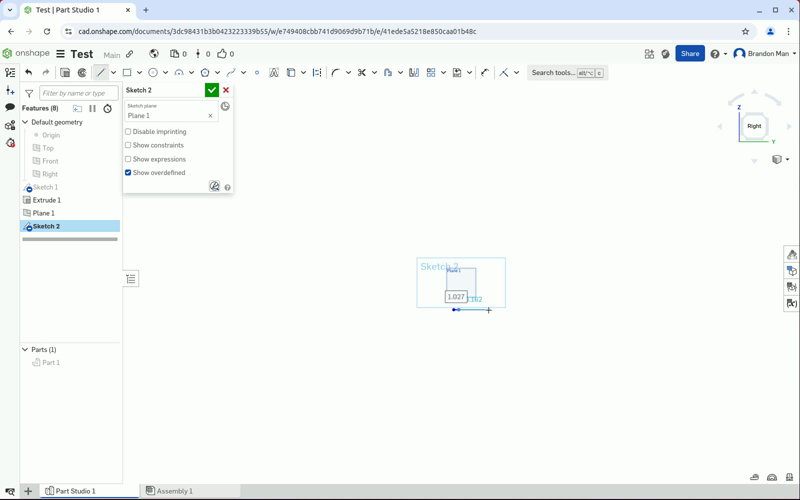
mouse_move(458, 284)
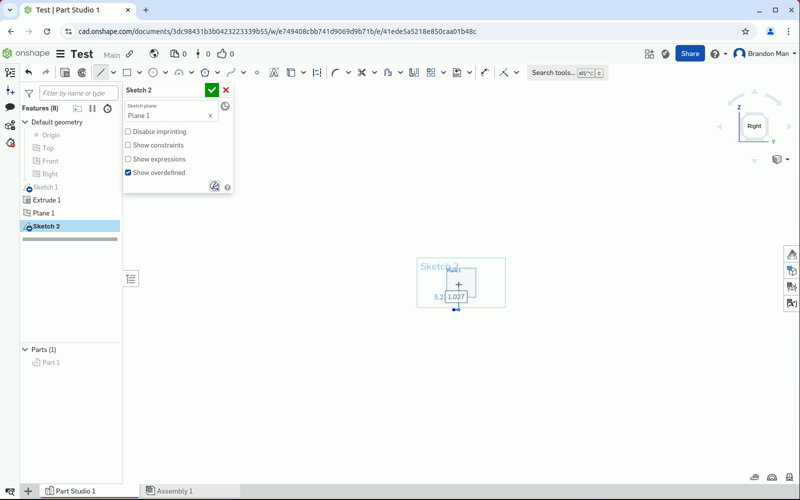
click(458, 284)
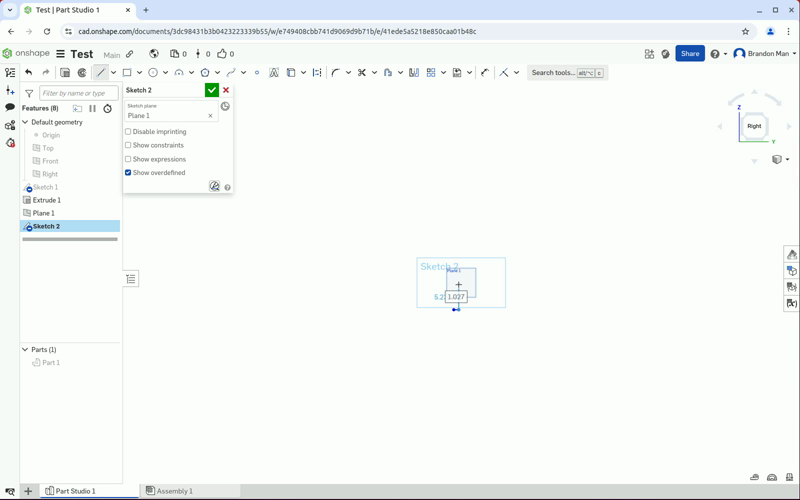
key_up(shift)
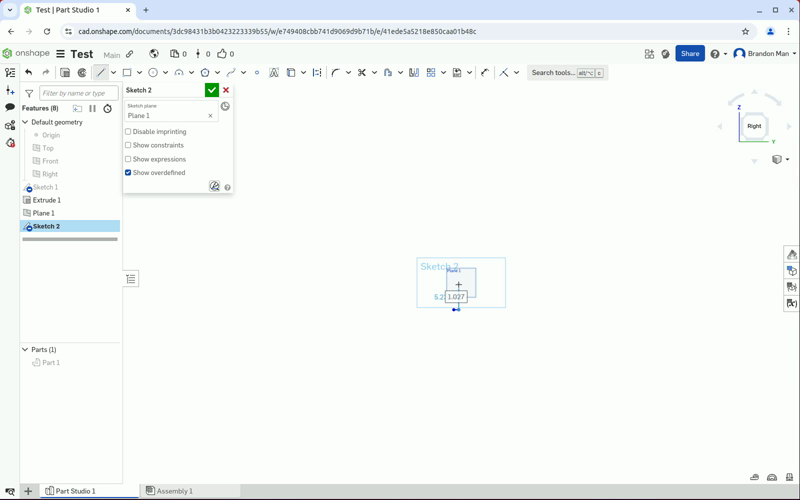
key_down(shift)
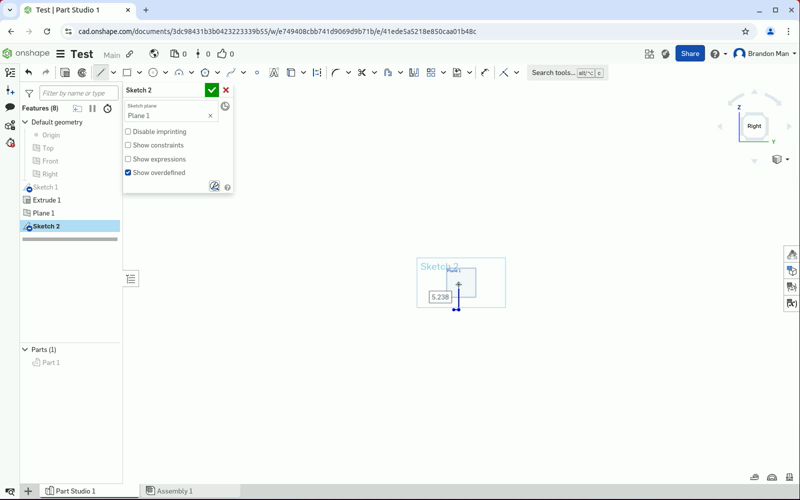
mouse_move(488, 284)
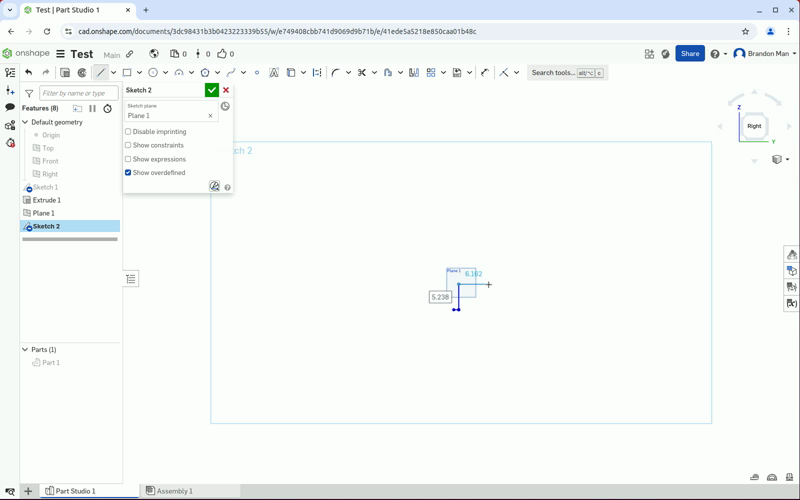
mouse_move(453, 284)
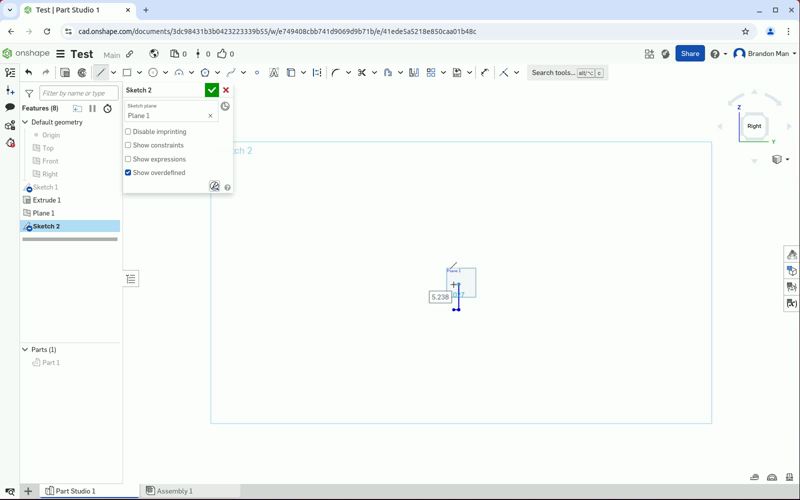
scroll(6)
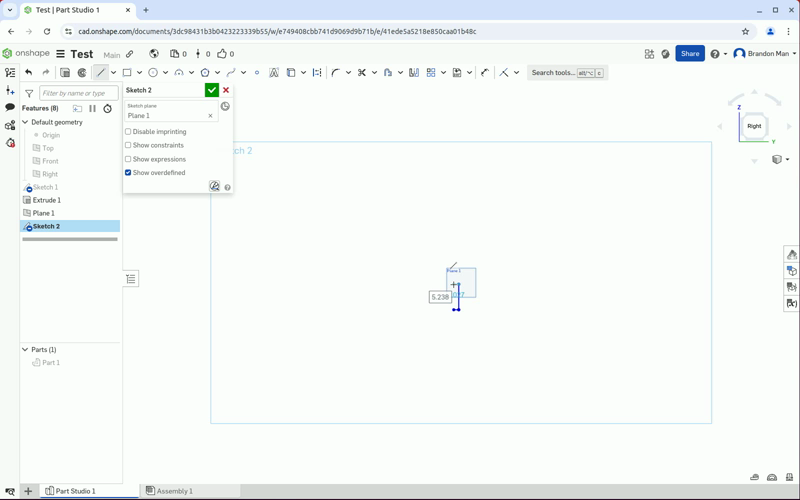
scroll(6)
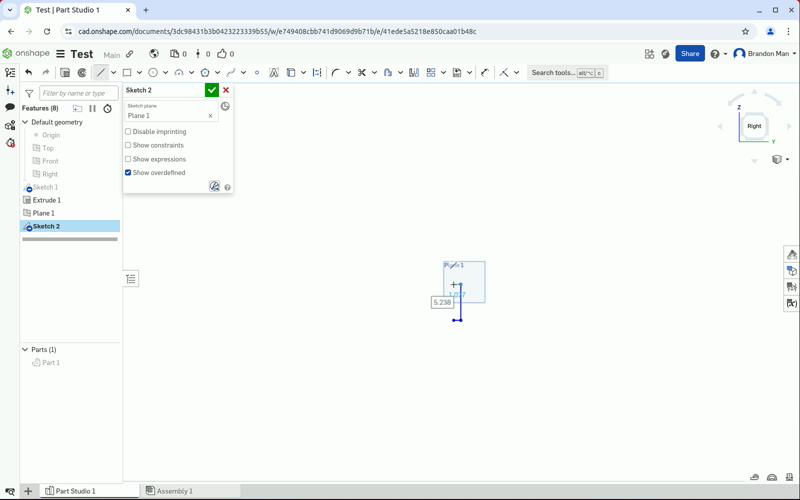
scroll(6)
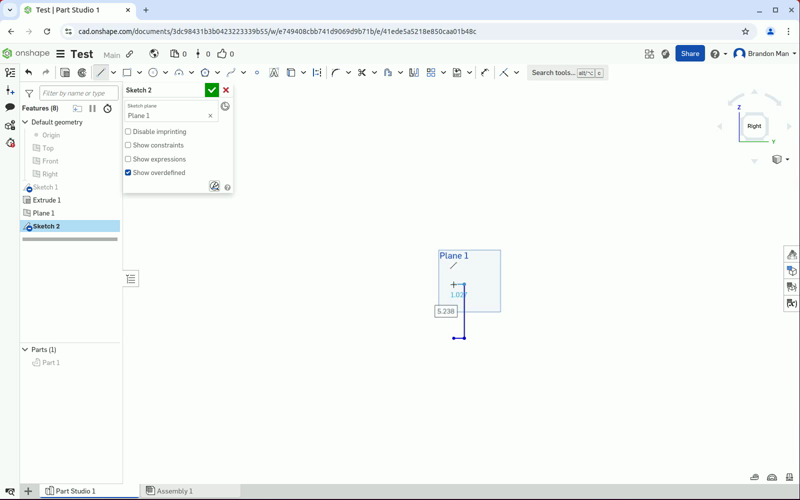
scroll(6)
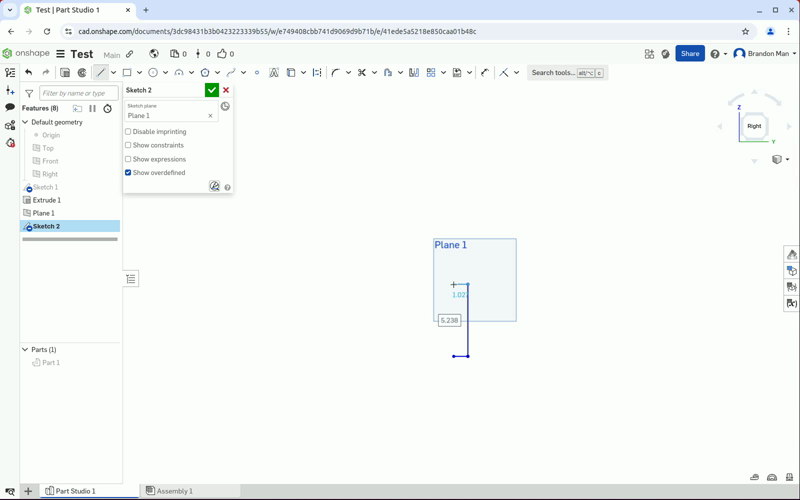
scroll(6)
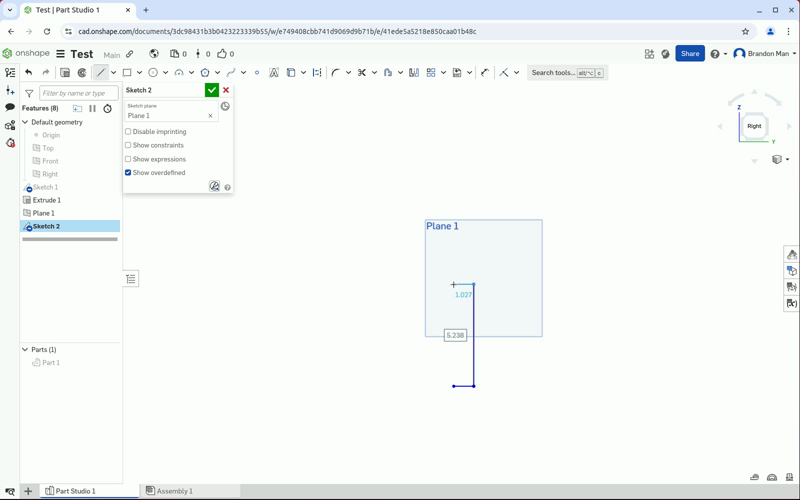
scroll(6)
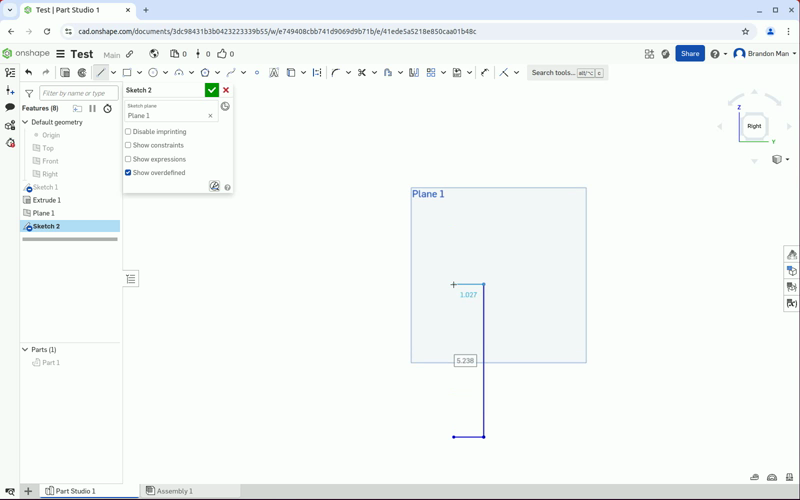
scroll(6)
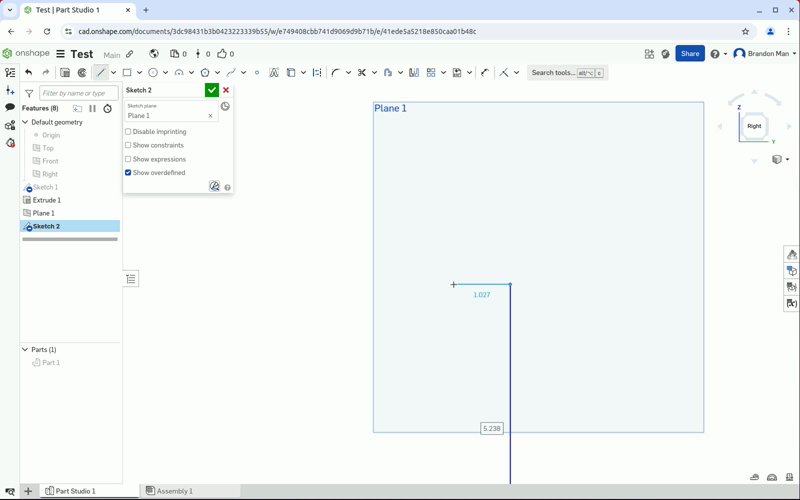
click(453, 284)
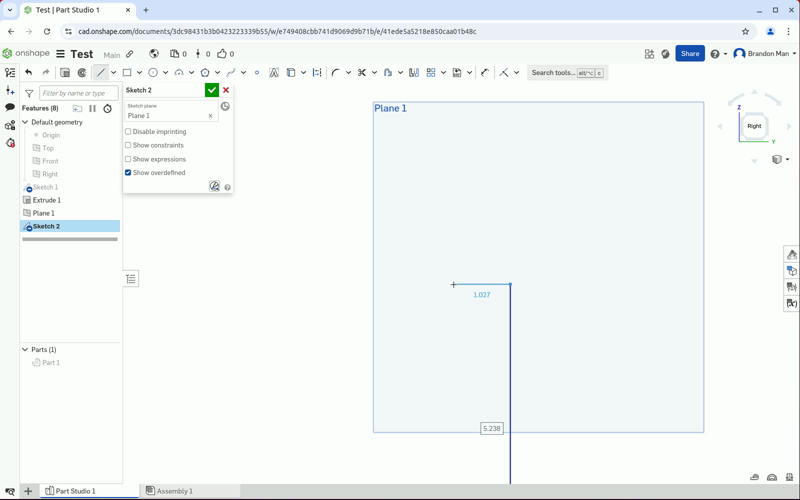
scroll(-6)
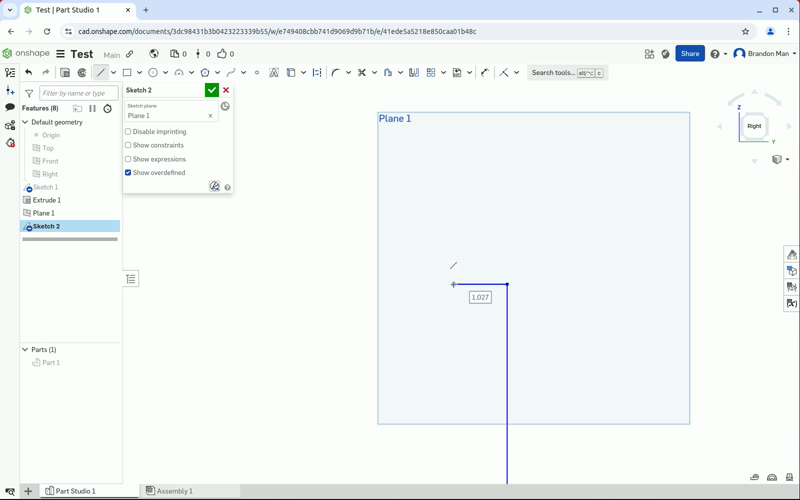
scroll(-6)
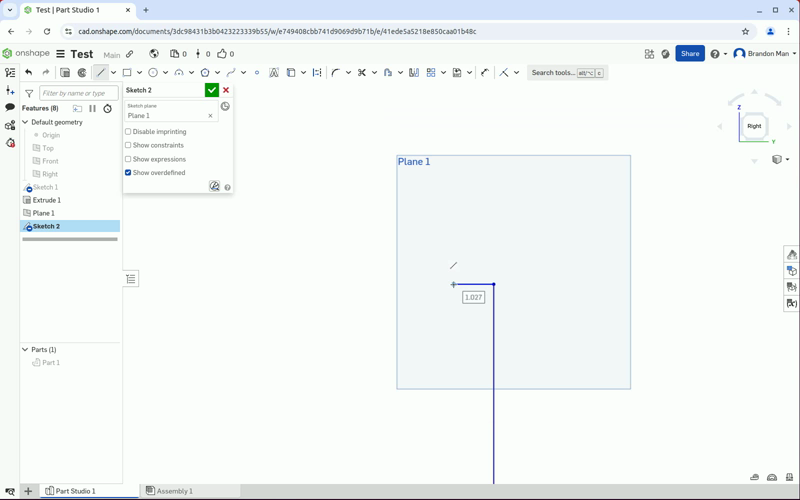
scroll(-6)
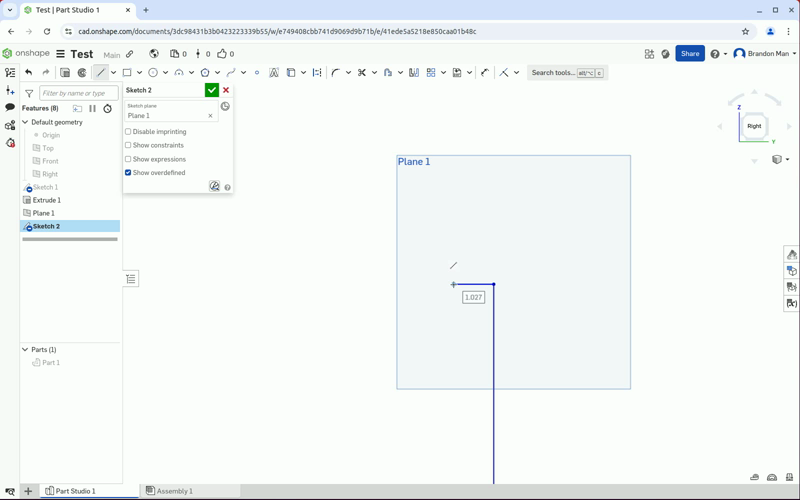
scroll(-6)
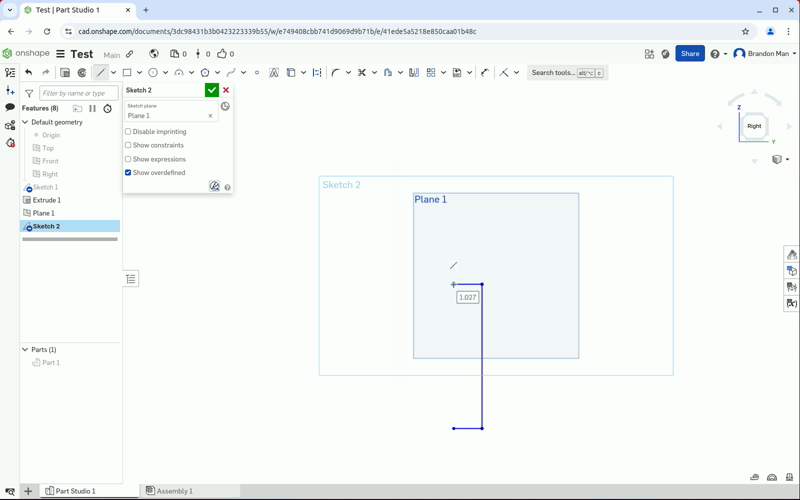
scroll(-6)
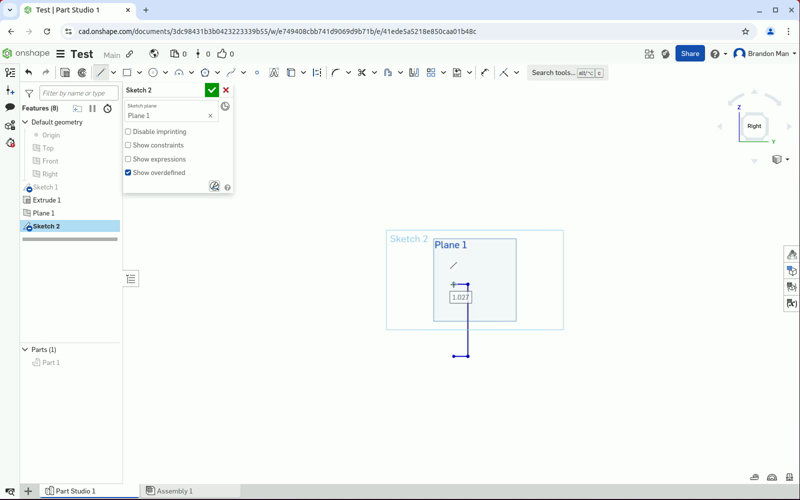
scroll(-6)
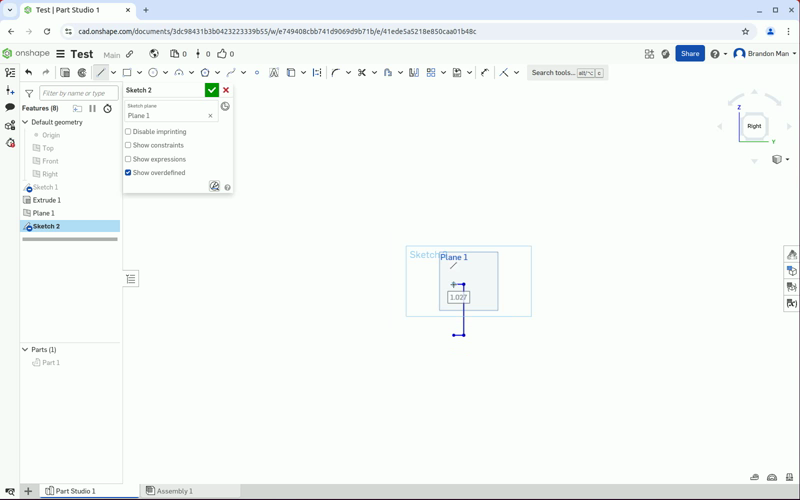
scroll(-6)
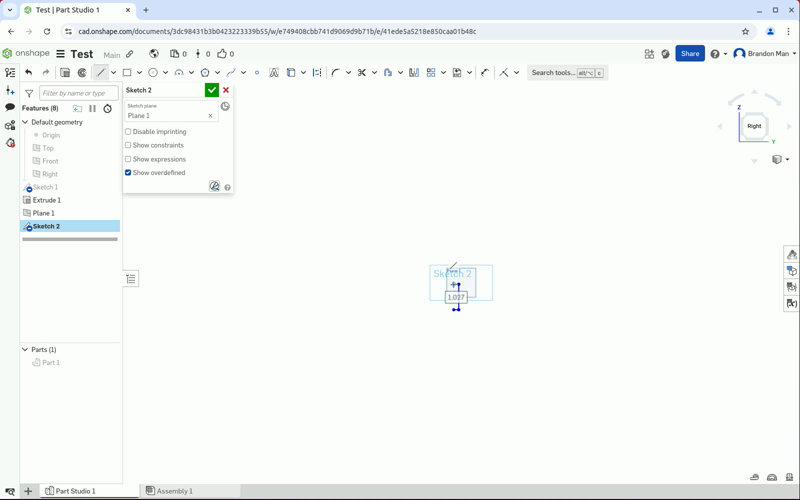
key_up(shift)
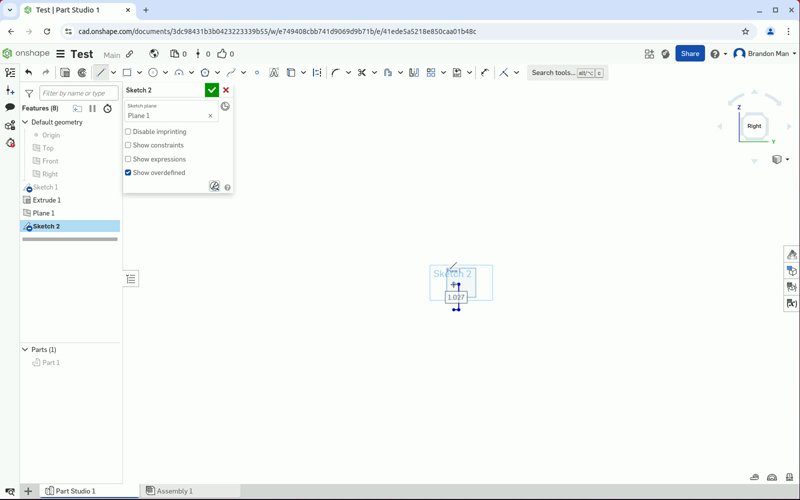
mouse_move(483, 284)
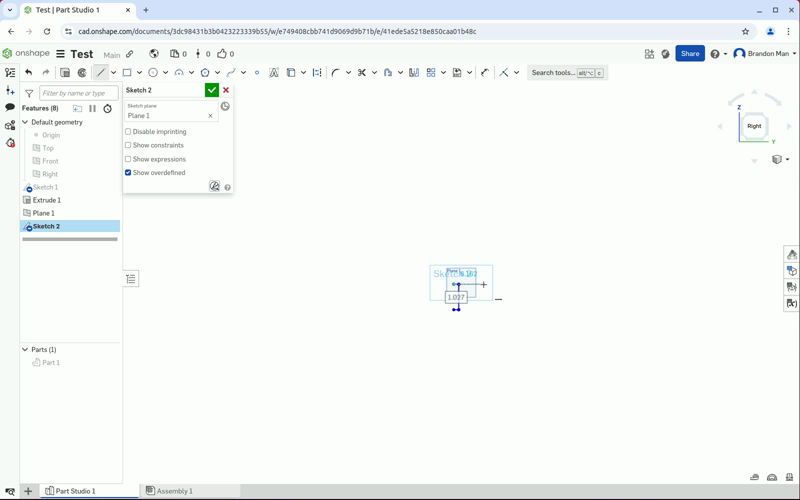
key_down(shift)
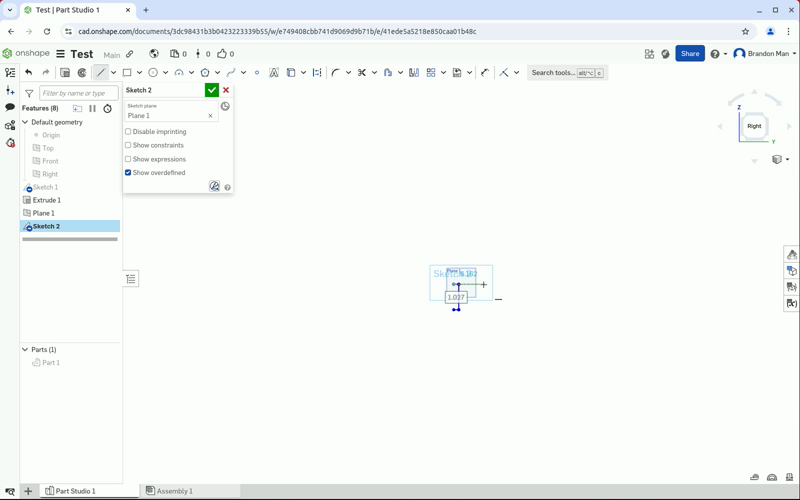
mouse_move(453, 309)
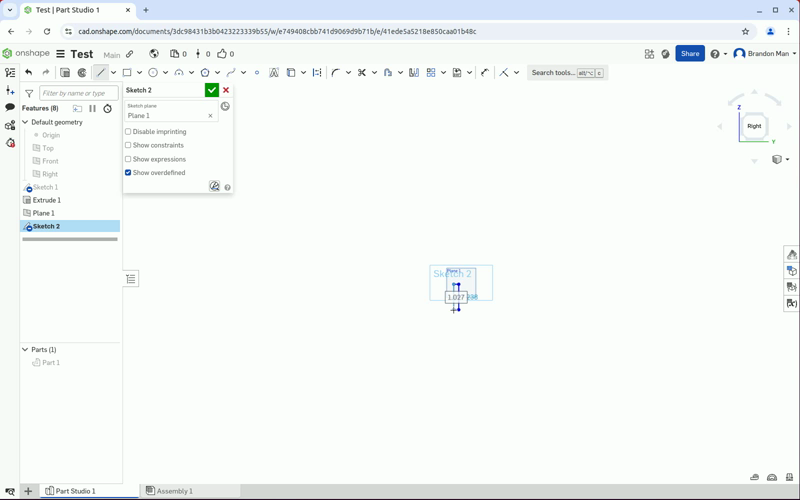
key_up(shift)
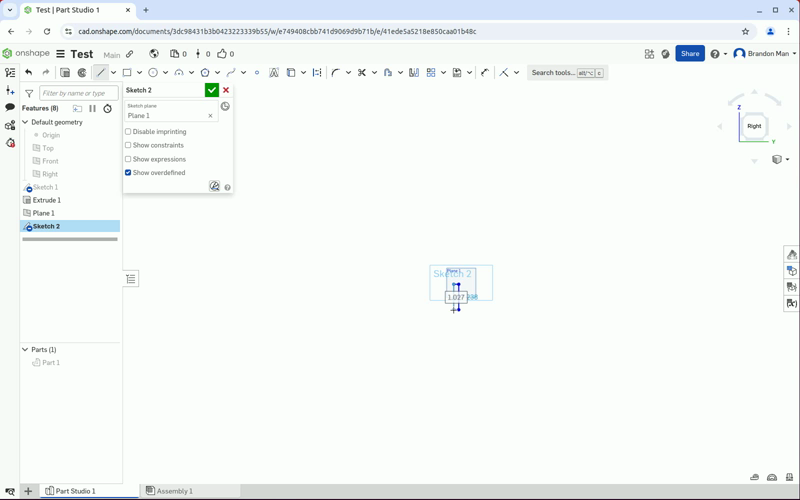
click(453, 309)
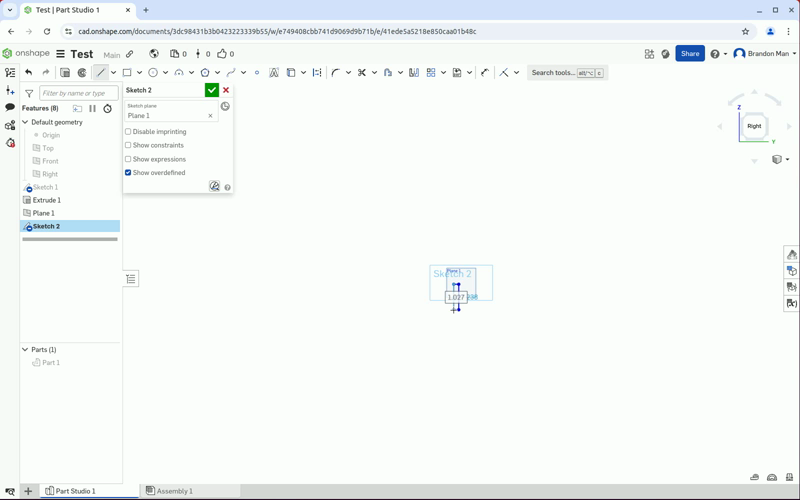
key(esc)
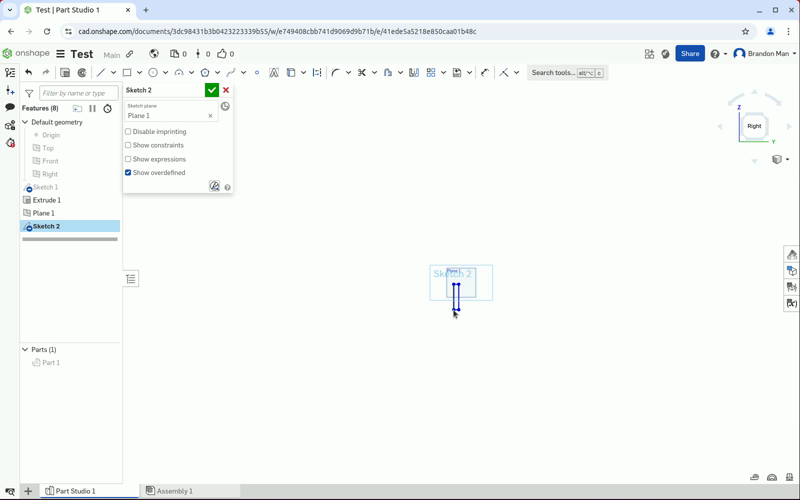
mouse_move(457, 285)
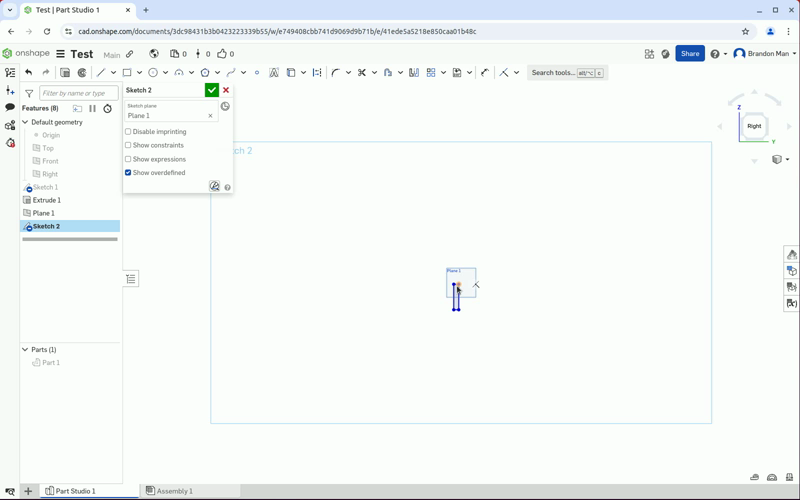
scroll(6)
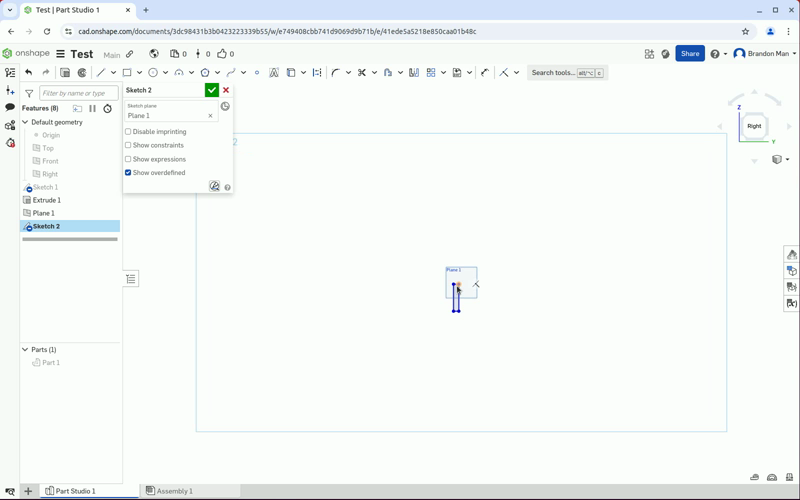
scroll(6)
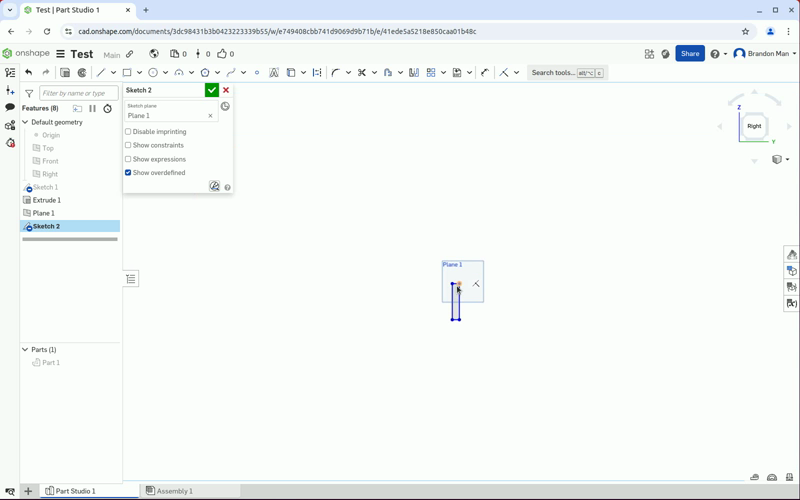
scroll(6)
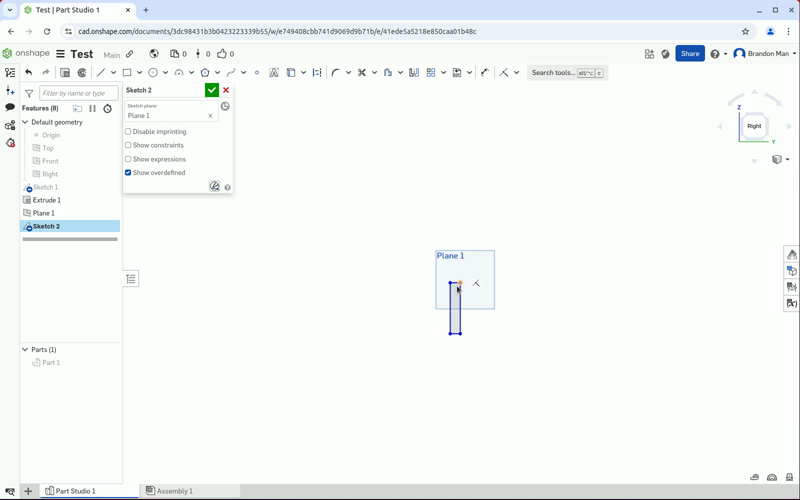
scroll(6)
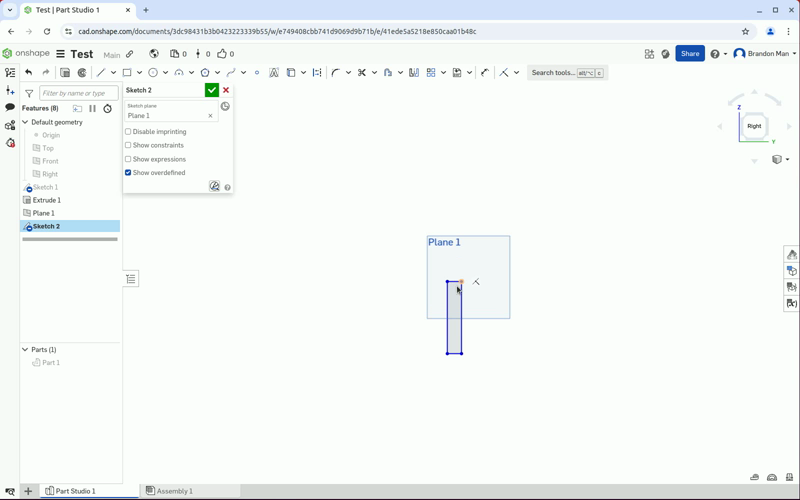
scroll(6)
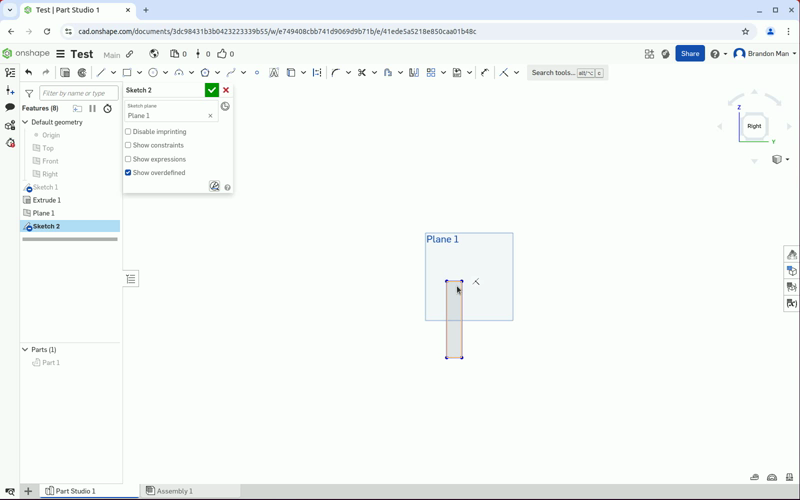
scroll(6)
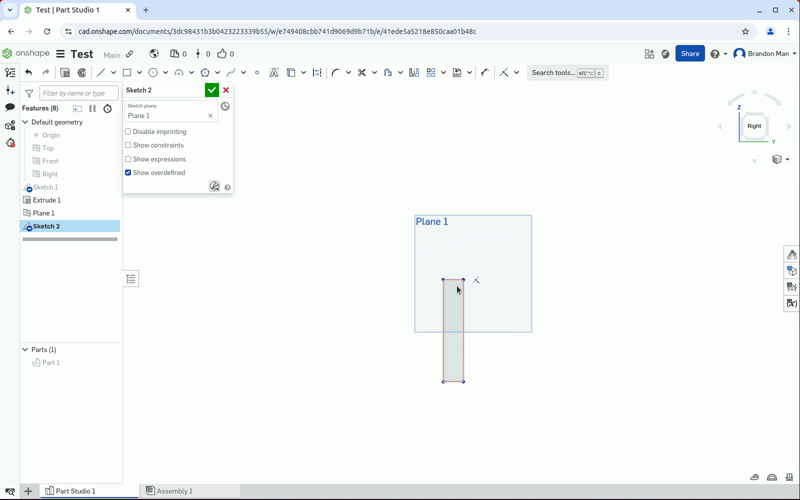
scroll(6)
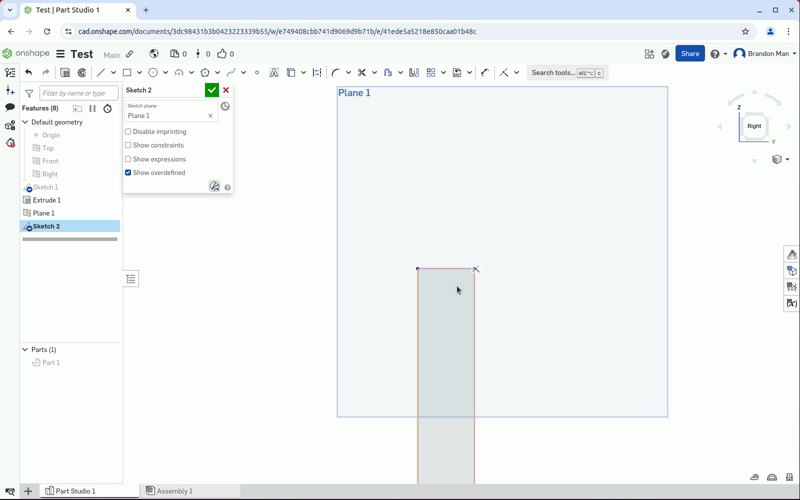
click(457, 285)
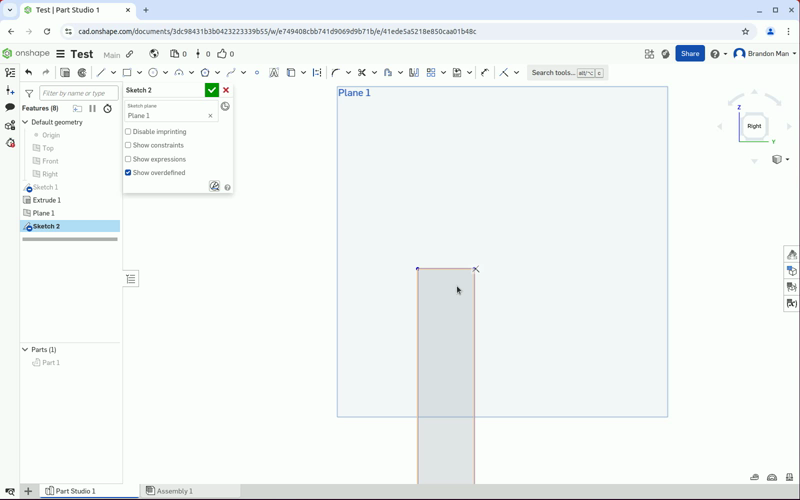
scroll(-6)
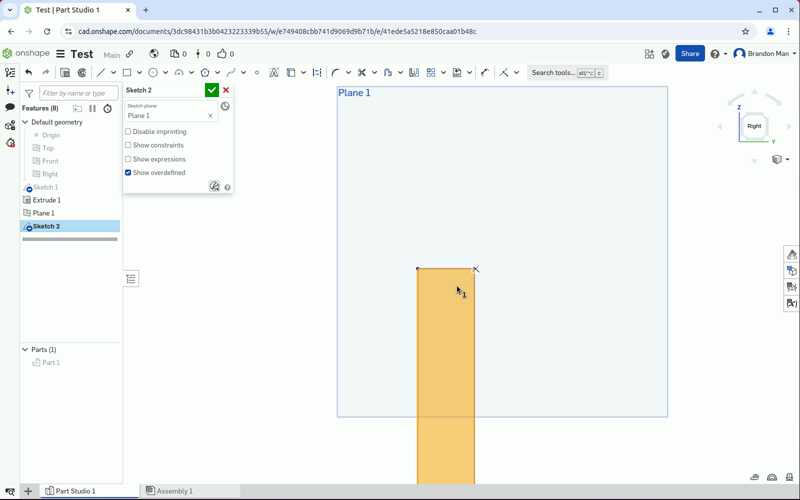
scroll(-6)
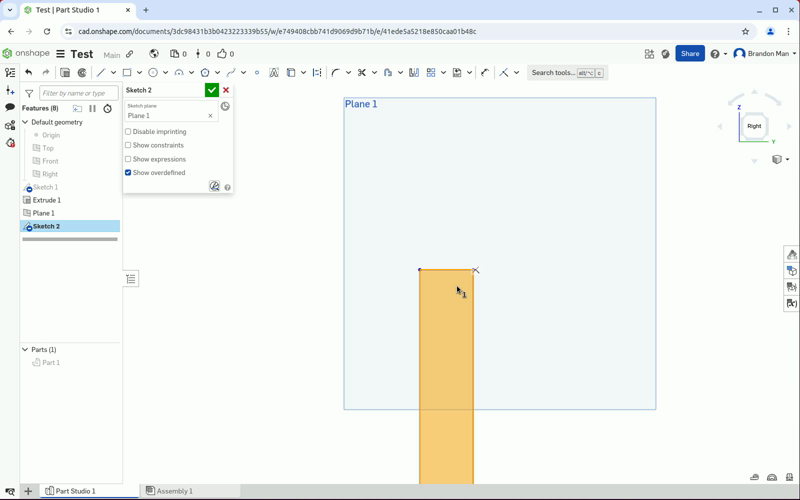
scroll(-6)
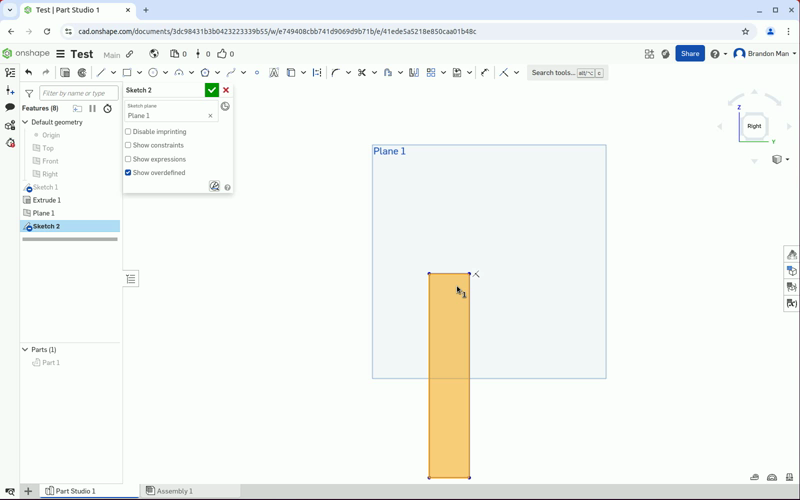
scroll(-6)
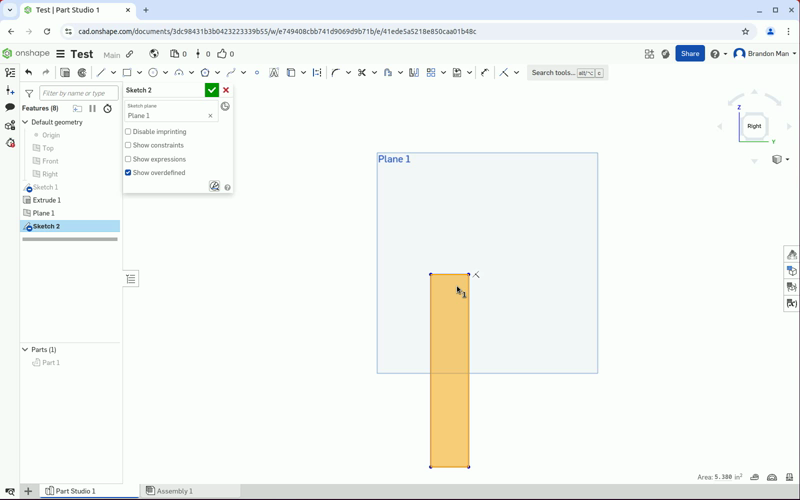
scroll(-6)
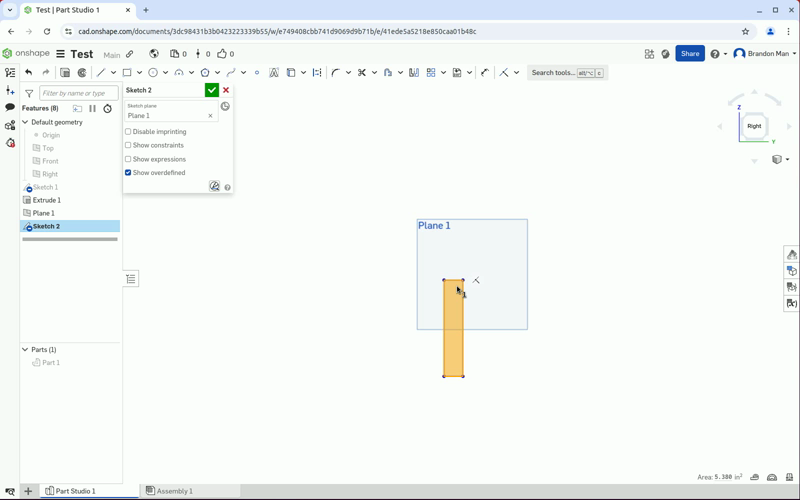
scroll(-6)
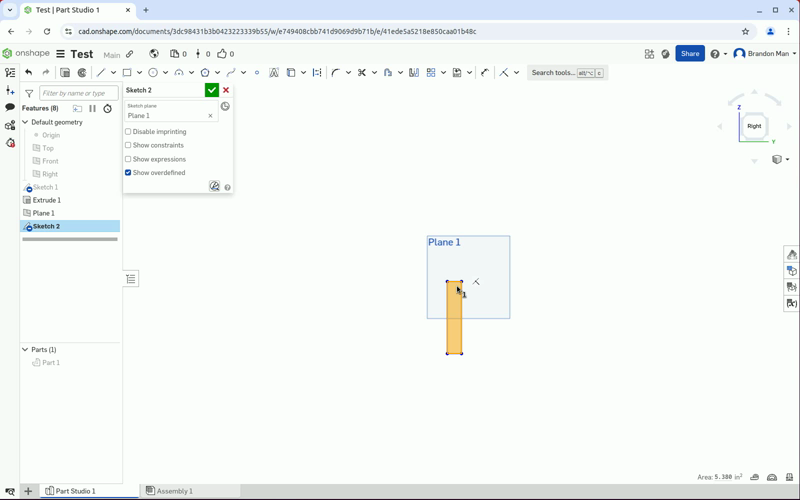
scroll(-6)
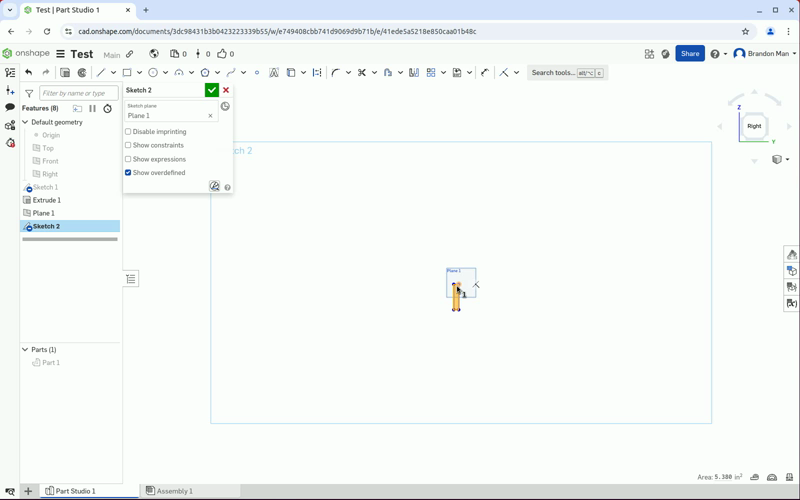
mouse_move(73, 352)
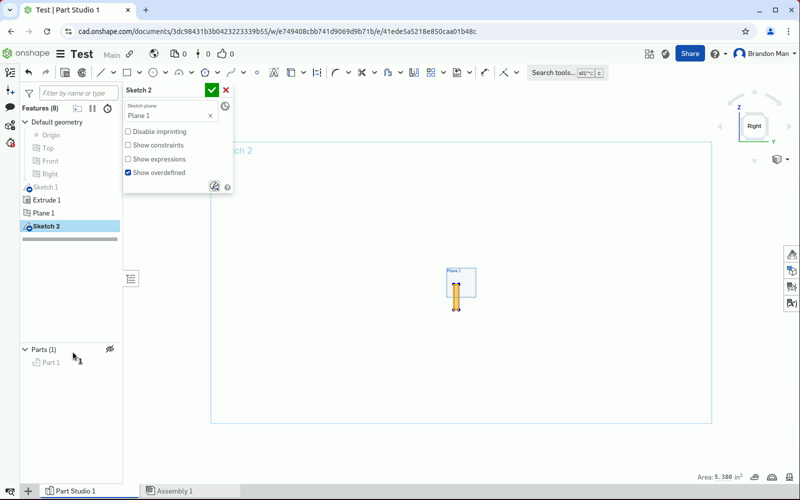
key(shift+y)
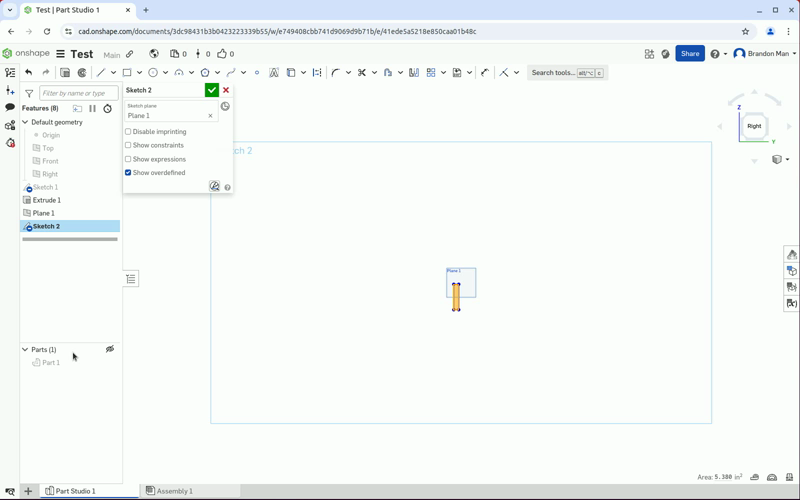
key(shift+e)
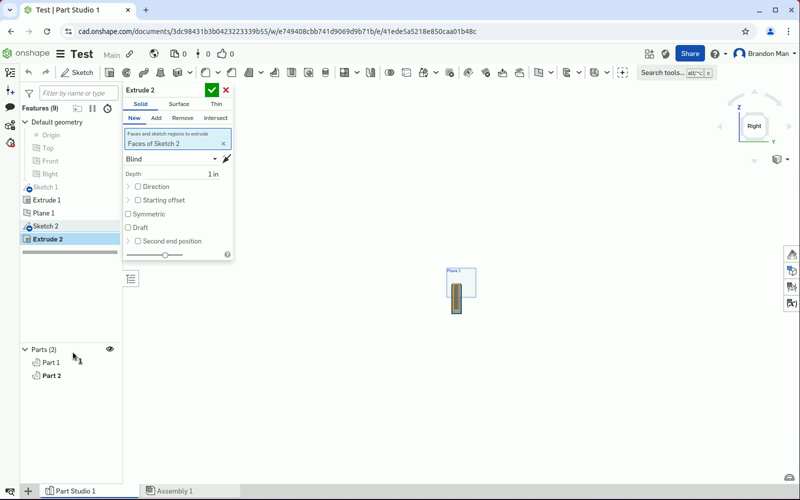
mouse_move(143, 106)
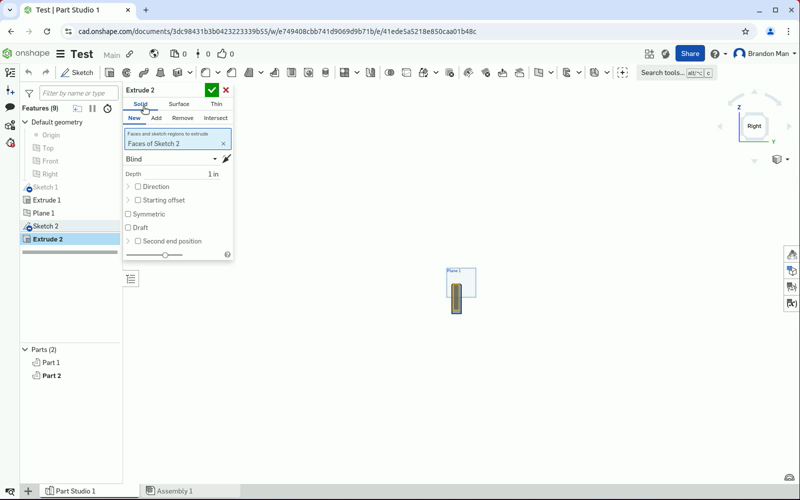
click(143, 106)
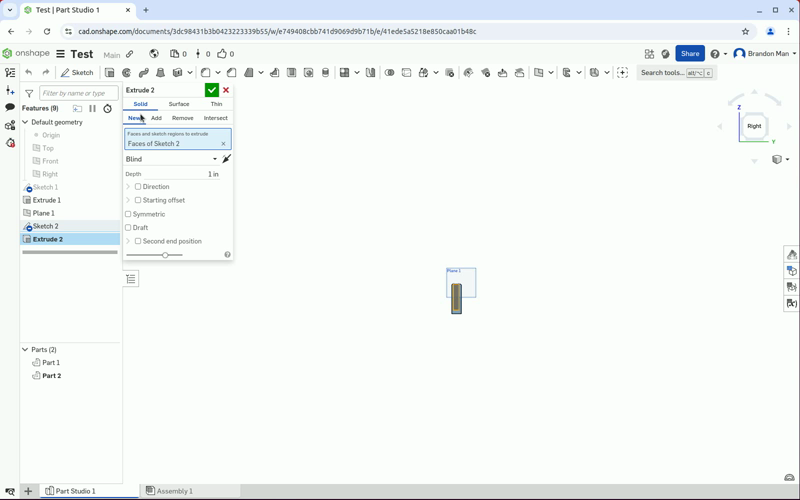
mouse_move(137, 120)
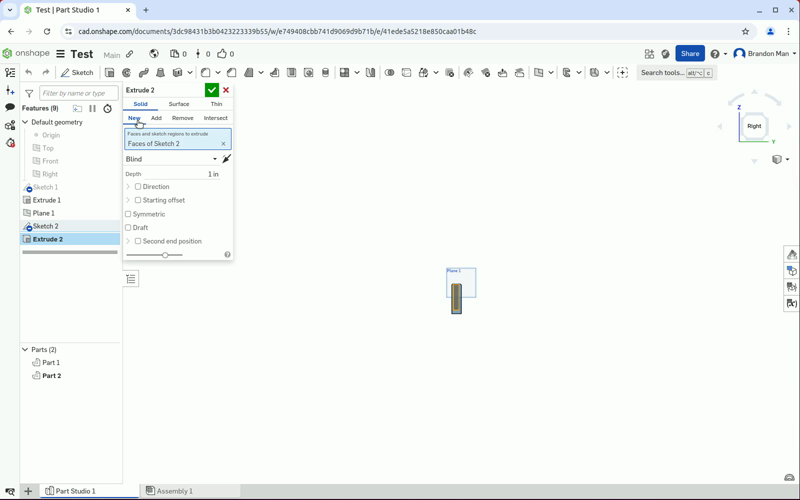
click(137, 120)
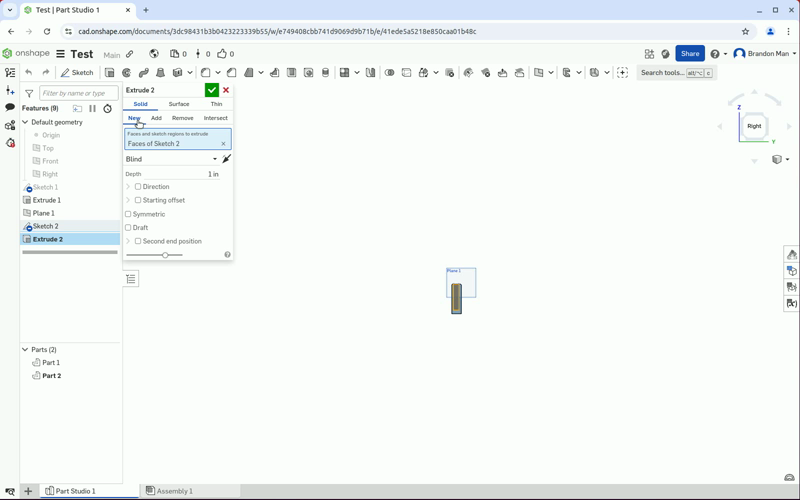
key(tab, 4)
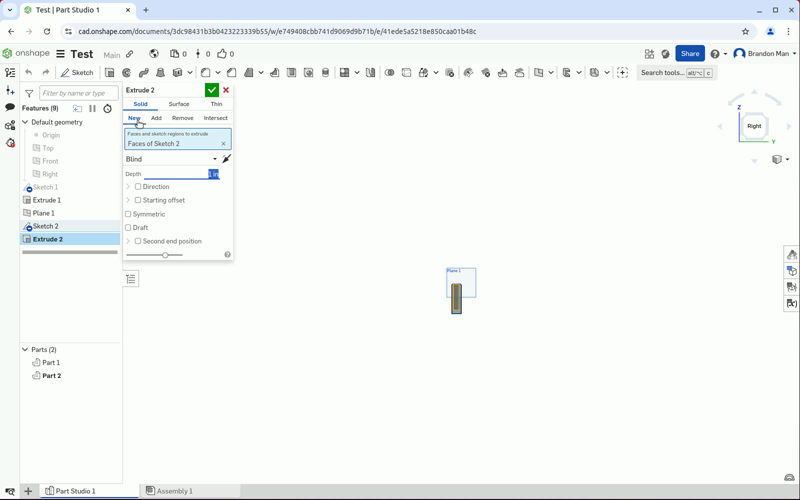
text(2.407)
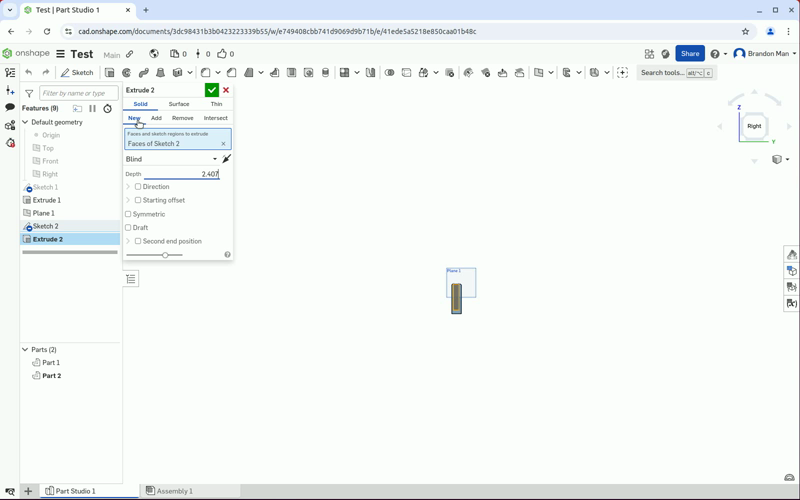
key(enter)
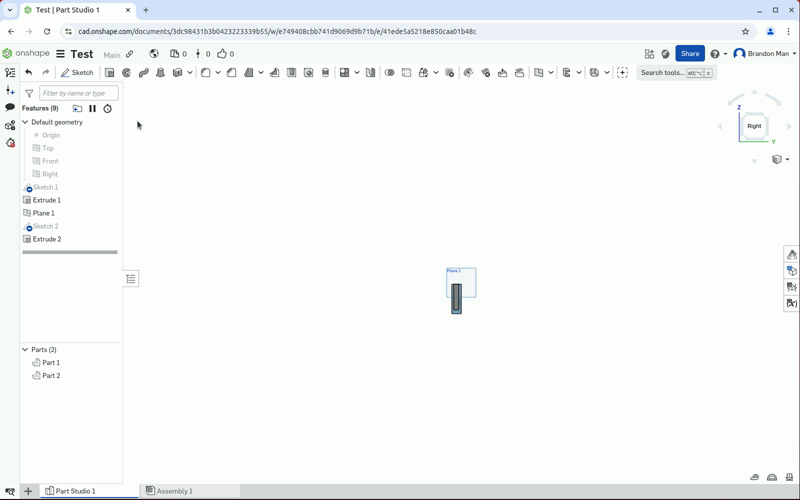
key(shift+h)
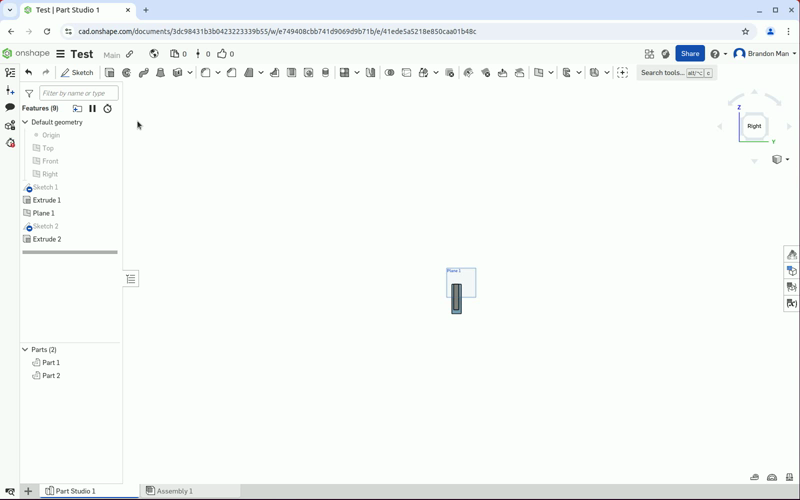
key(shift+h)
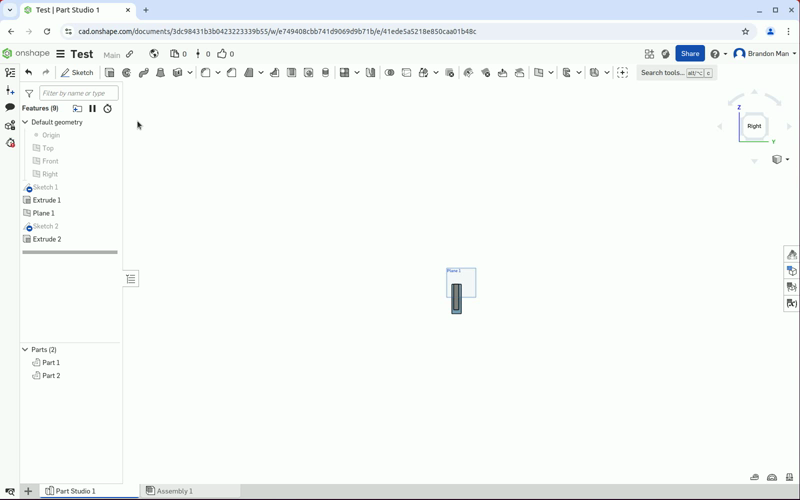
mouse_move(73, 189)
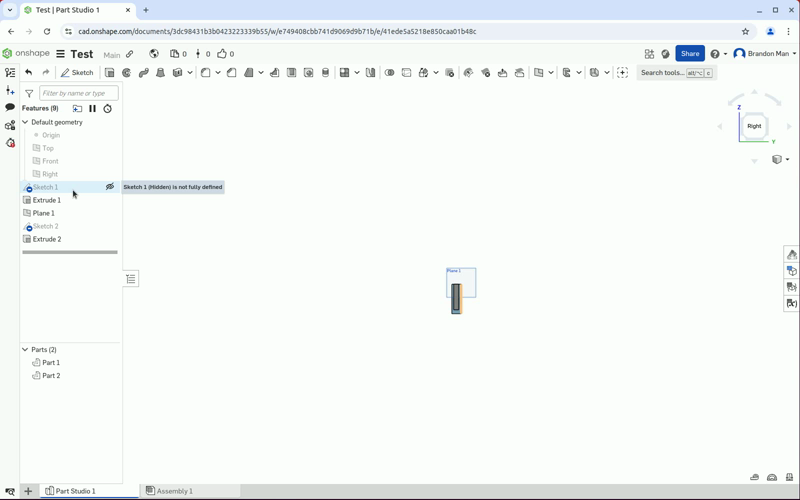
click(73, 189)
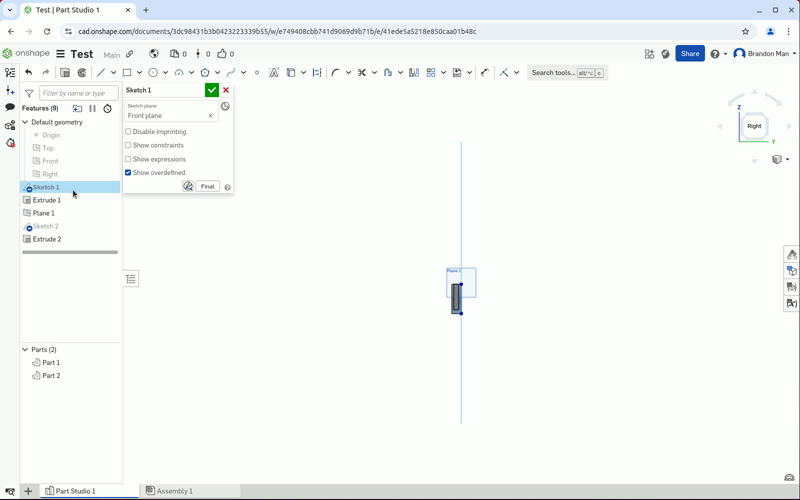
mouse_move(229, 92)
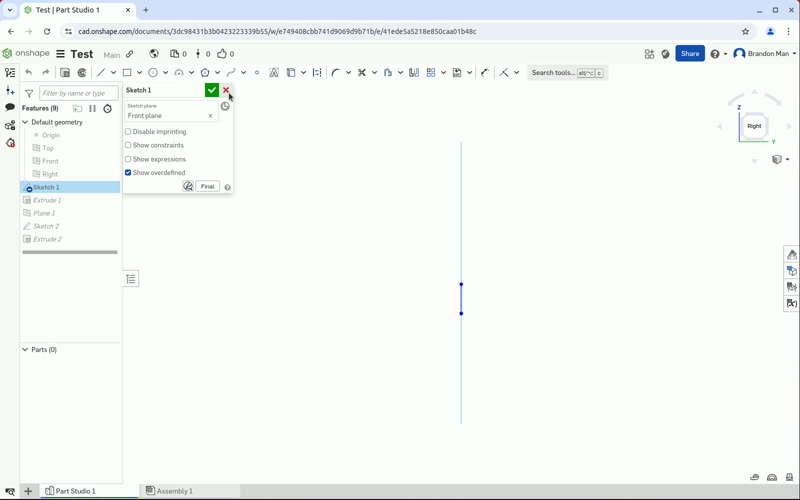
click(229, 92)
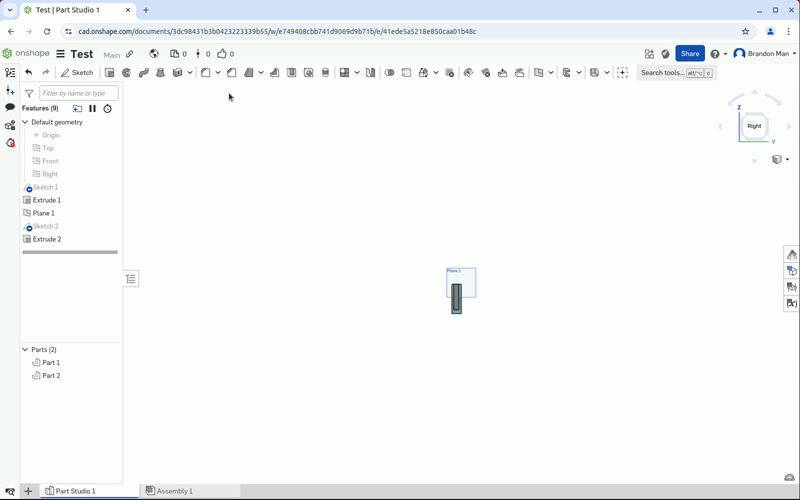
mouse_move(541, 75)
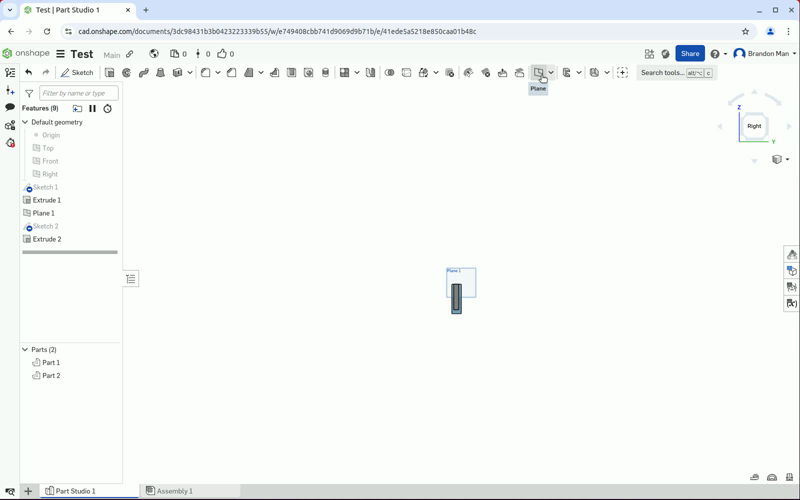
click(541, 75)
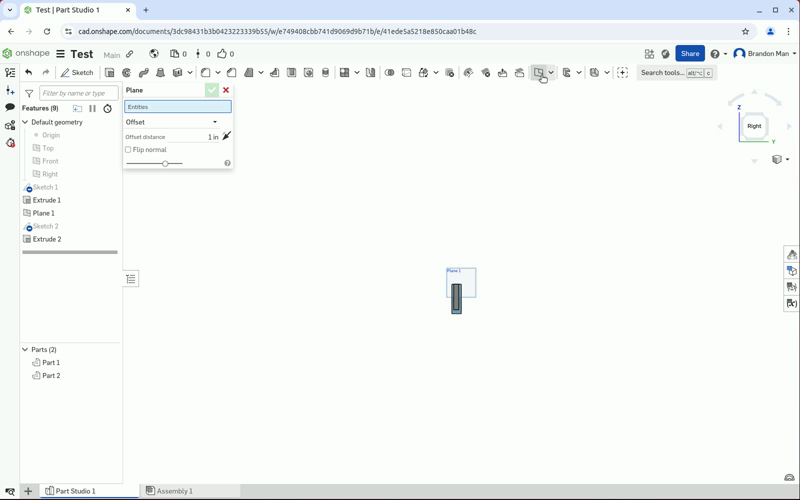
mouse_move(73, 176)
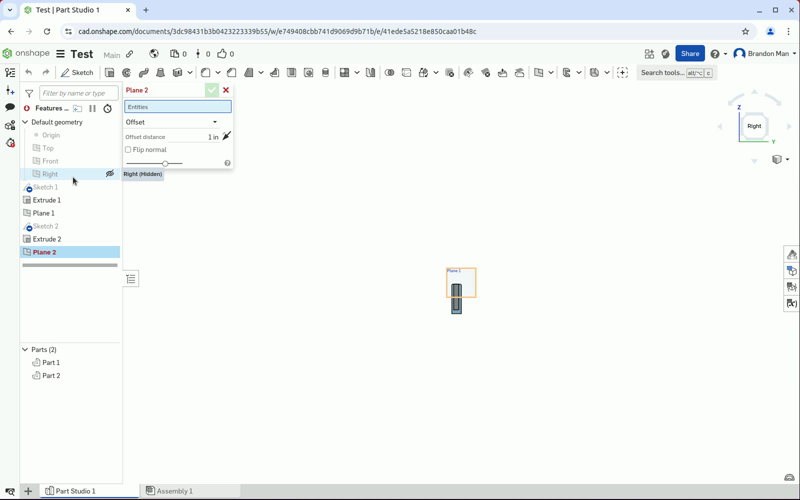
click(73, 176)
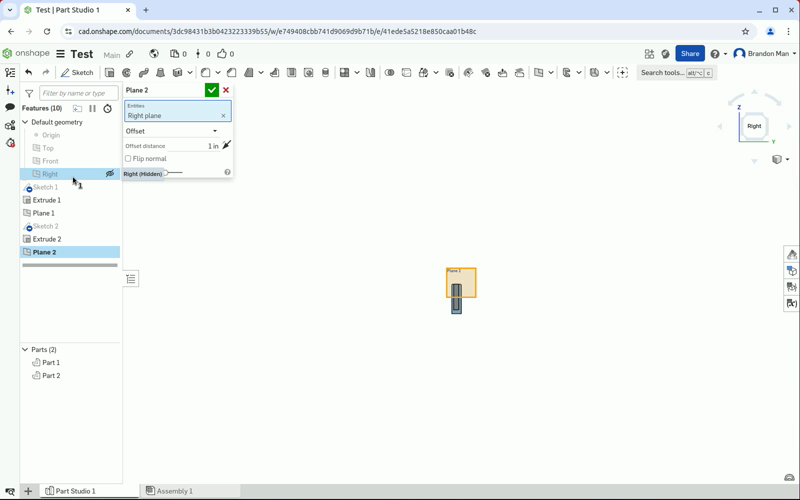
key(tab, 2)
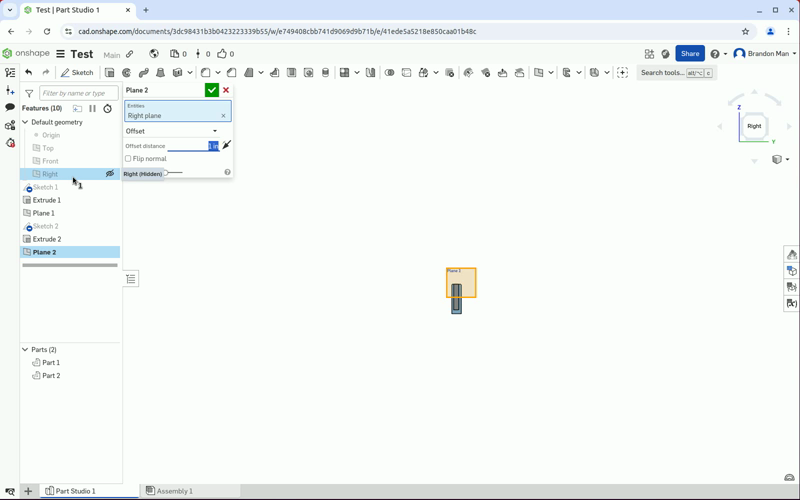
text(20.705)
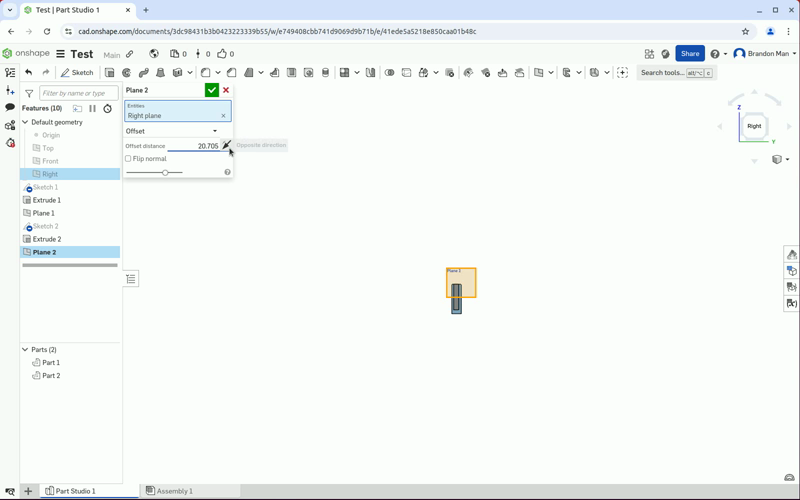
mouse_move(229, 147)
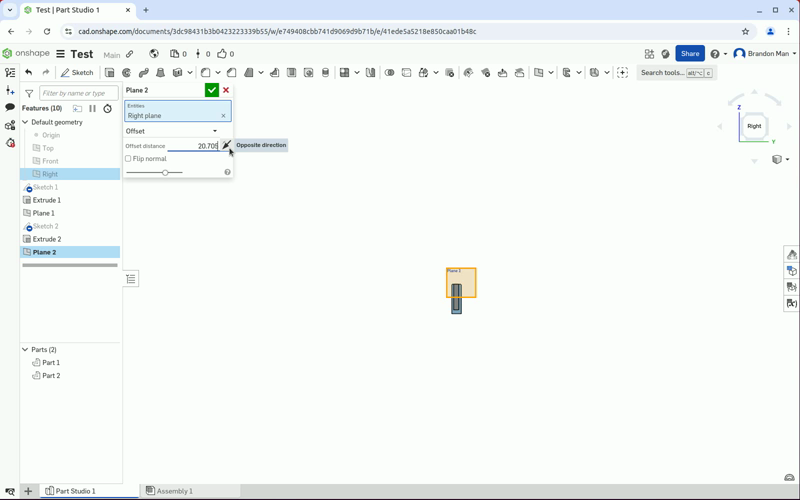
click(229, 147)
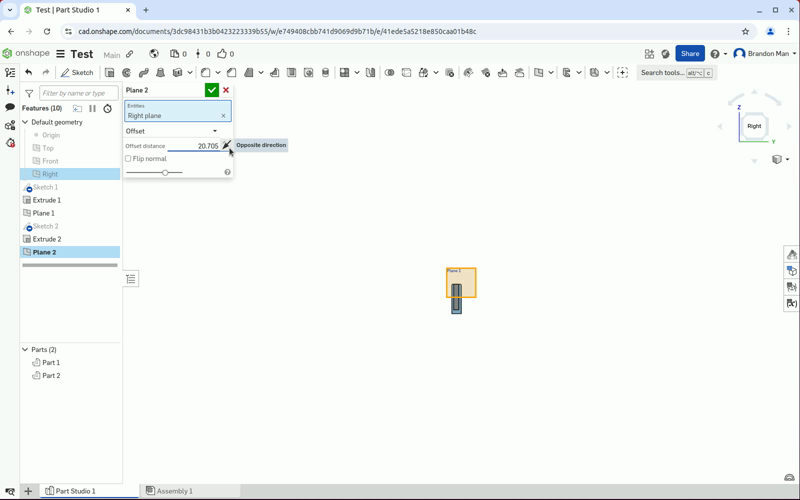
key(enter, 2)
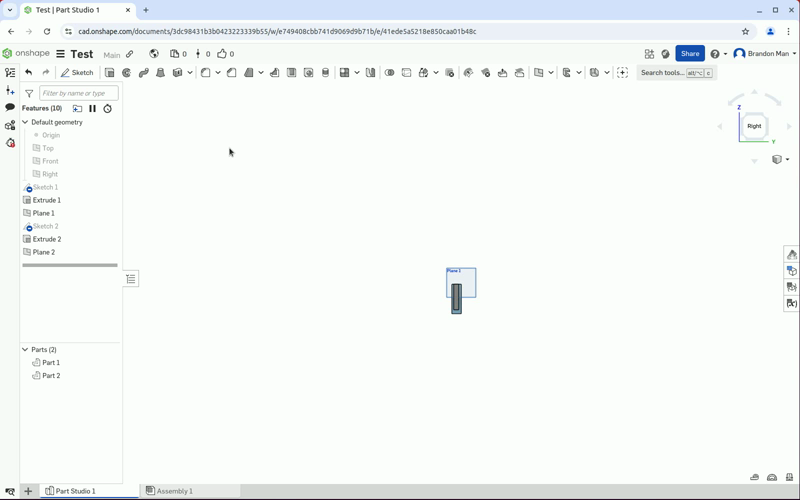
key(shift+s)
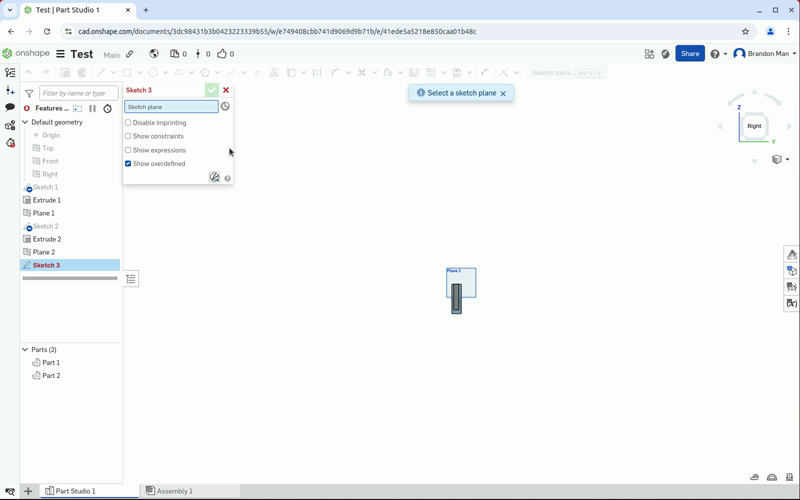
mouse_move(73, 254)
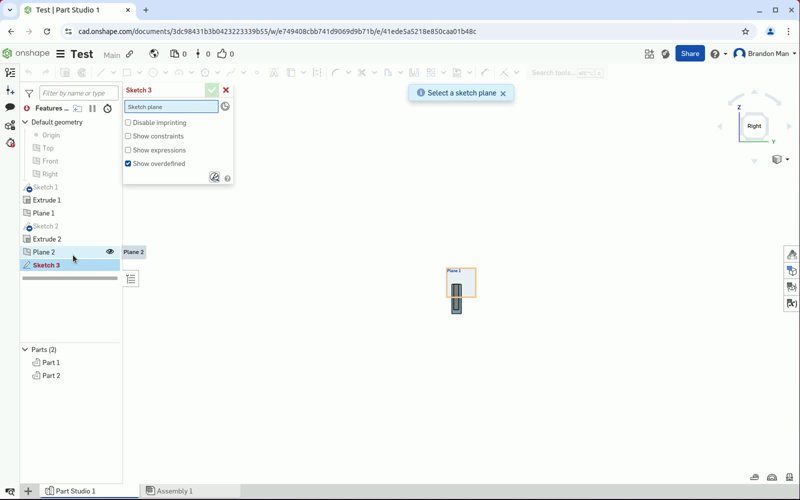
click(73, 254)
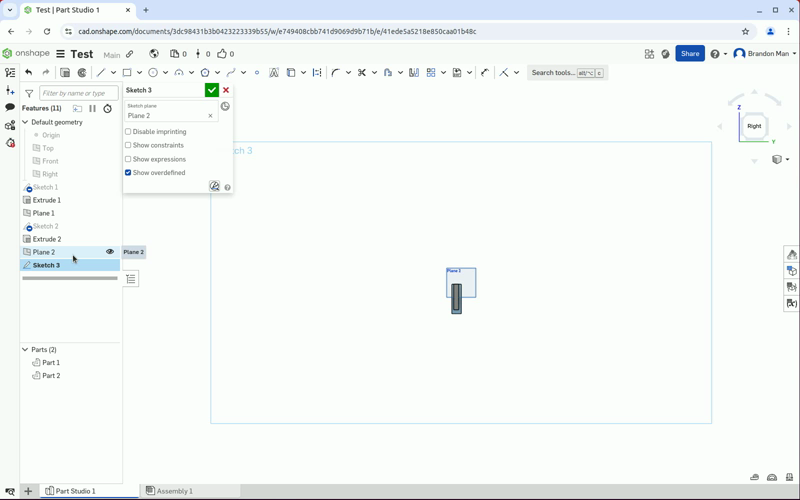
mouse_move(73, 352)
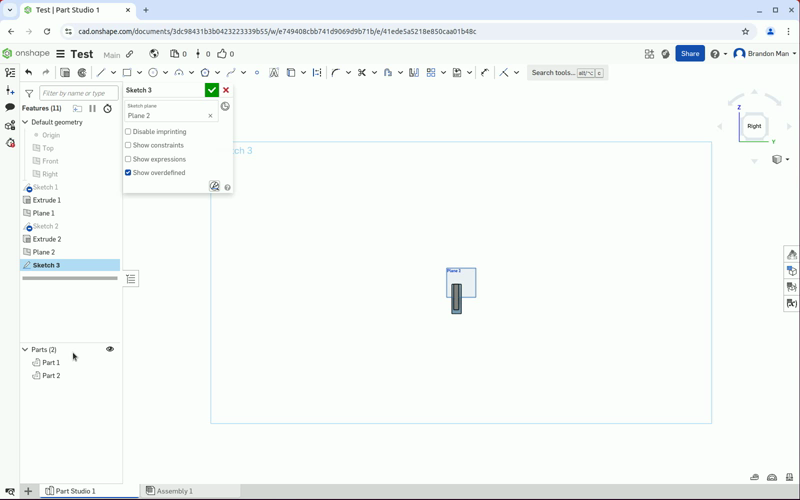
key(y)
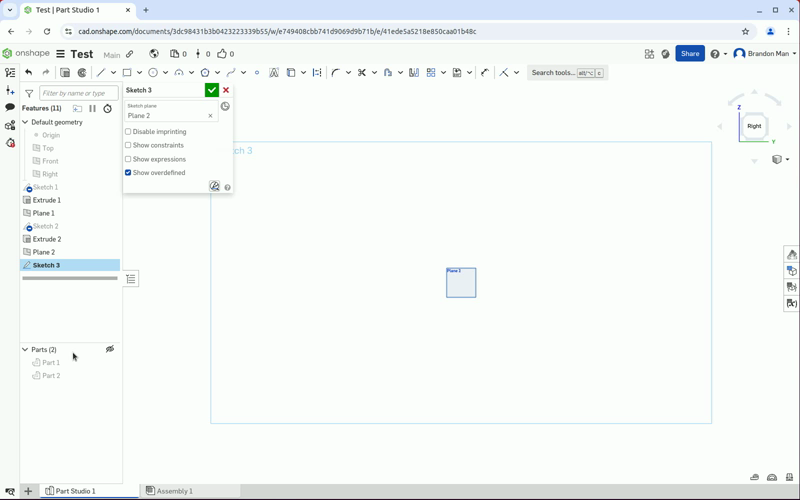
key(l)
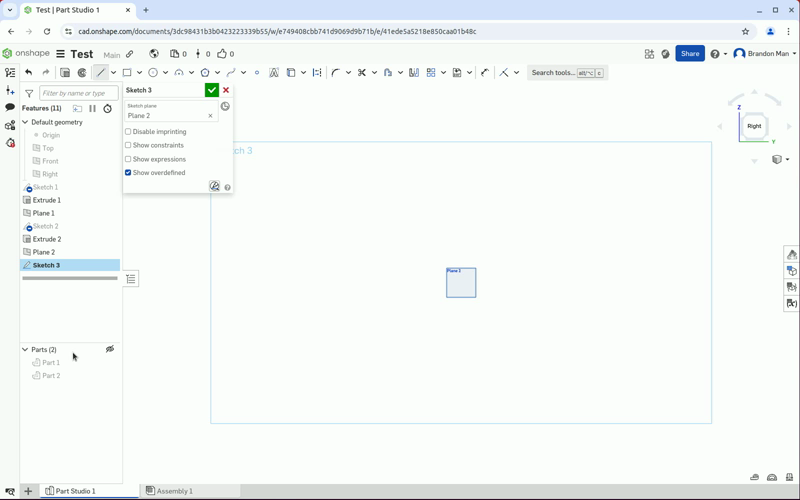
key_down(shift)
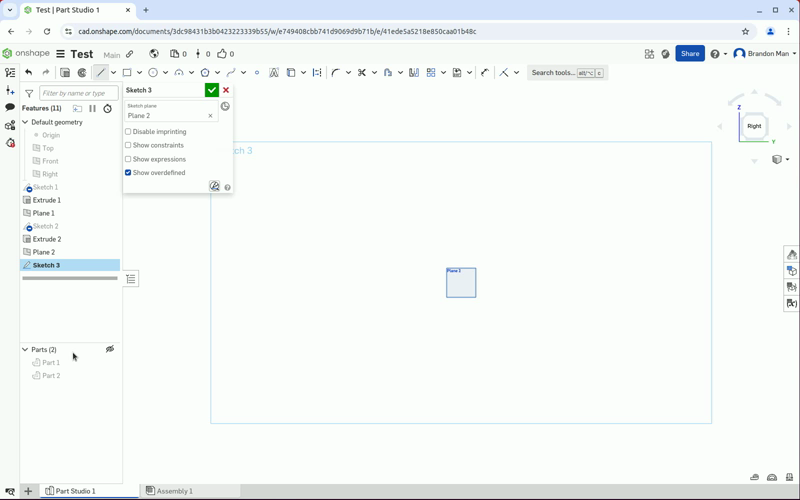
mouse_move(453, 309)
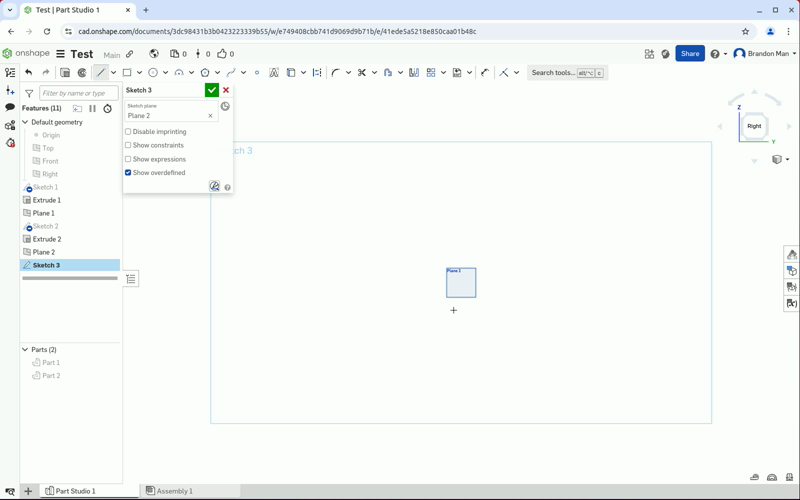
click(453, 309)
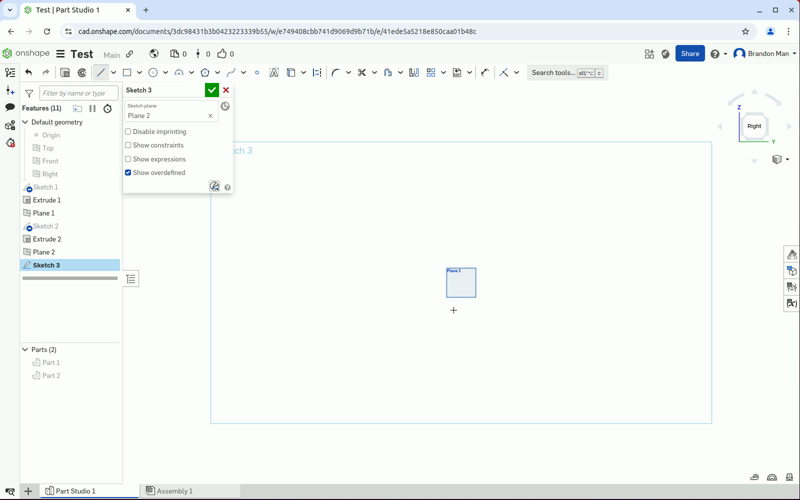
key_up(shift)
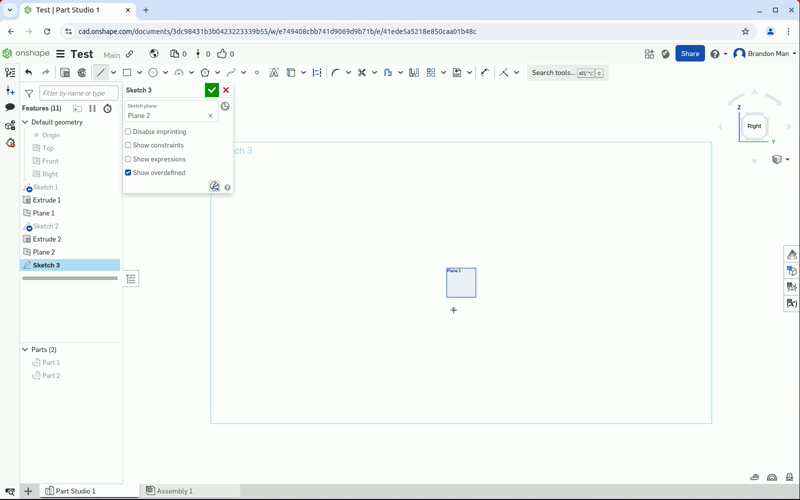
key_down(shift)
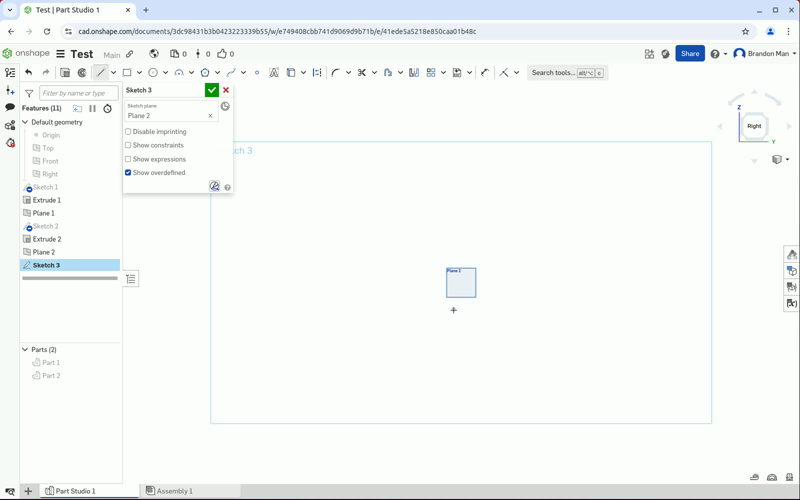
mouse_move(483, 309)
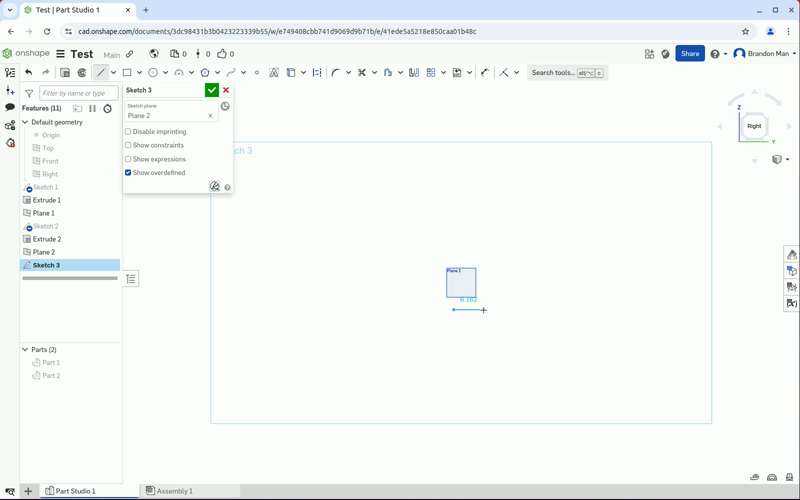
mouse_move(458, 309)
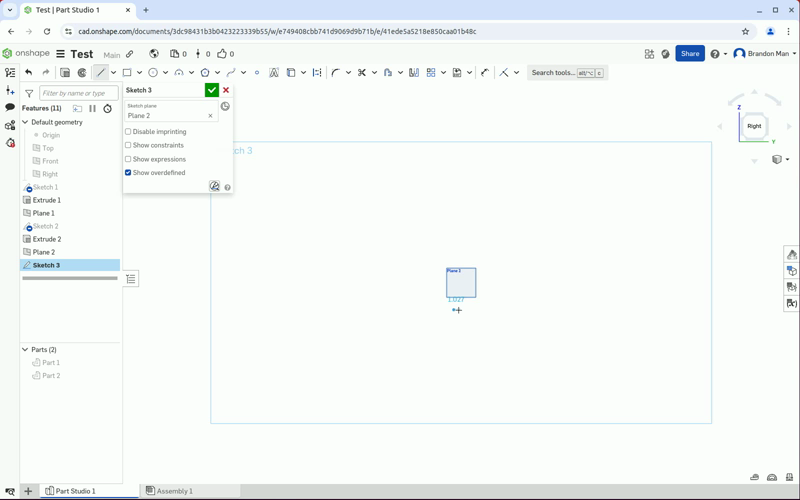
scroll(6)
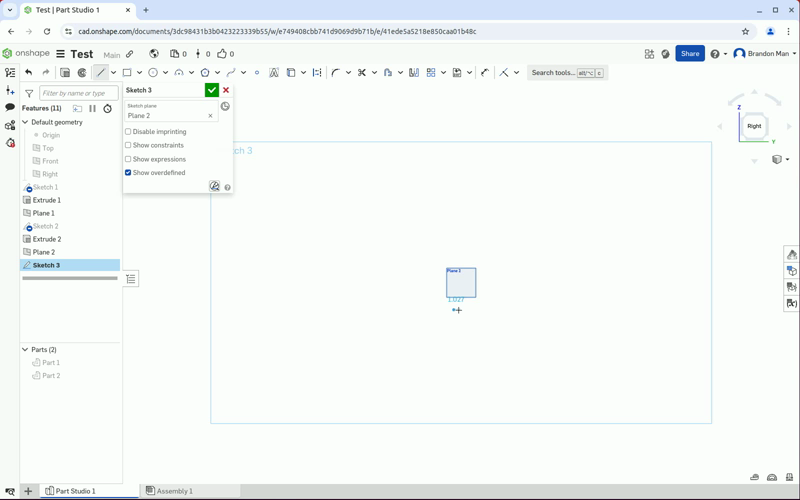
scroll(6)
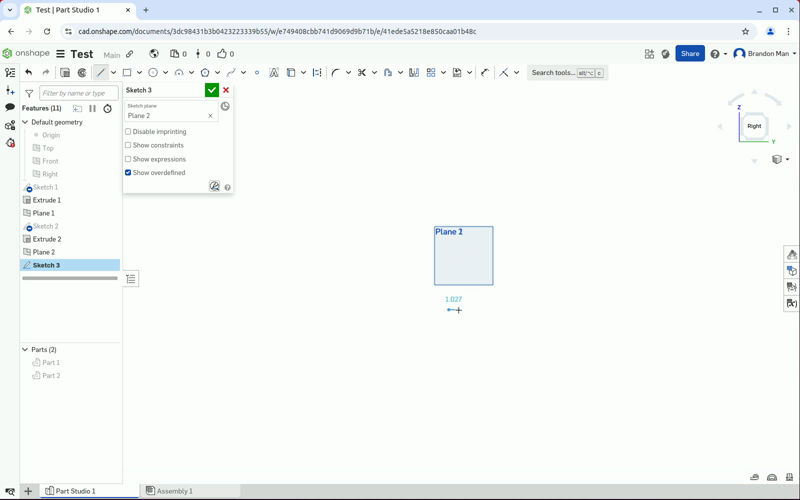
scroll(6)
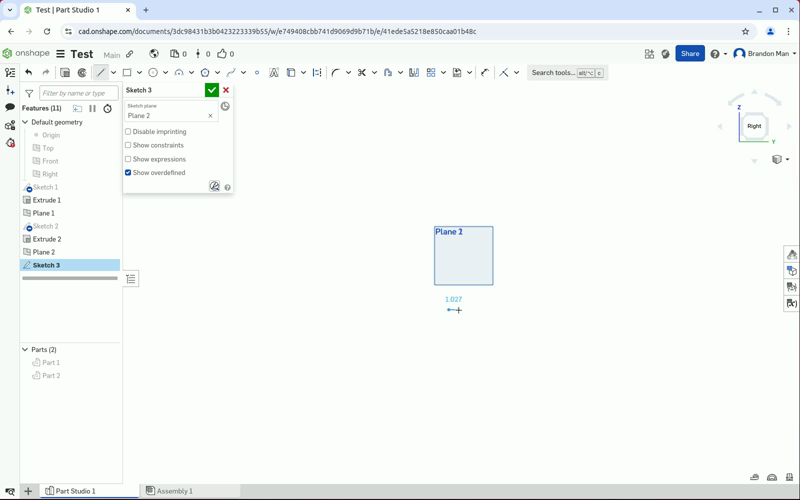
scroll(6)
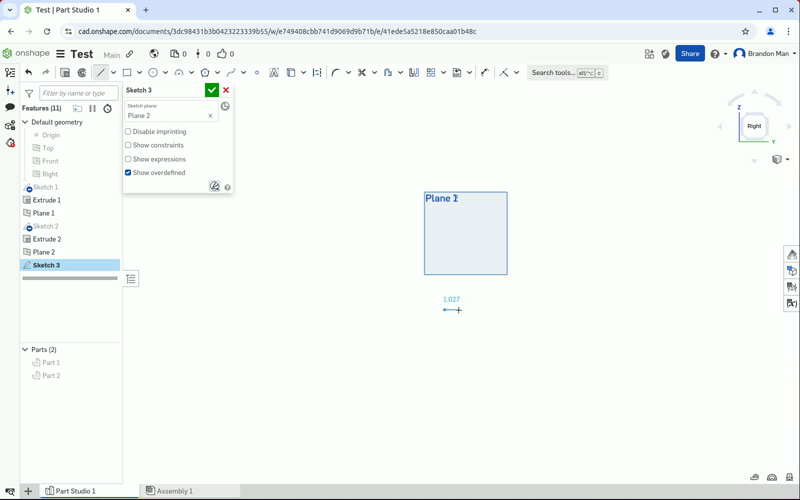
scroll(6)
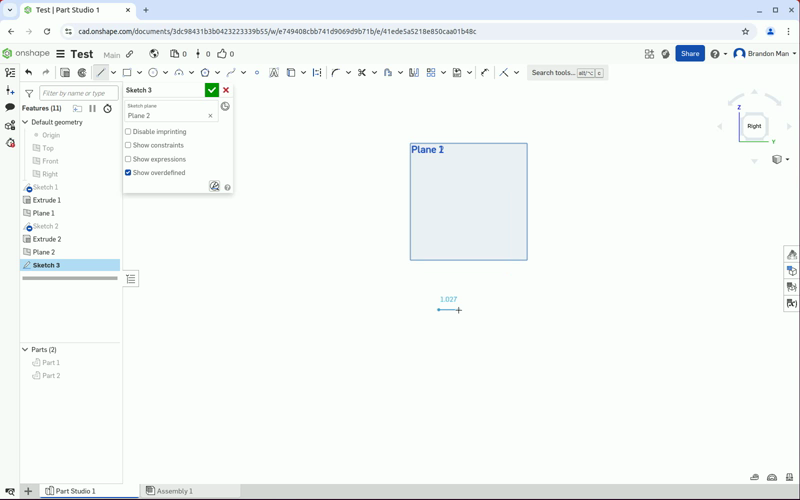
scroll(6)
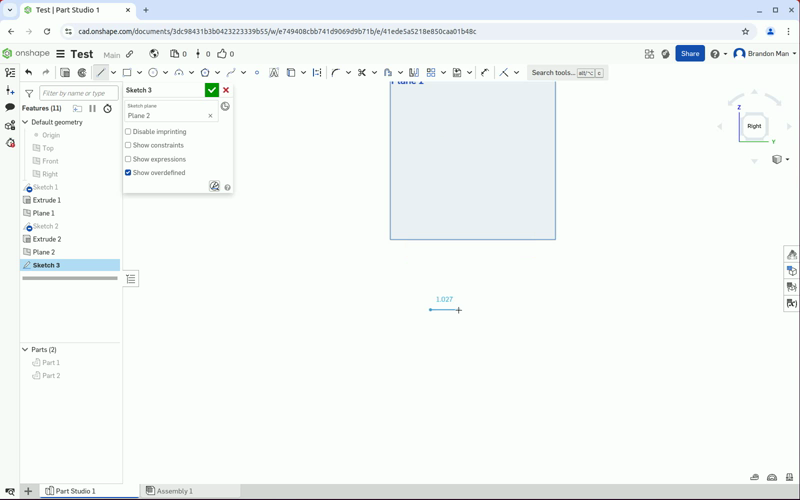
scroll(6)
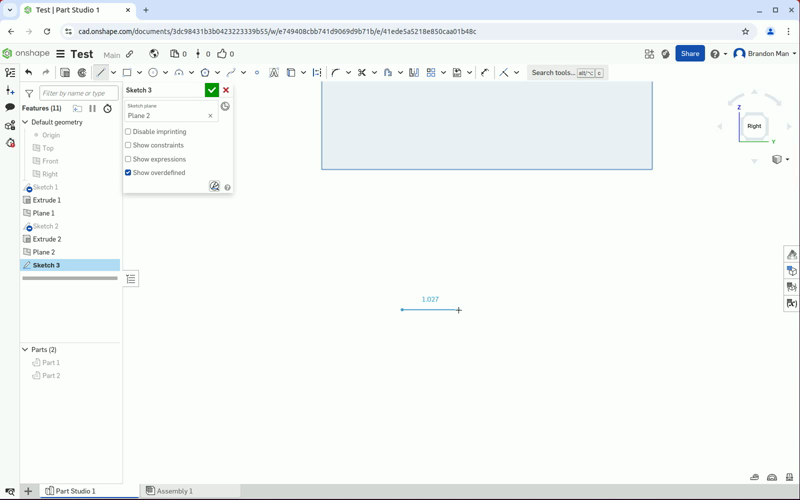
click(458, 309)
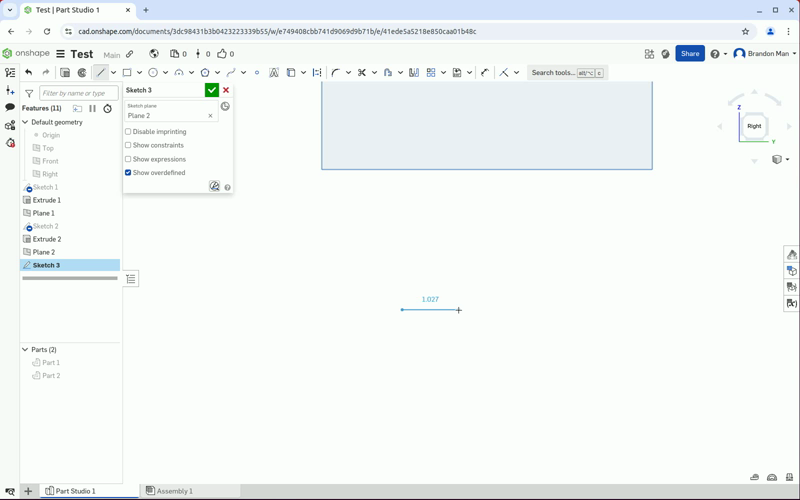
scroll(-6)
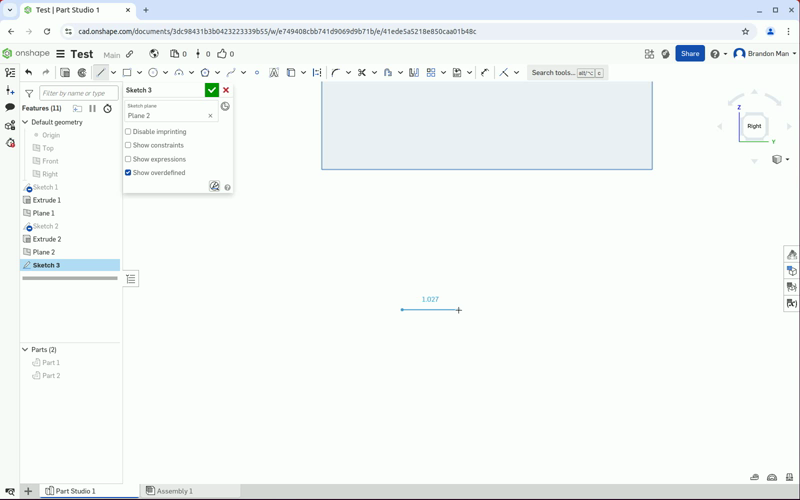
scroll(-6)
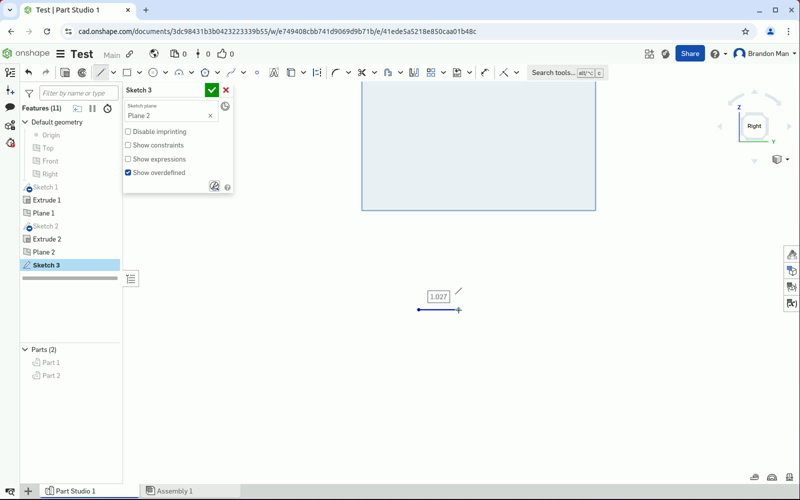
scroll(-6)
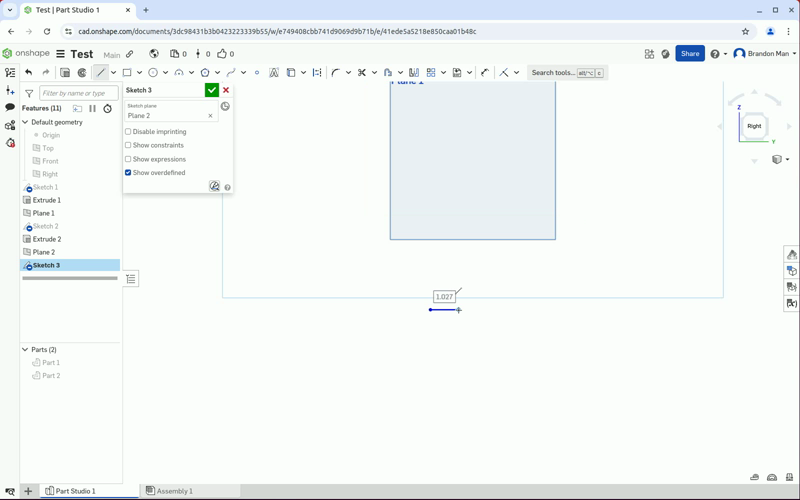
scroll(-6)
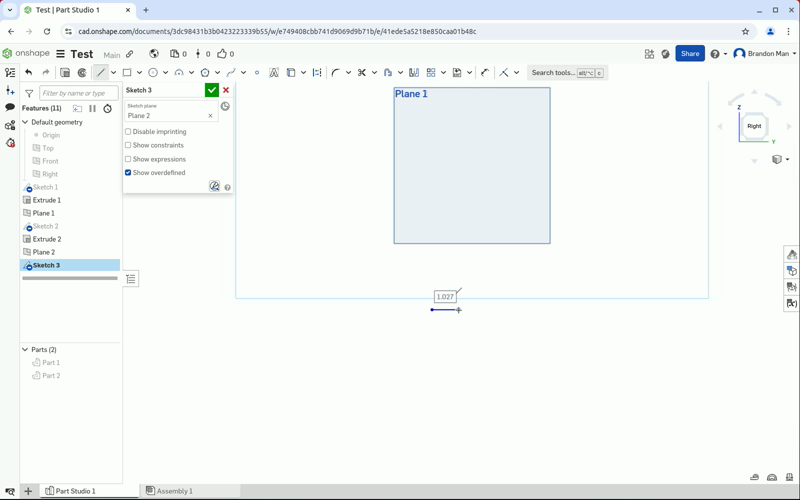
scroll(-6)
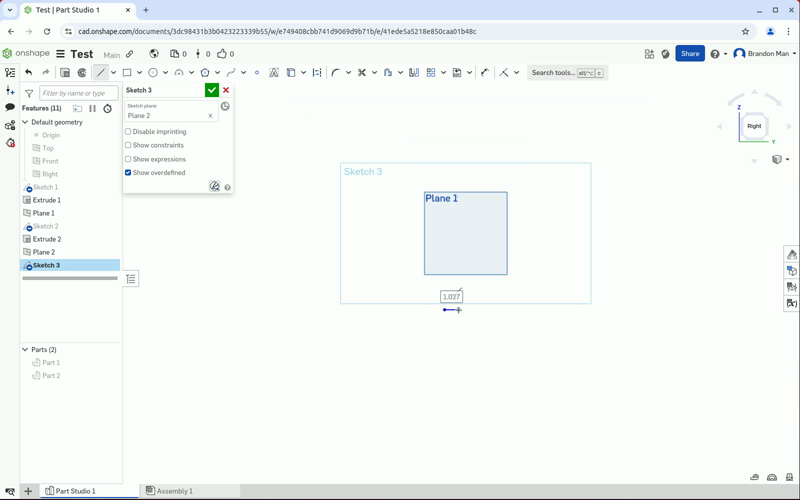
scroll(-6)
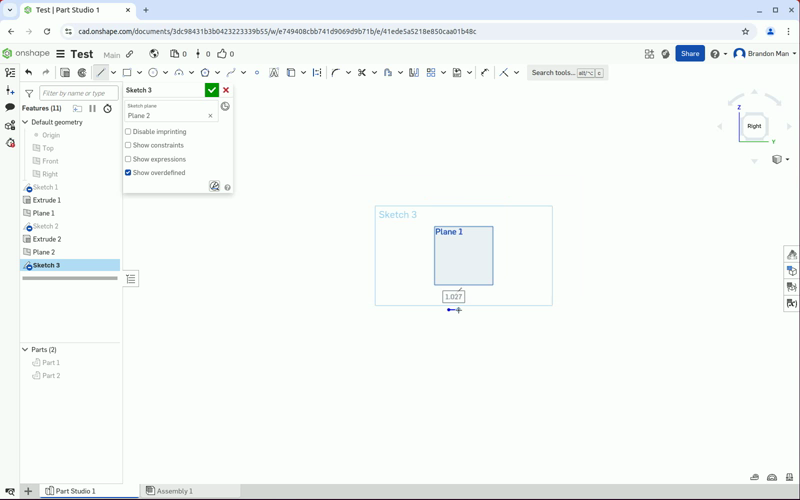
scroll(-6)
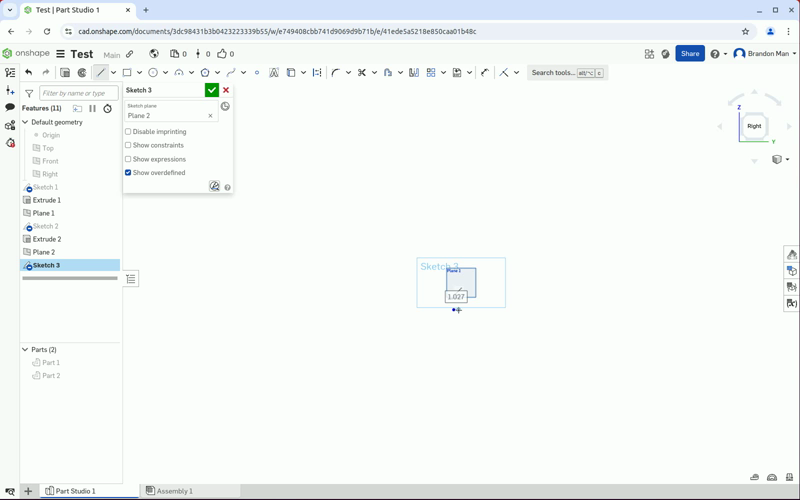
key_up(shift)
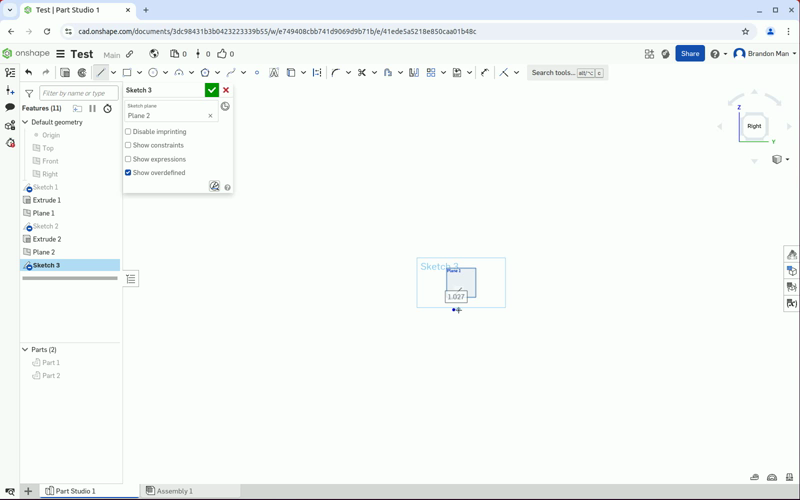
key_down(shift)
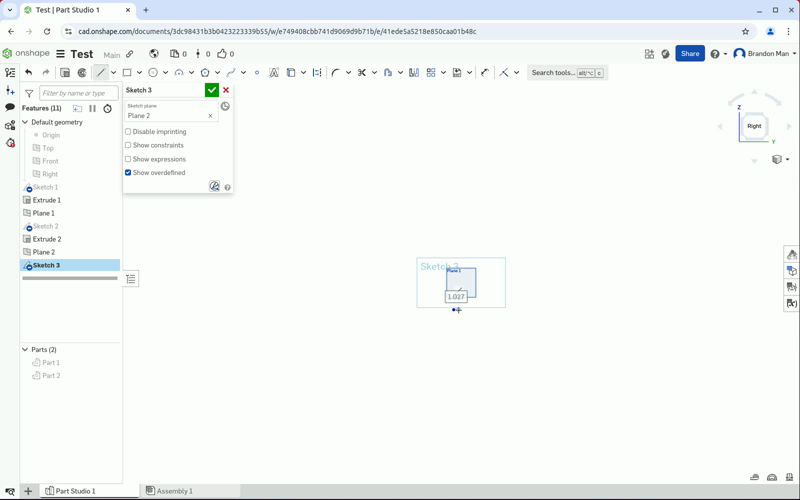
mouse_move(488, 309)
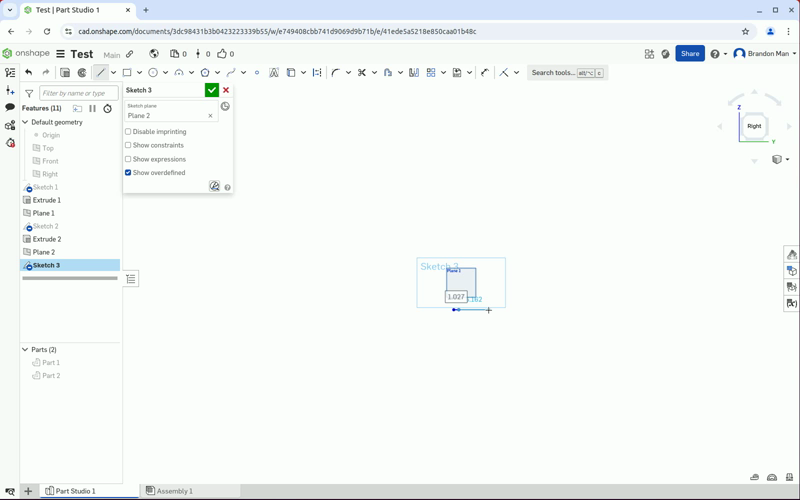
mouse_move(458, 284)
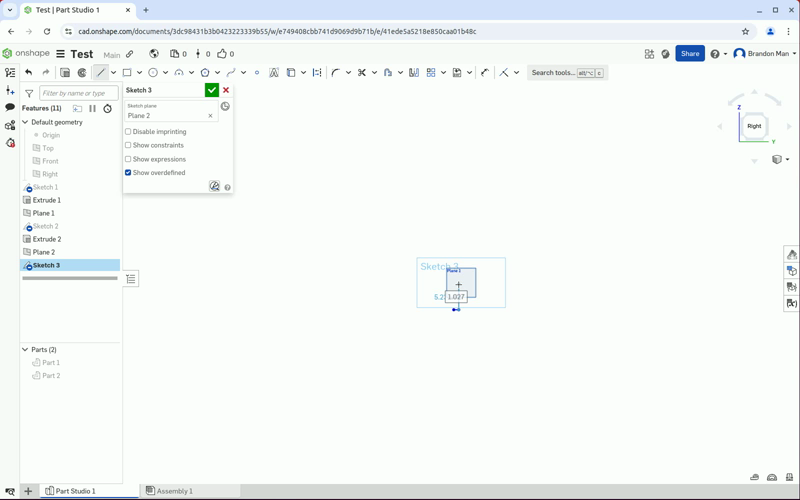
click(458, 284)
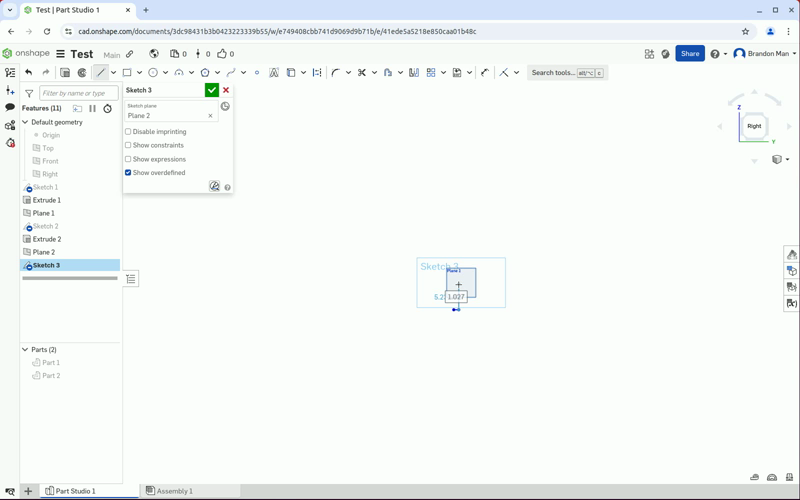
key_up(shift)
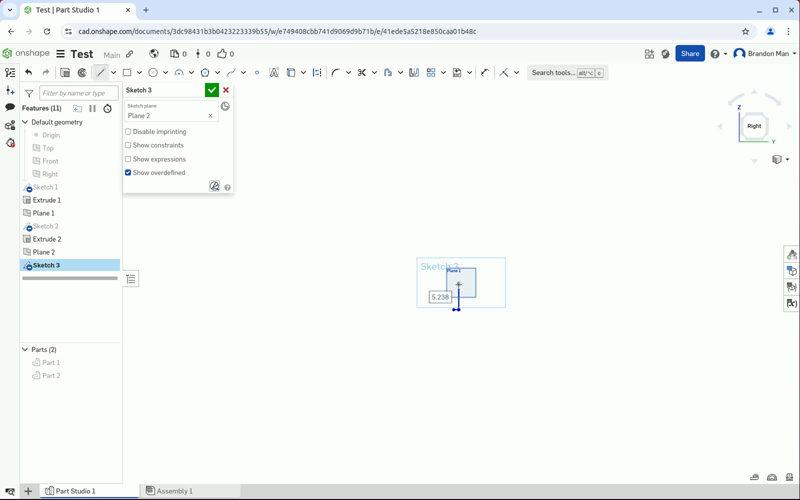
key_down(shift)
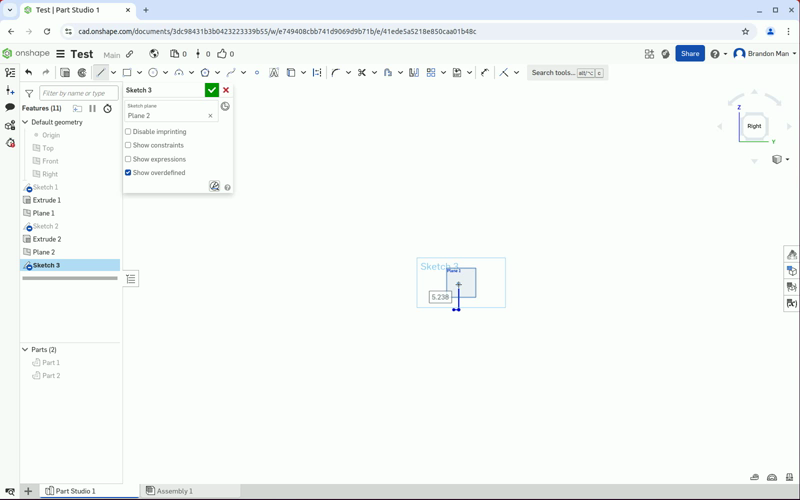
mouse_move(488, 284)
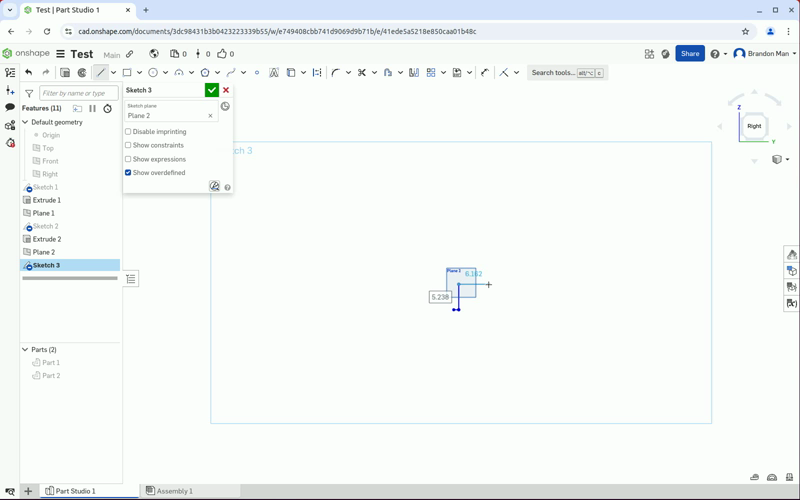
mouse_move(453, 284)
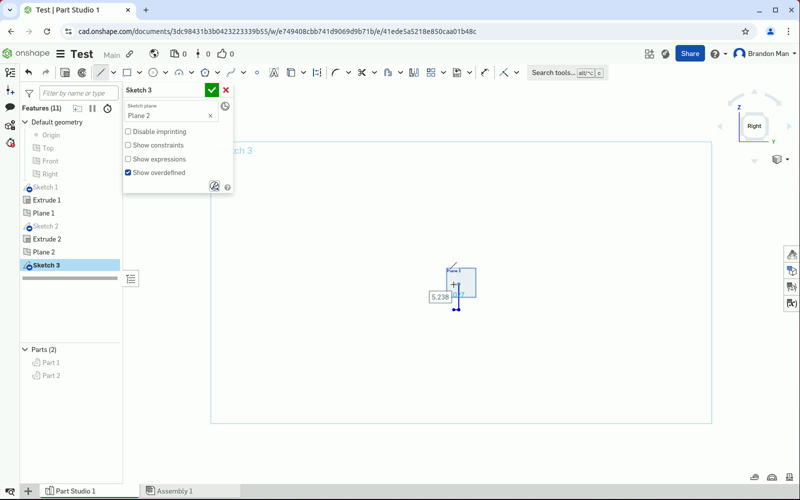
scroll(6)
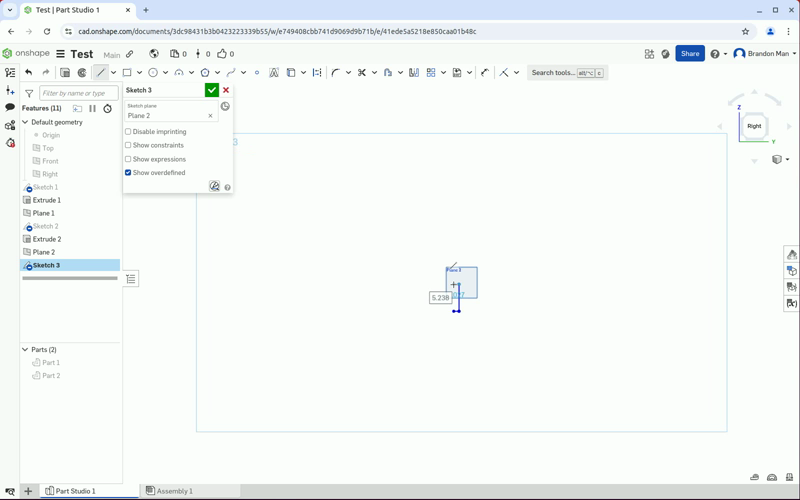
scroll(6)
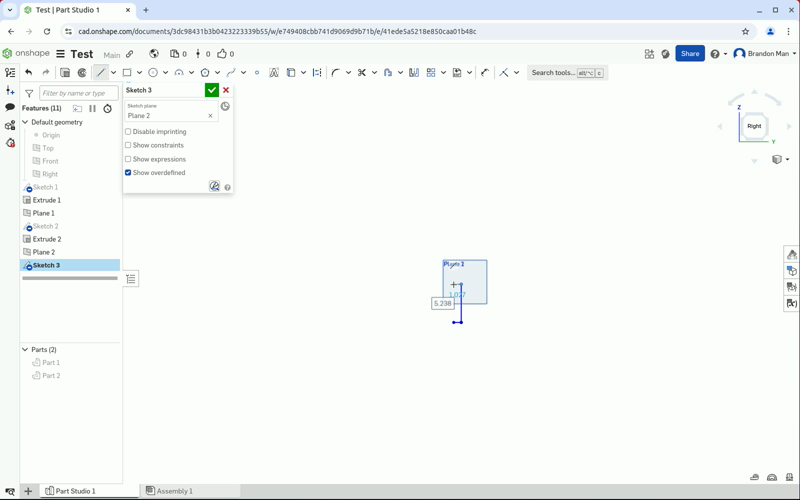
scroll(6)
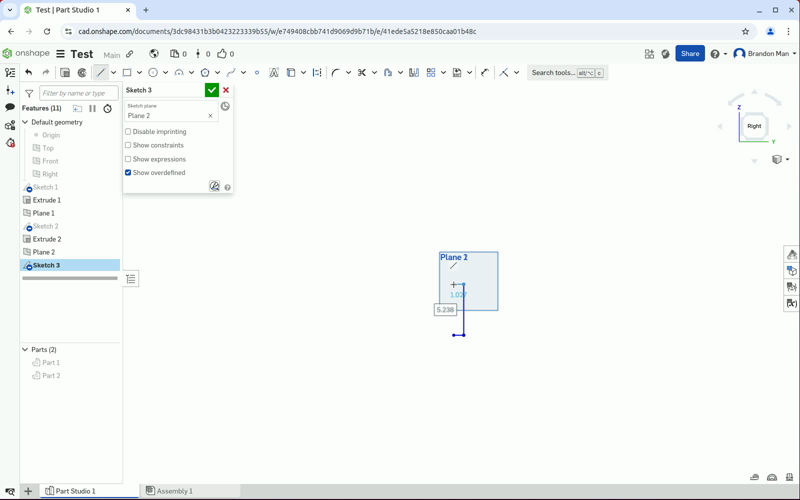
scroll(6)
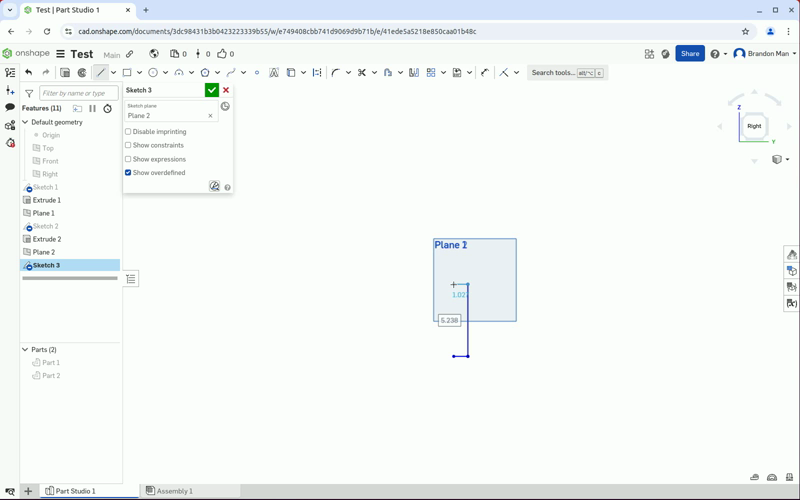
scroll(6)
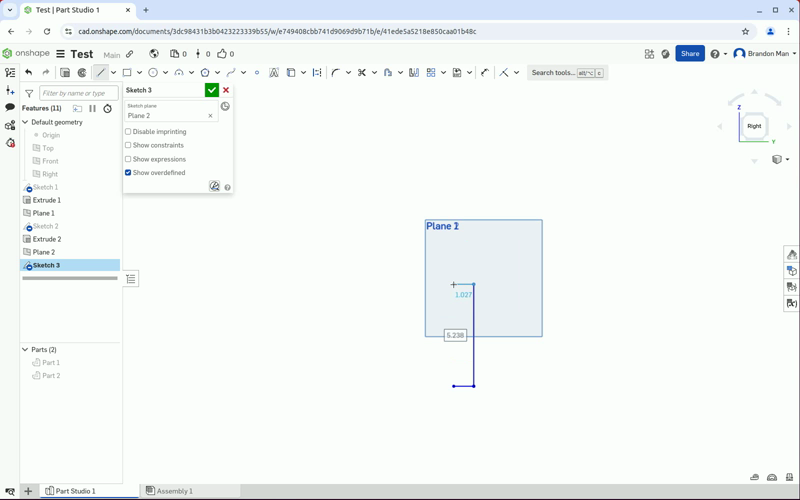
scroll(6)
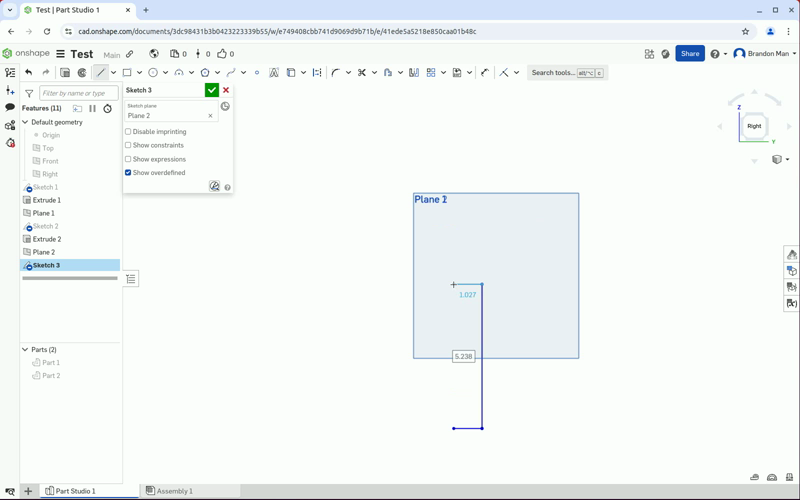
scroll(6)
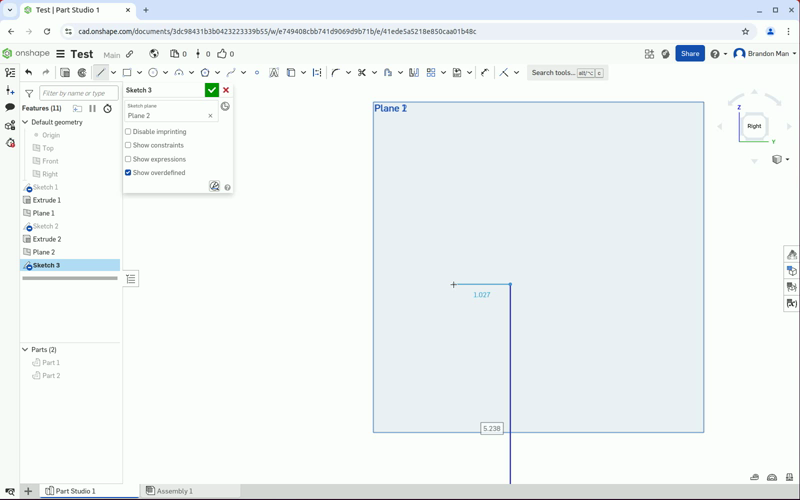
click(453, 284)
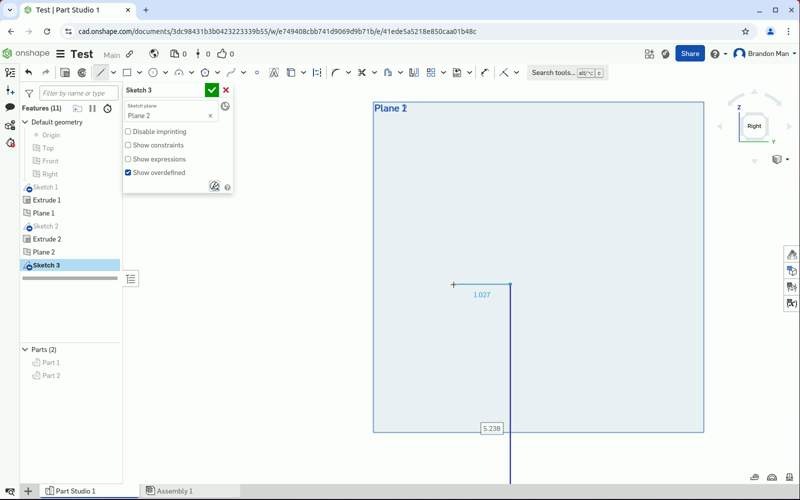
scroll(-6)
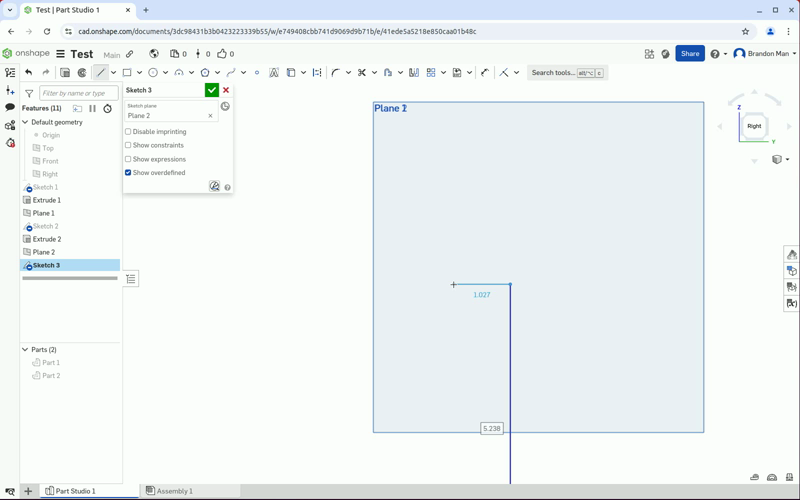
scroll(-6)
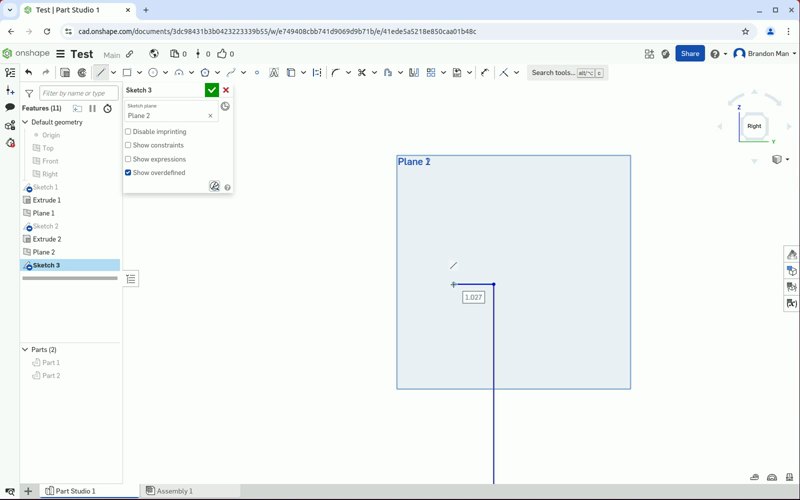
scroll(-6)
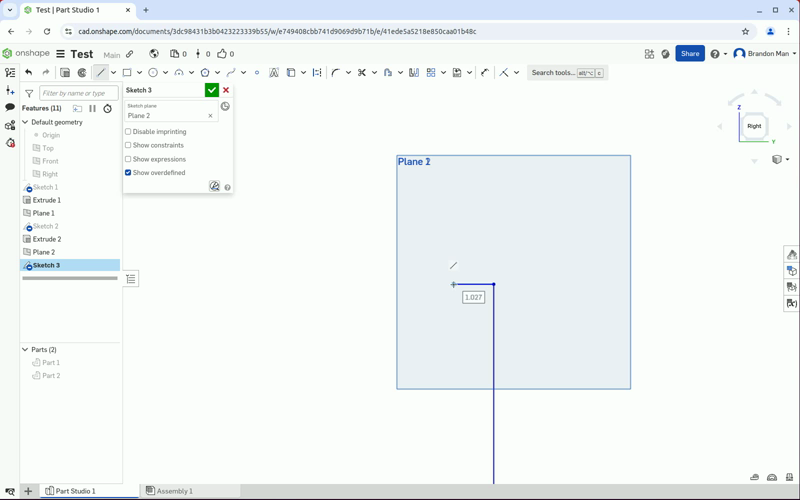
scroll(-6)
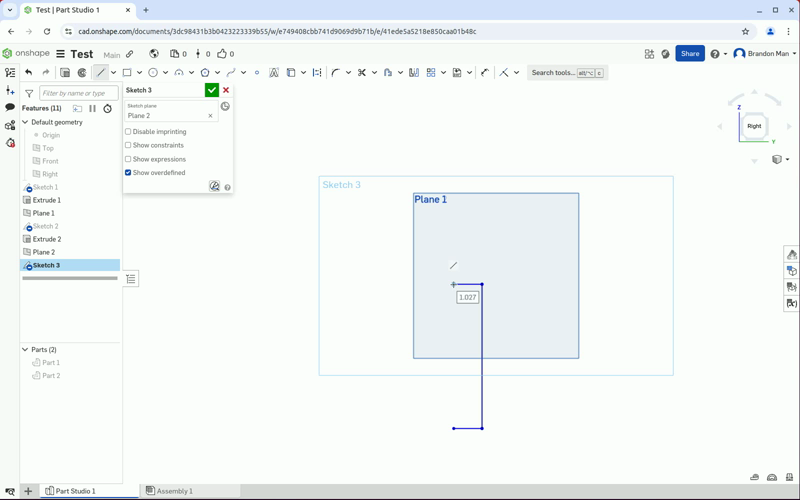
scroll(-6)
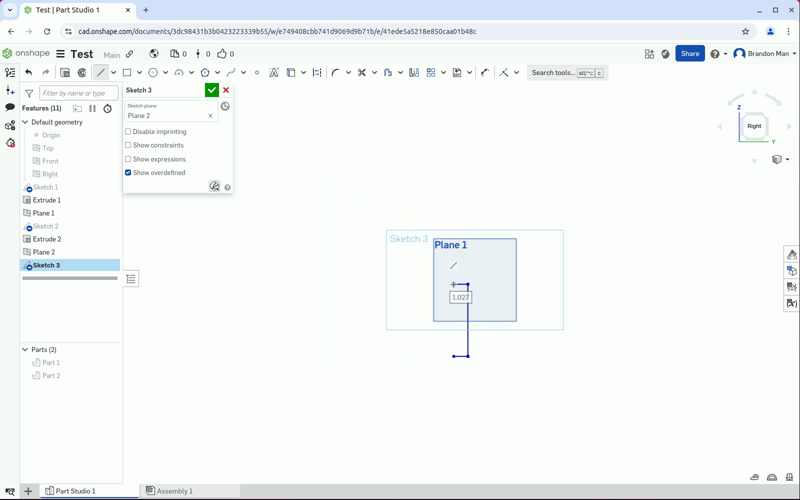
scroll(-6)
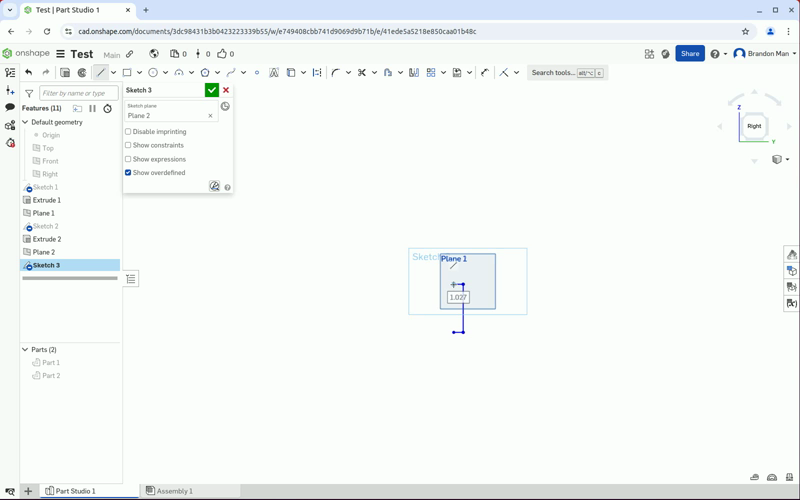
scroll(-6)
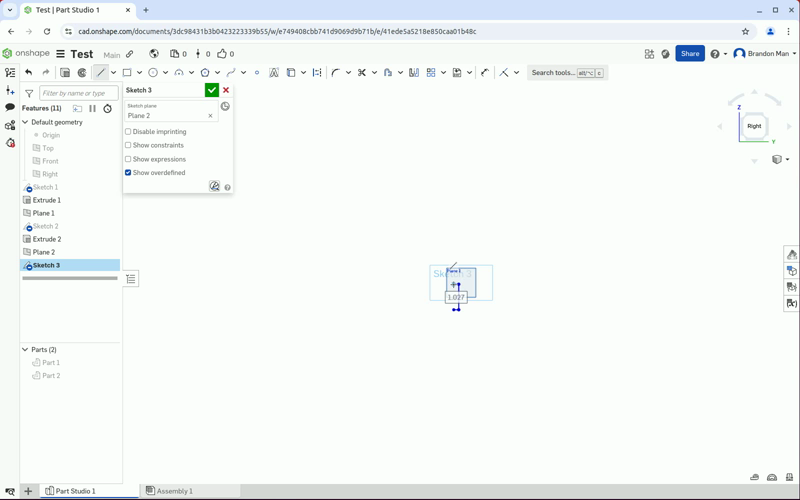
key_up(shift)
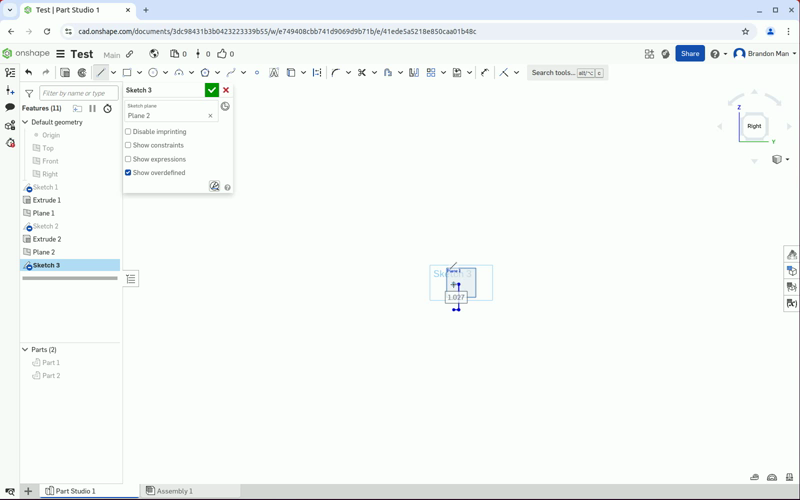
mouse_move(483, 284)
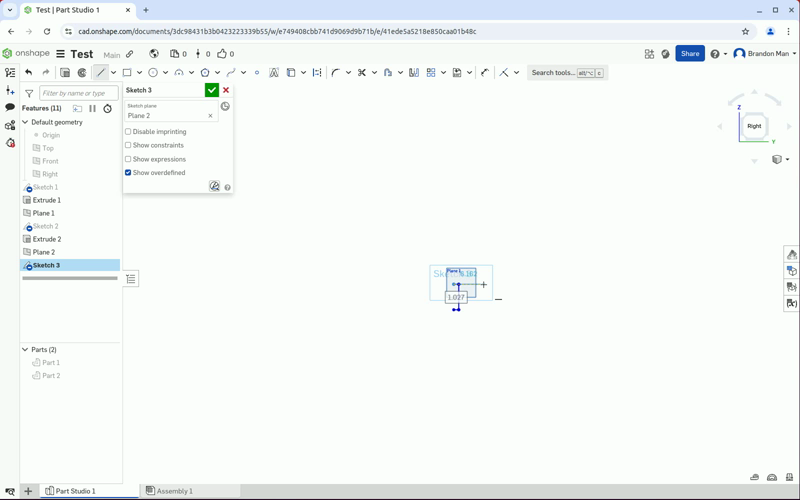
key_down(shift)
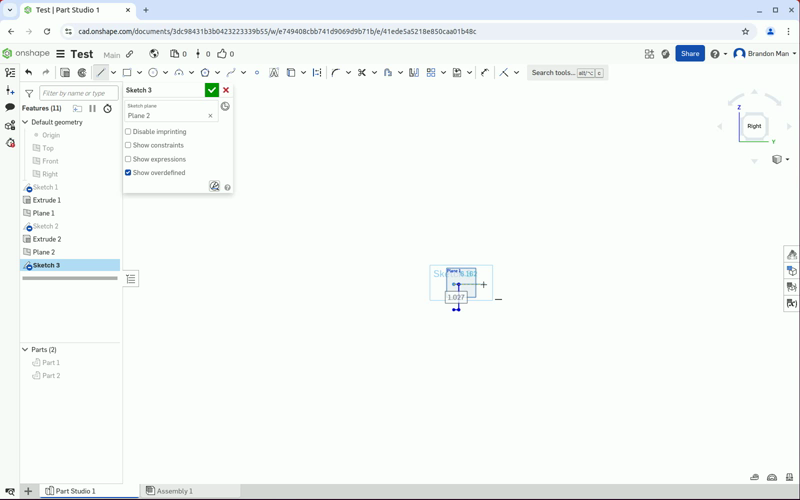
mouse_move(453, 309)
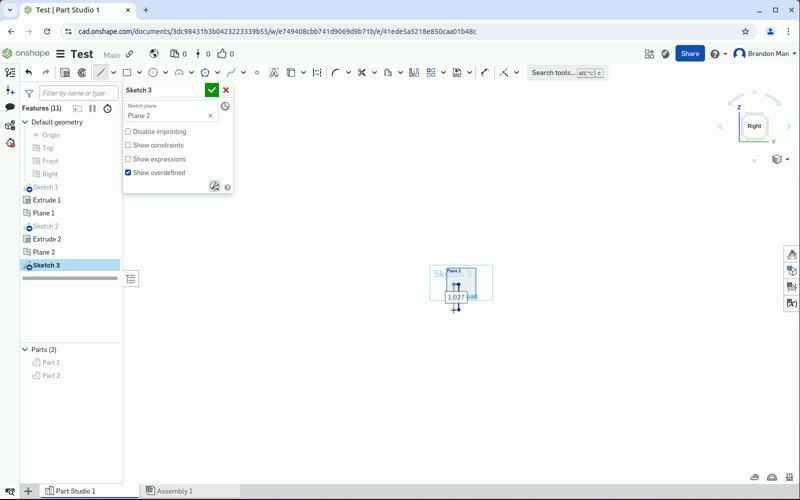
key_up(shift)
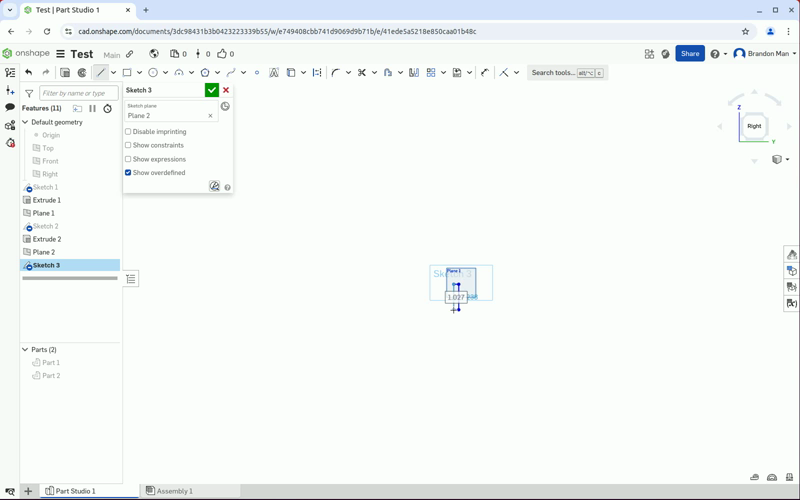
click(453, 309)
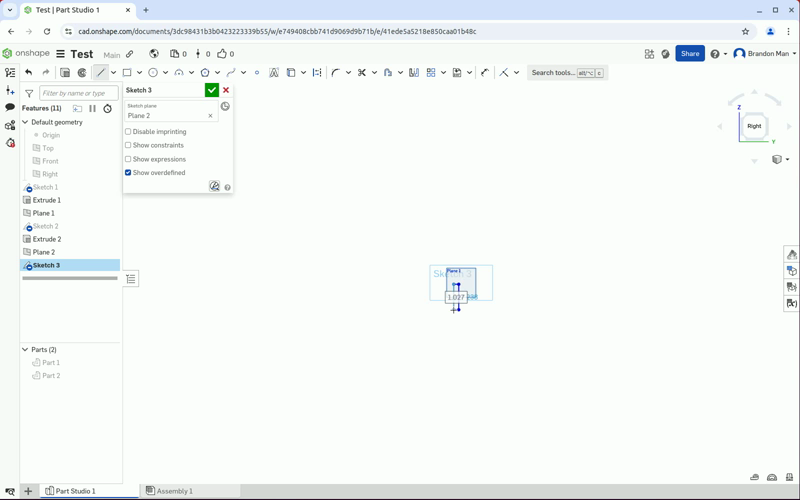
key(esc)
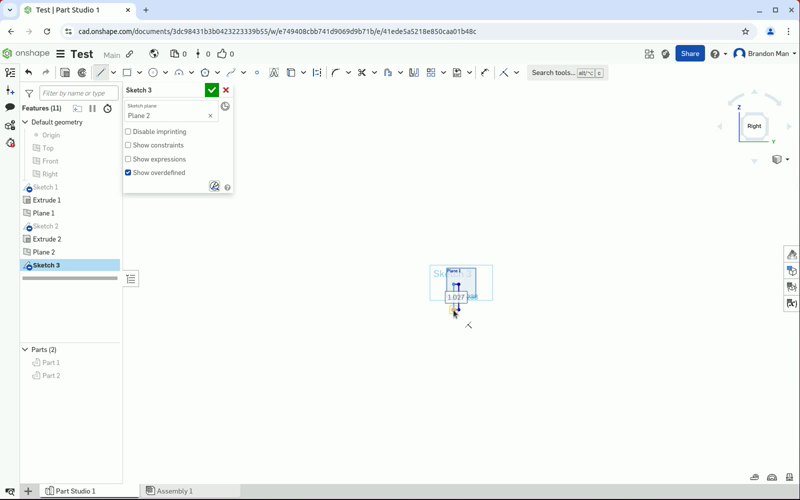
mouse_move(457, 292)
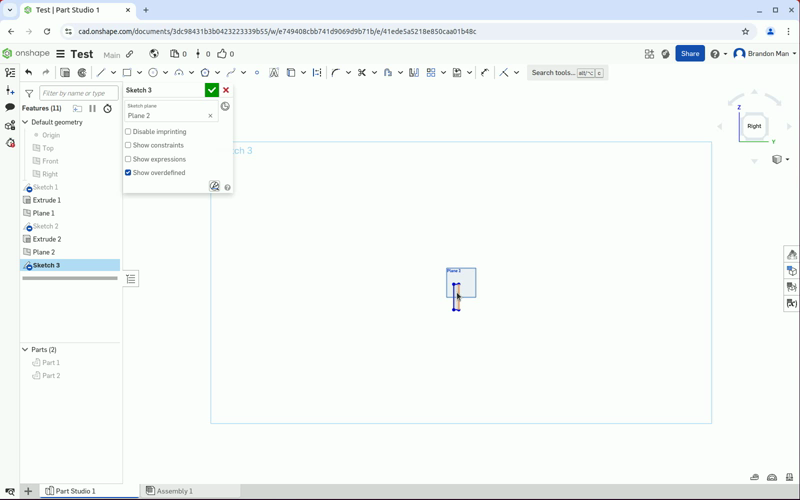
scroll(6)
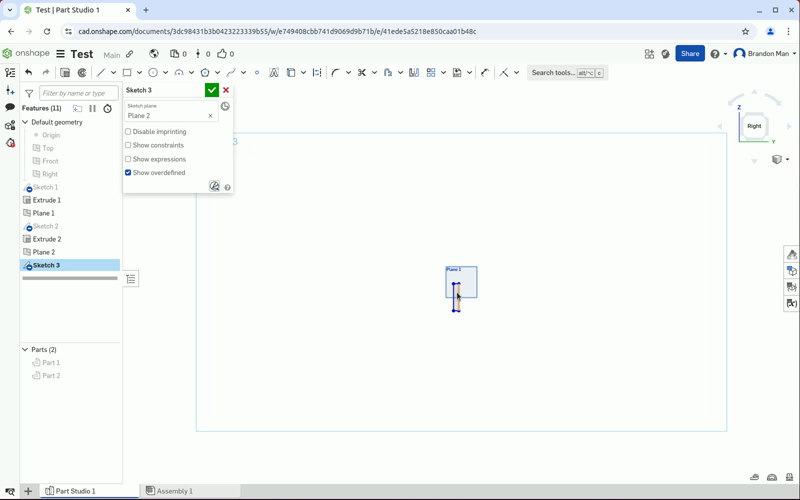
scroll(6)
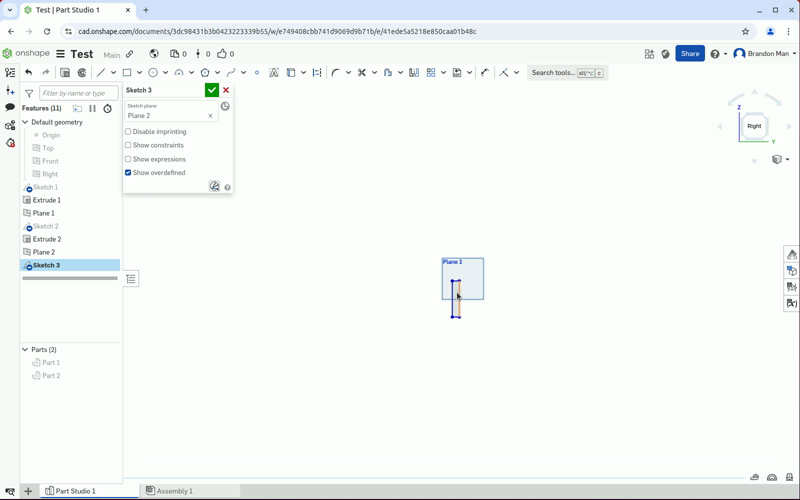
scroll(6)
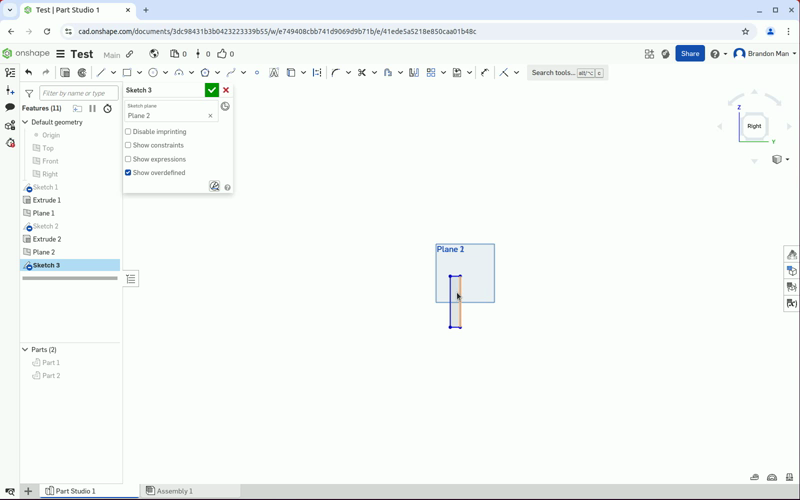
scroll(6)
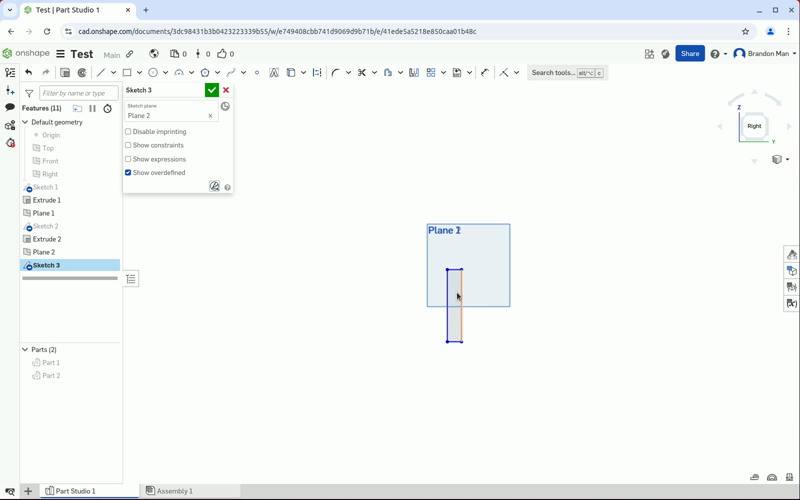
scroll(6)
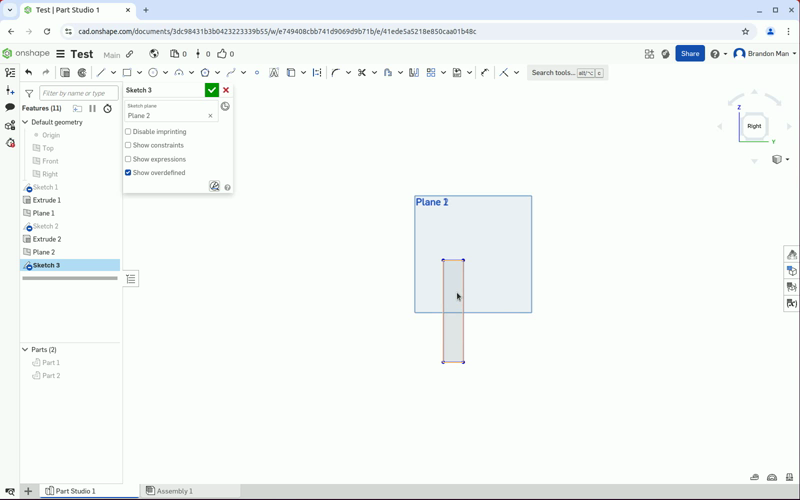
scroll(6)
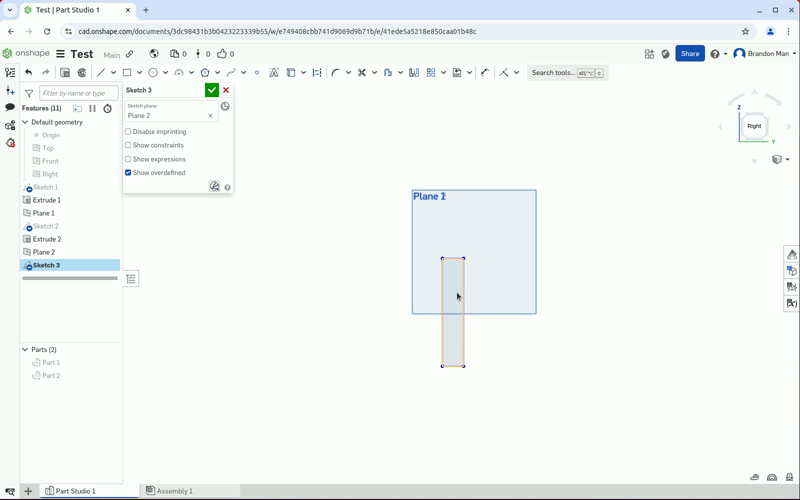
scroll(6)
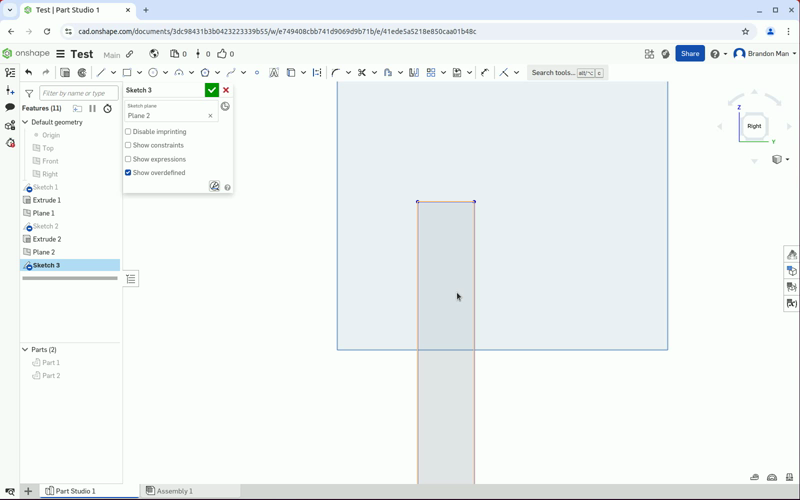
click(457, 292)
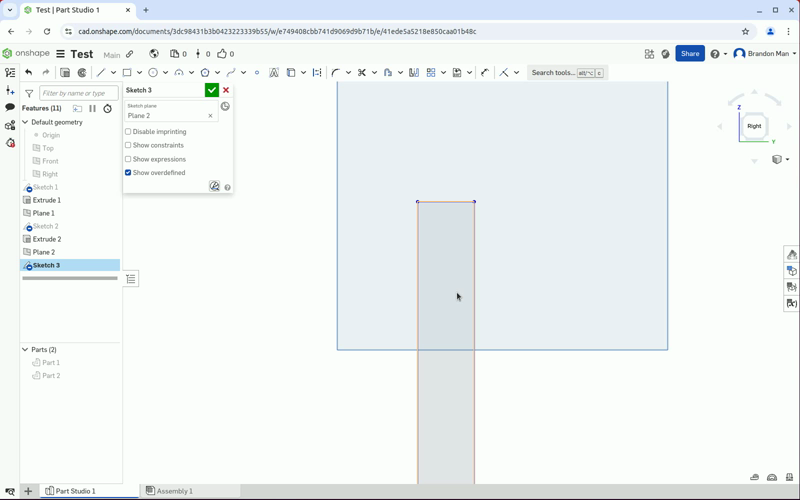
scroll(-6)
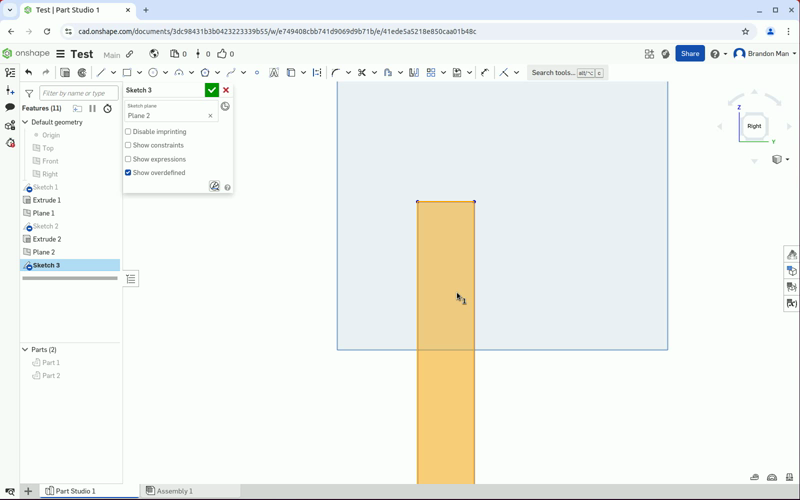
scroll(-6)
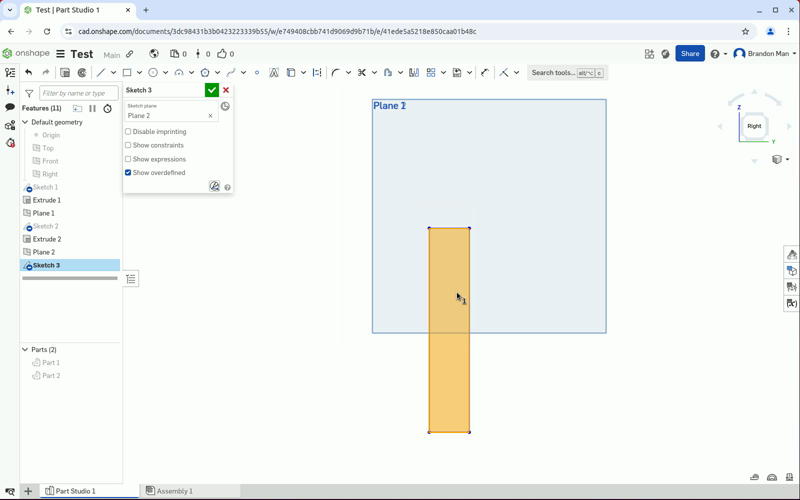
scroll(-6)
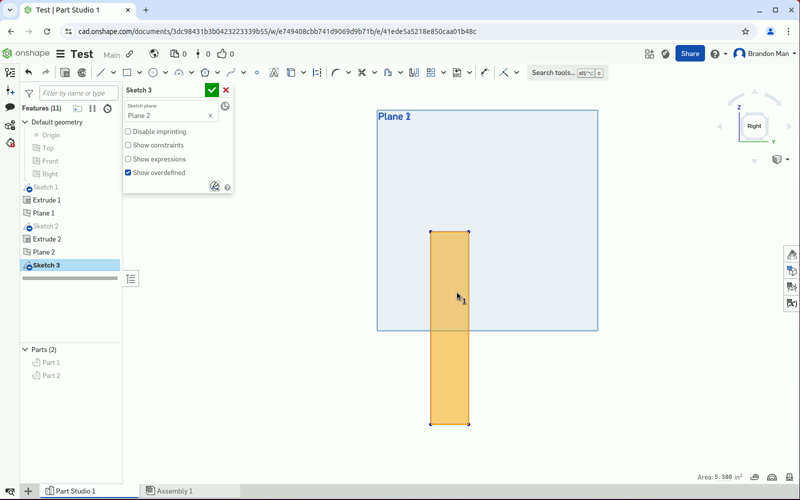
scroll(-6)
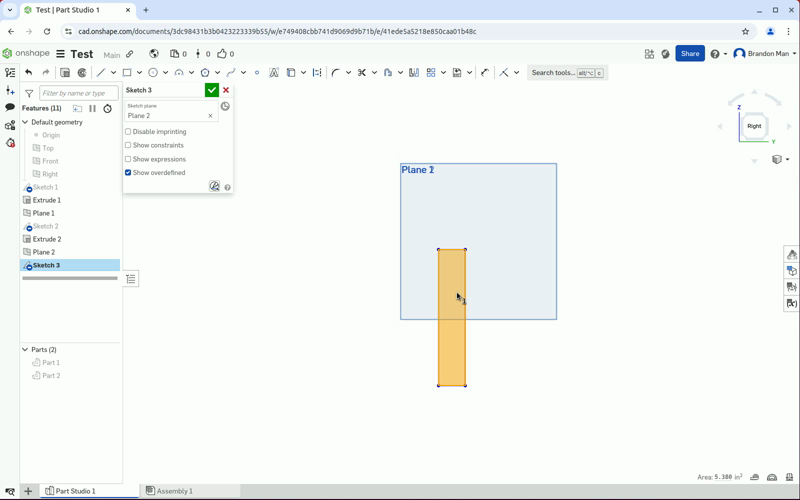
scroll(-6)
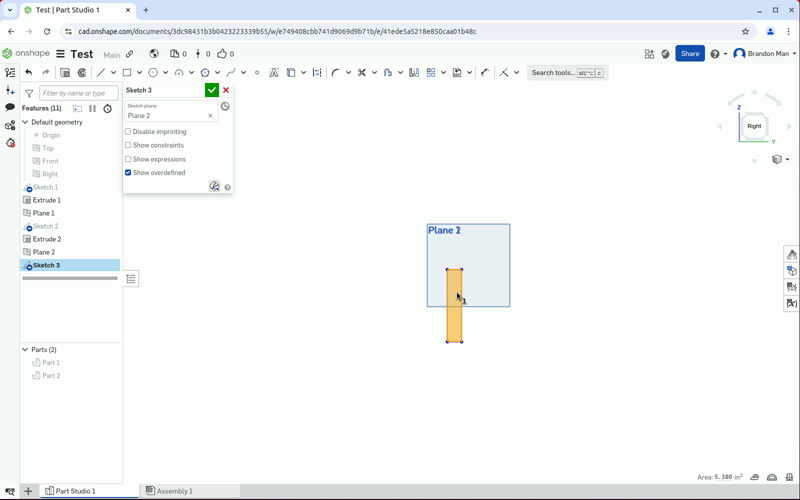
scroll(-6)
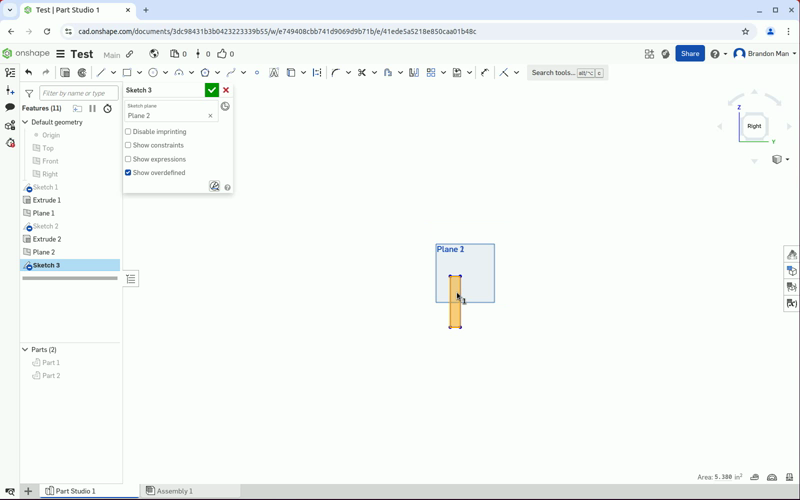
scroll(-6)
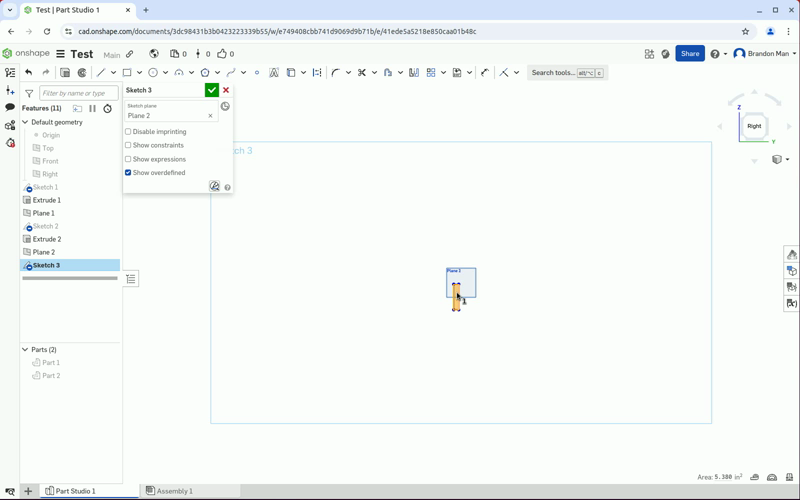
mouse_move(73, 352)
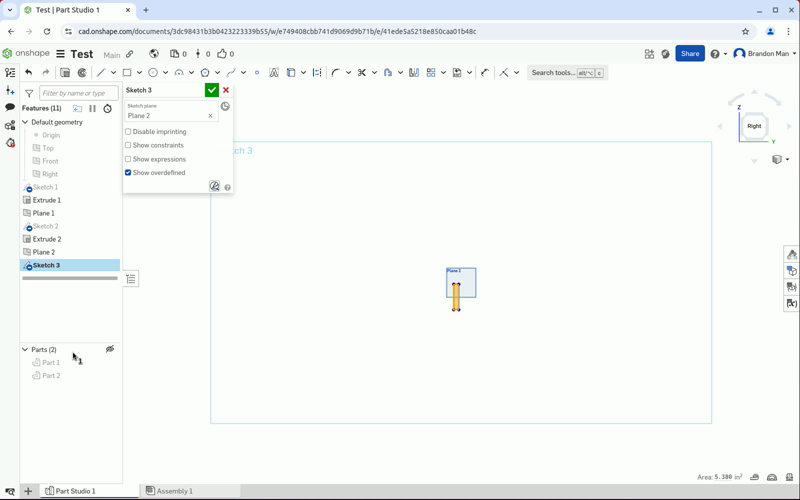
key(shift+y)
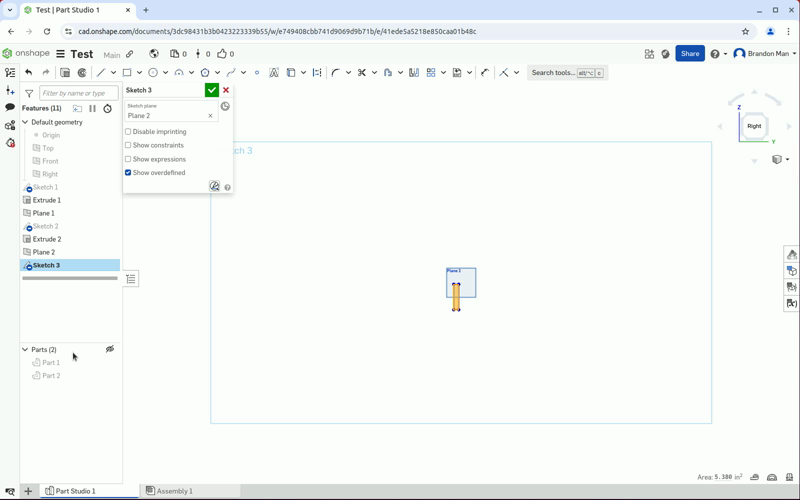
key(shift+e)
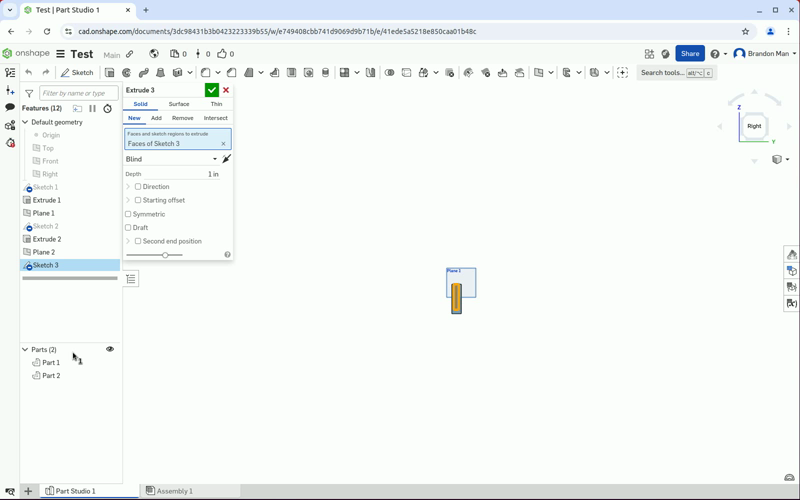
mouse_move(143, 106)
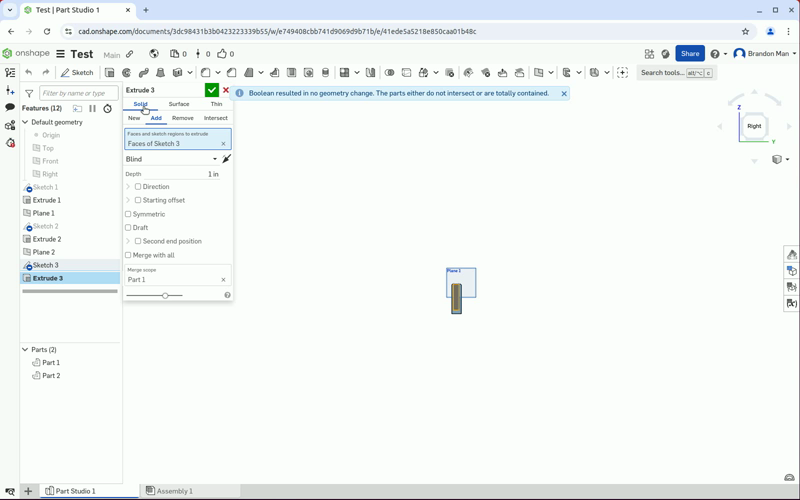
click(143, 106)
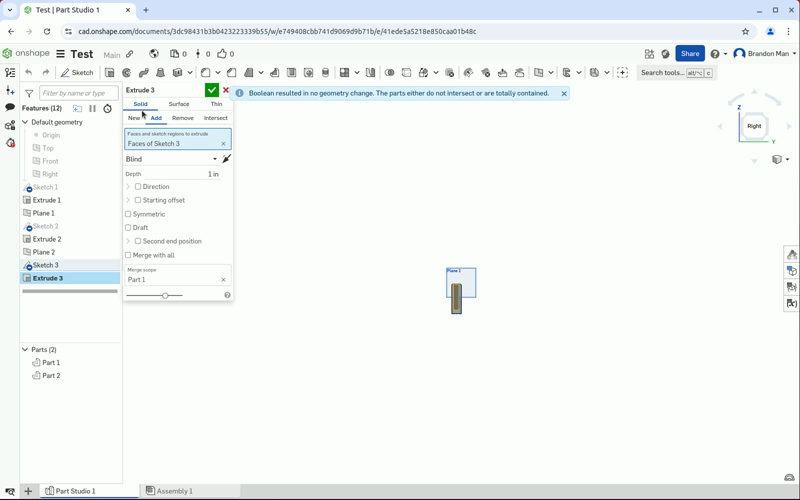
mouse_move(137, 120)
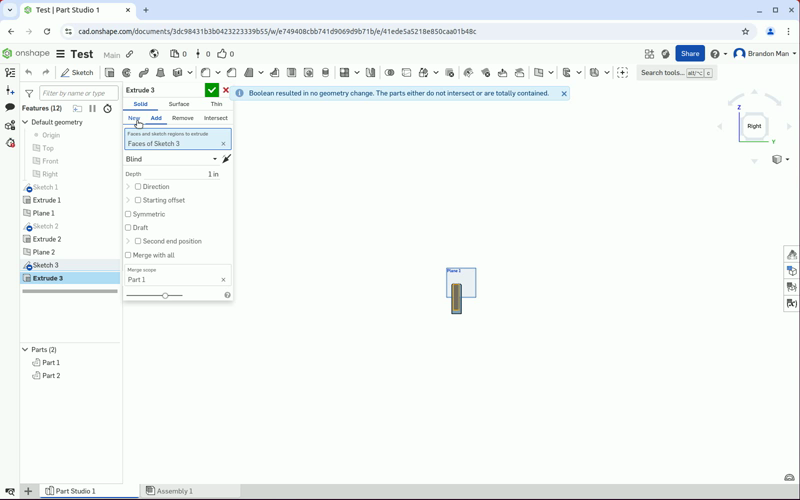
click(137, 120)
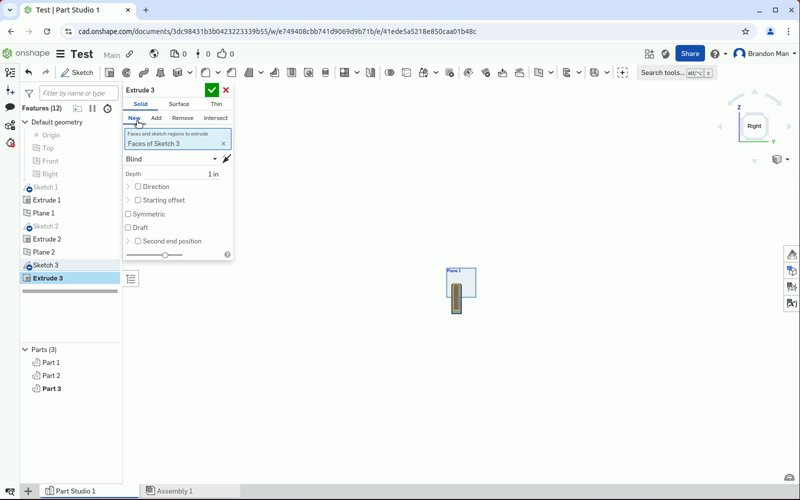
key(tab, 4)
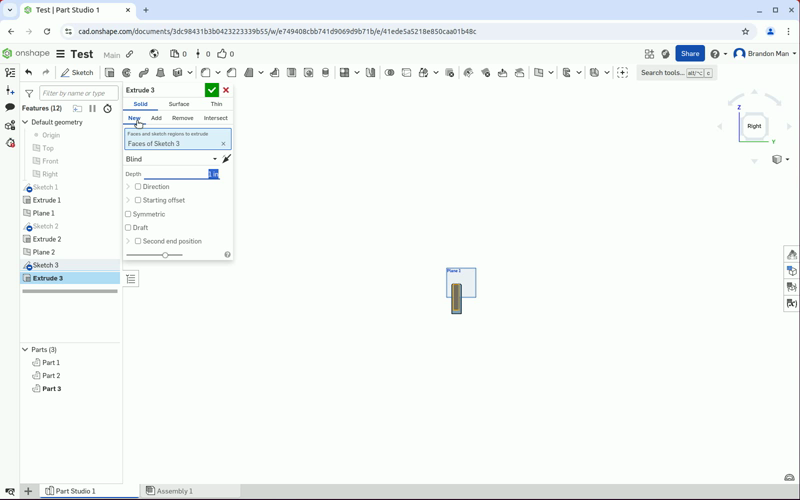
text(2.407)
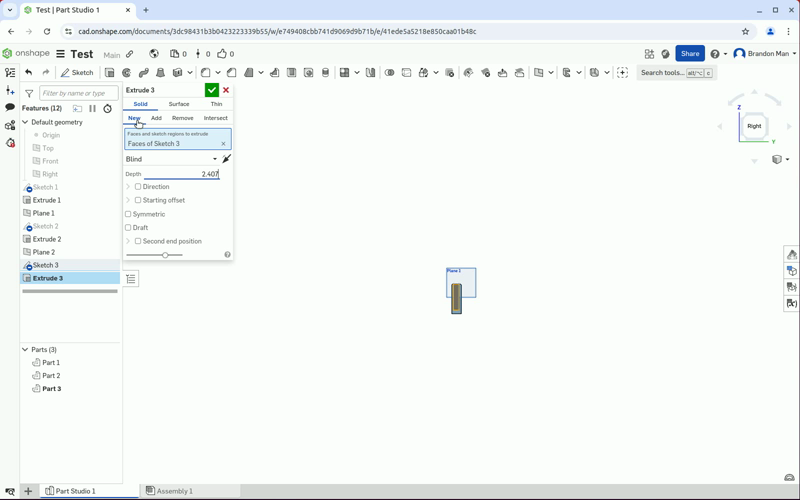
key(enter)
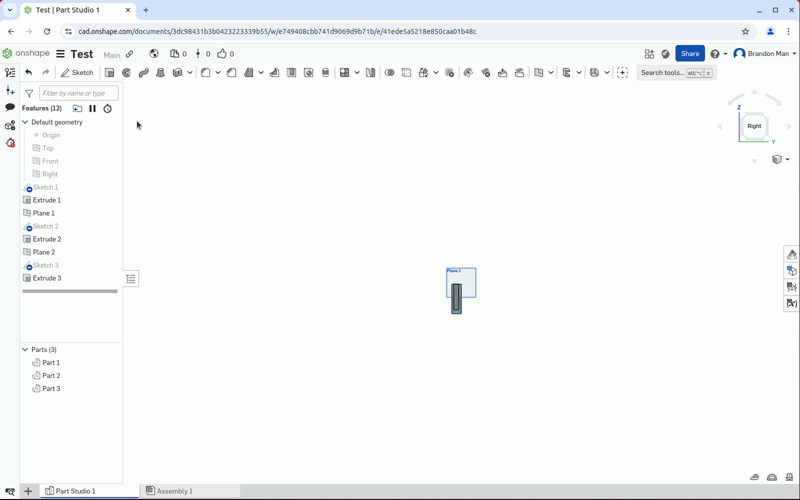
key(shift+h)
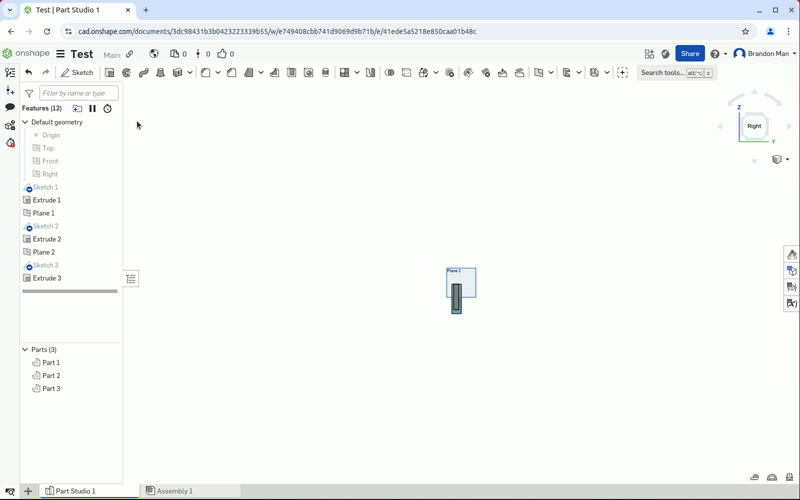
key(shift+h)
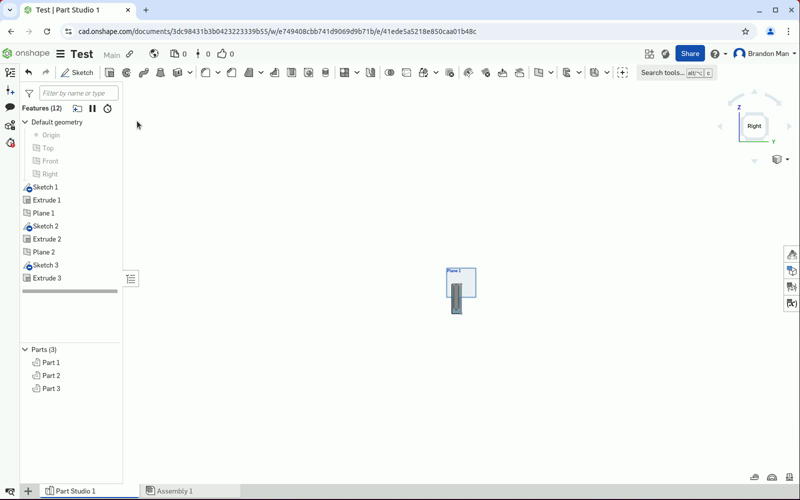
key(shift+7)
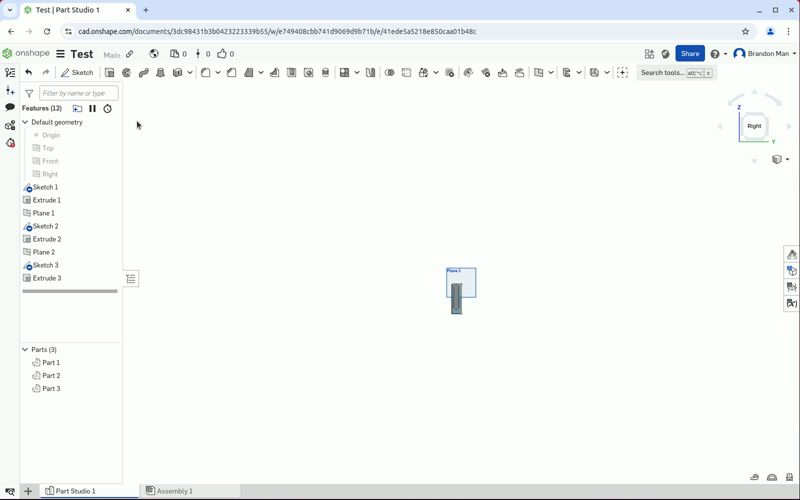
key(right, 2)
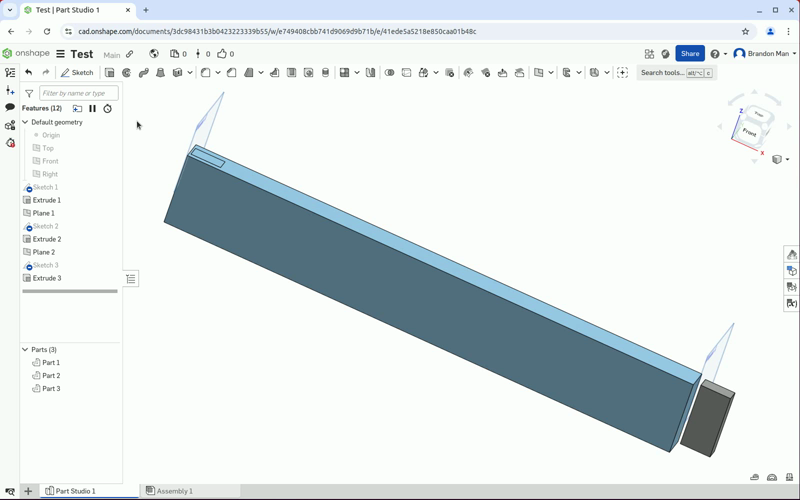
key(down, 2)
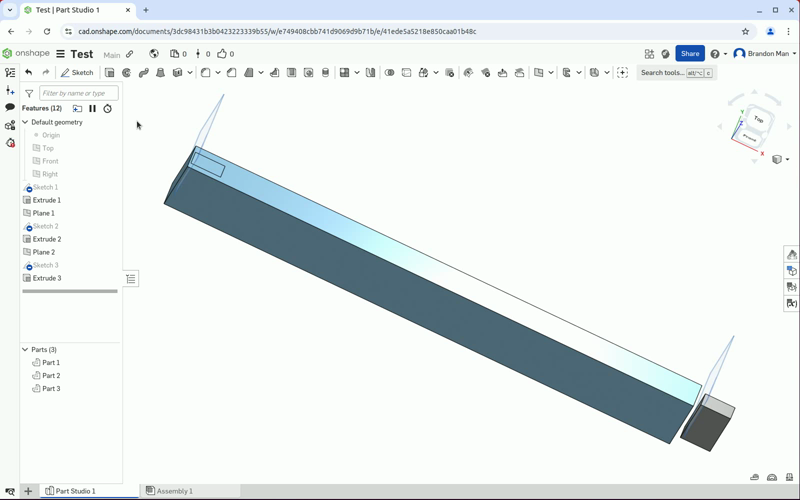
key(up, 2)
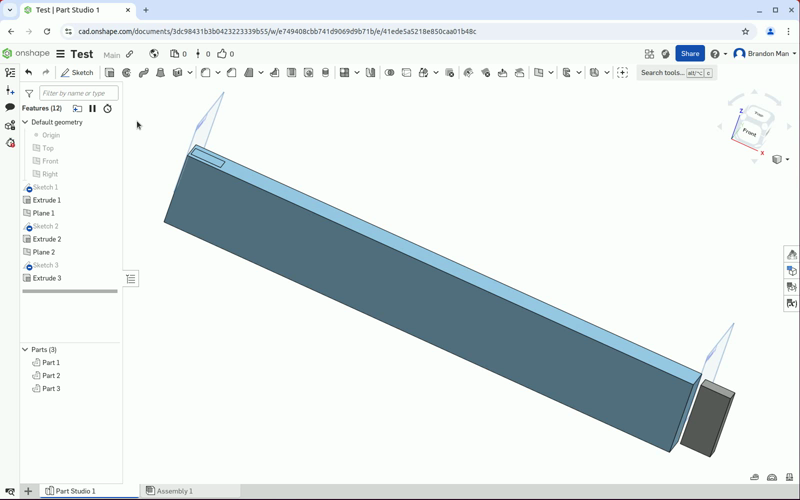
key(left, 2)
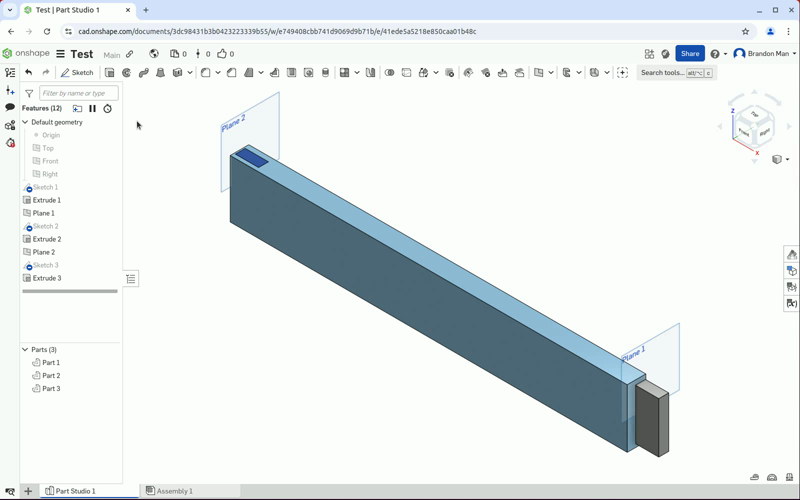
mouse_move(73, 189)
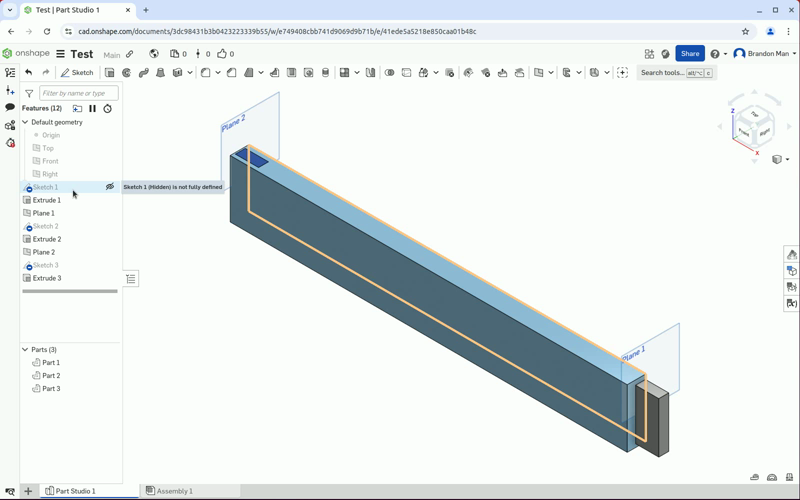
click(73, 189)